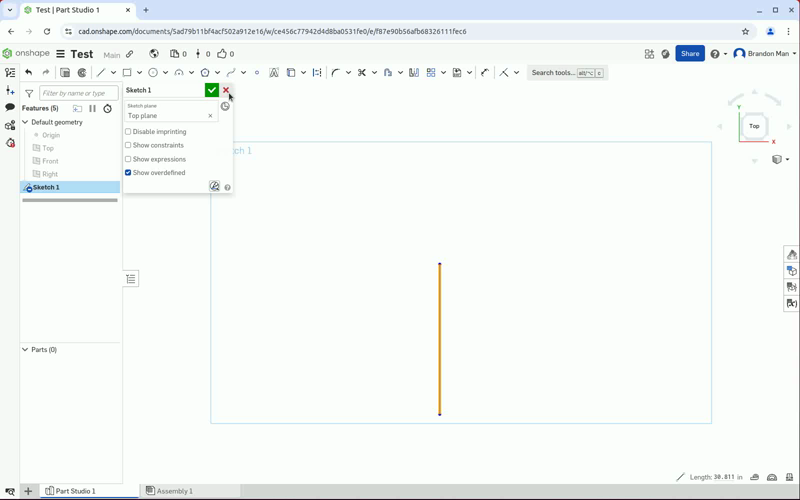
key(shift+h)
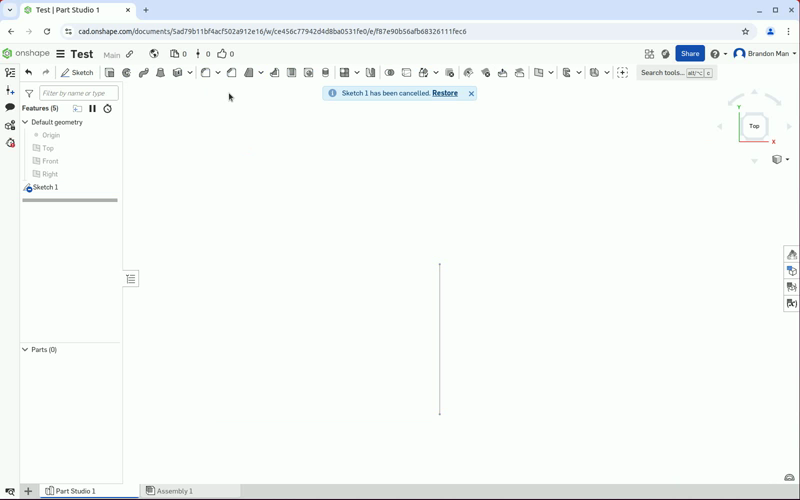
key(shift+s)
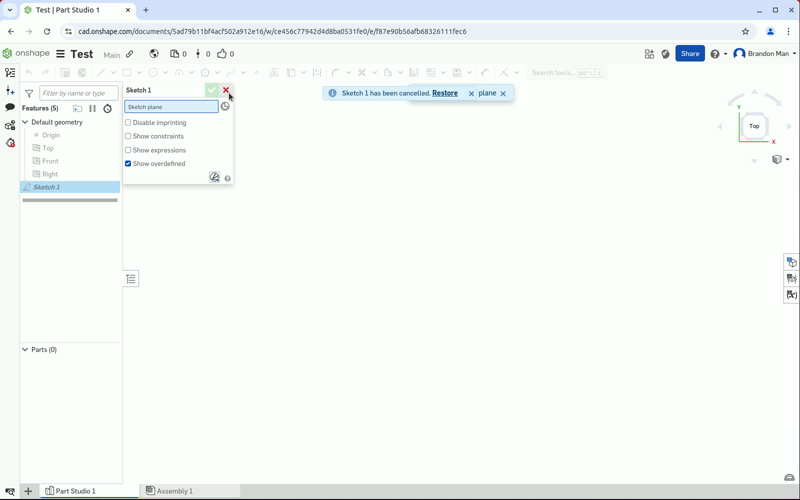
mouse_move(73, 150)
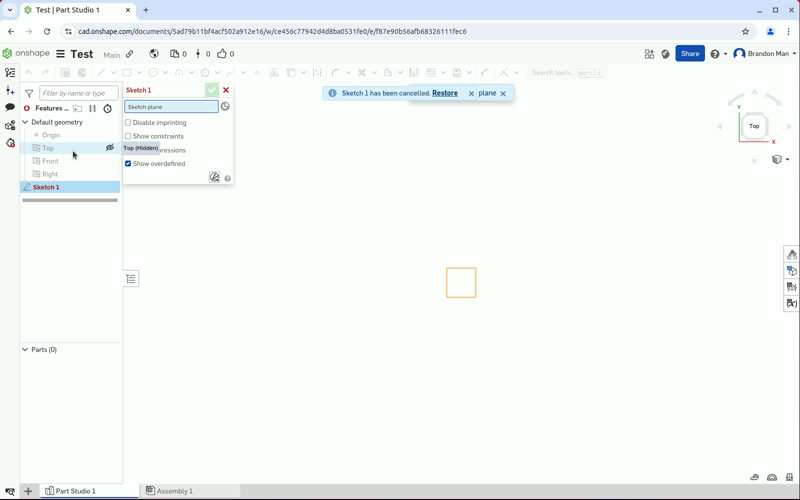
click(73, 150)
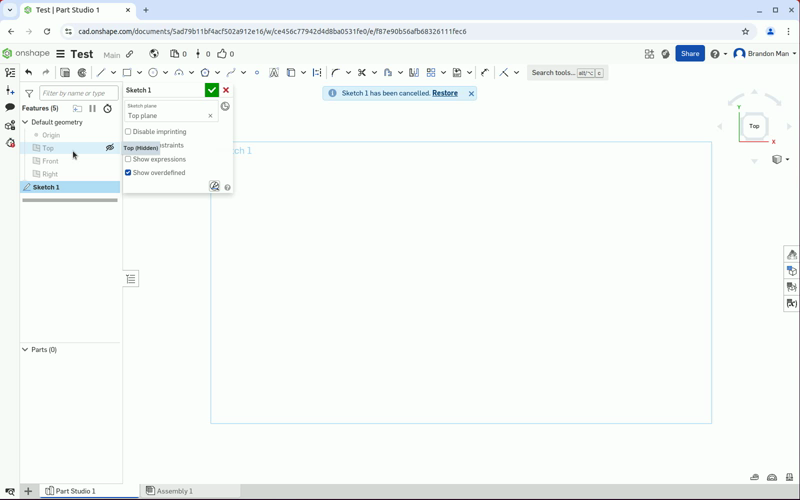
mouse_move(73, 352)
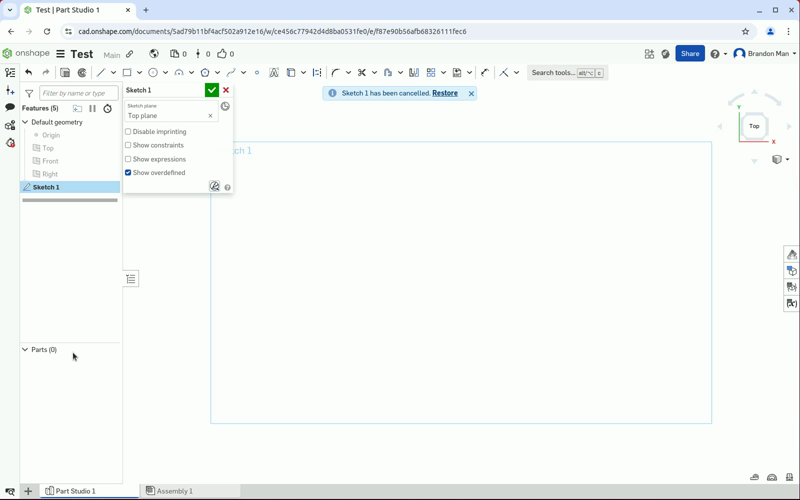
key(y)
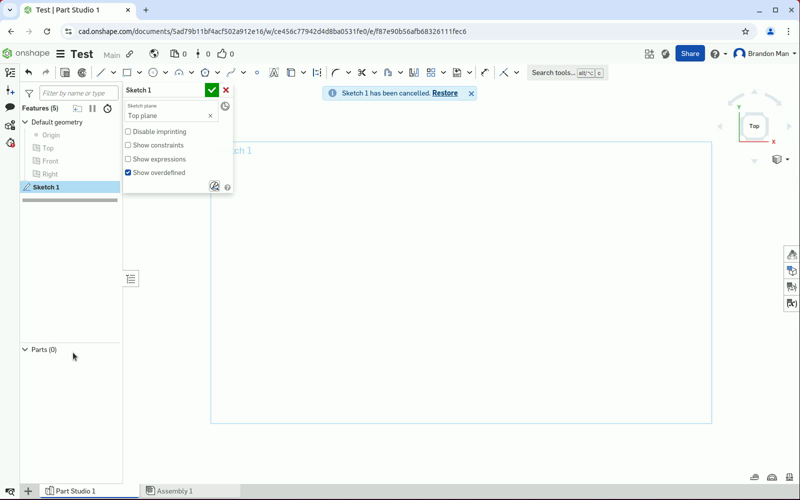
key(a)
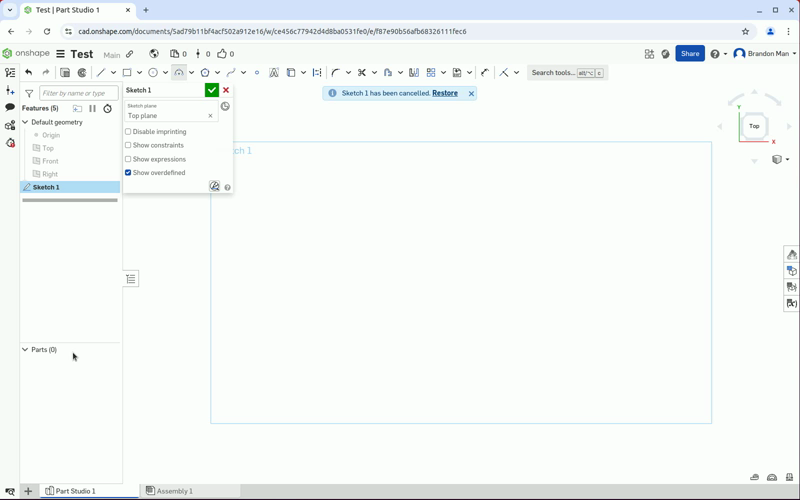
key_down(shift)
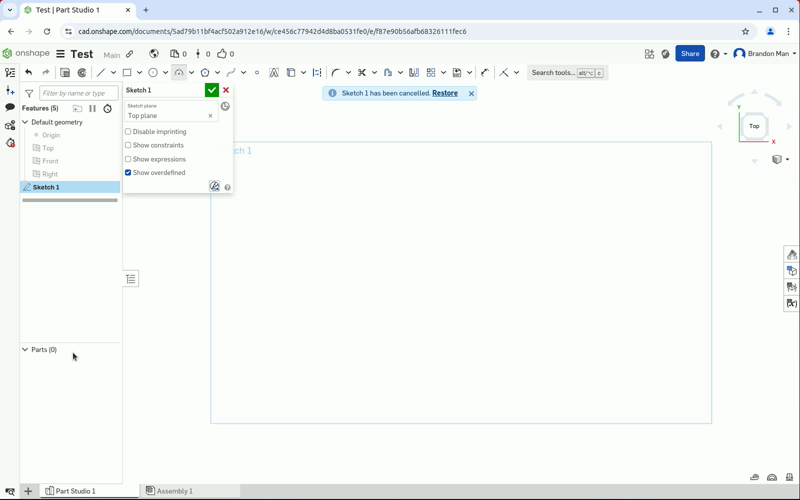
mouse_move(458, 240)
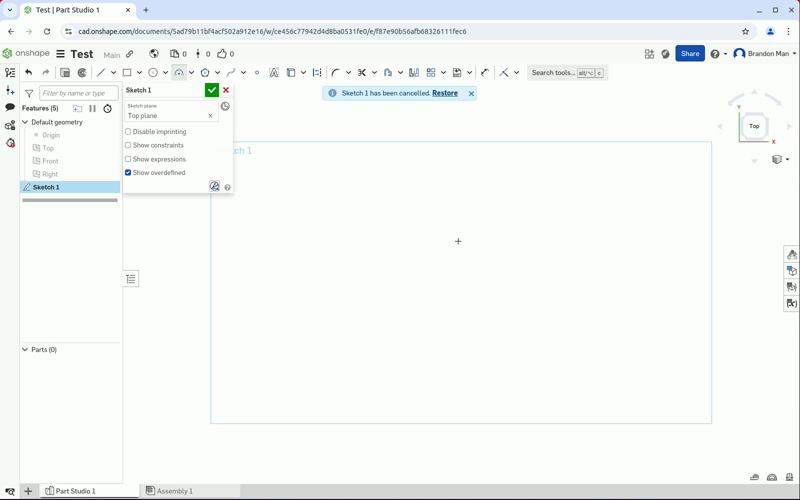
click(458, 240)
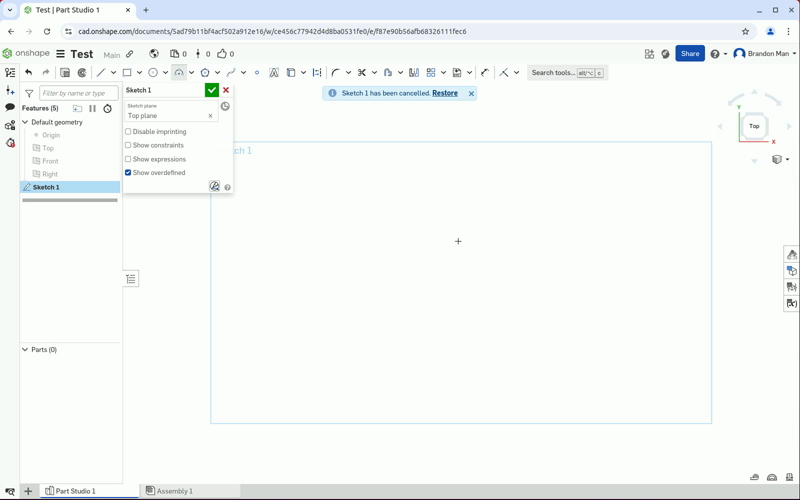
key_up(shift)
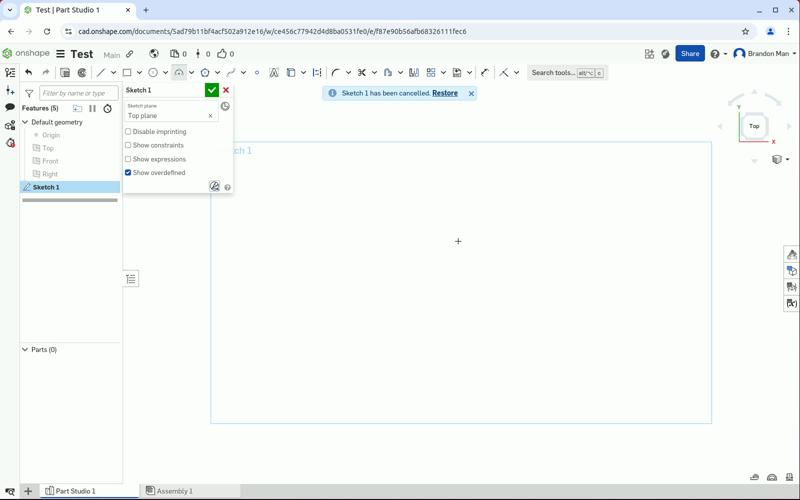
key_down(shift)
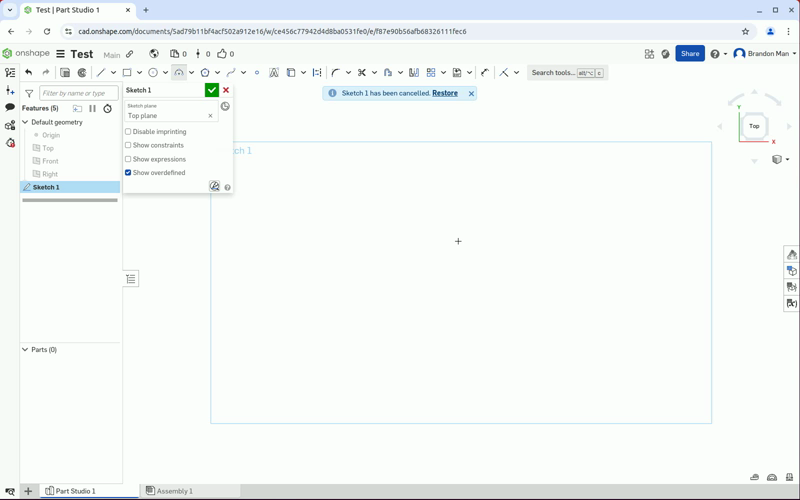
mouse_move(503, 311)
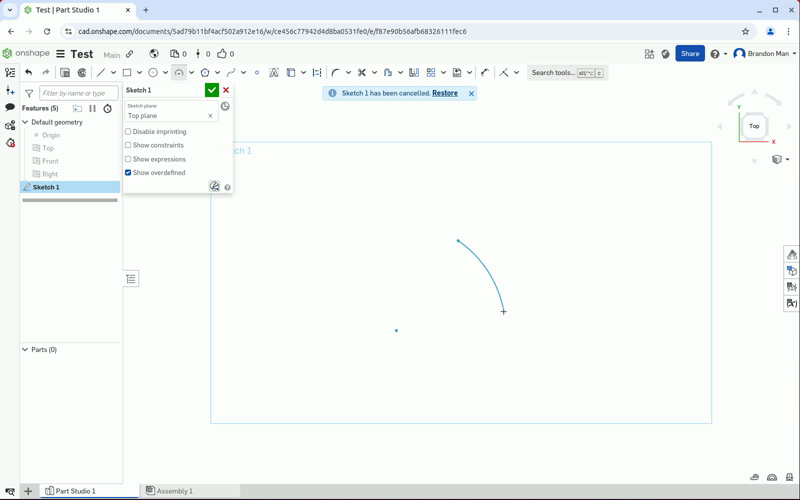
click(503, 311)
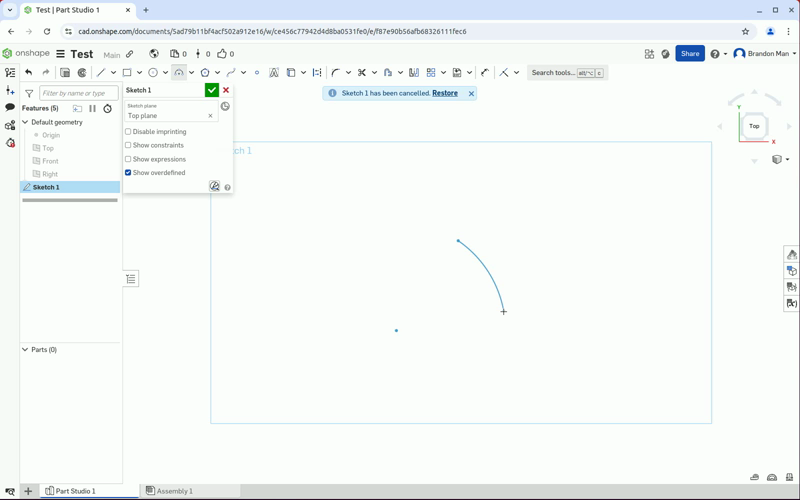
mouse_move(454, 293)
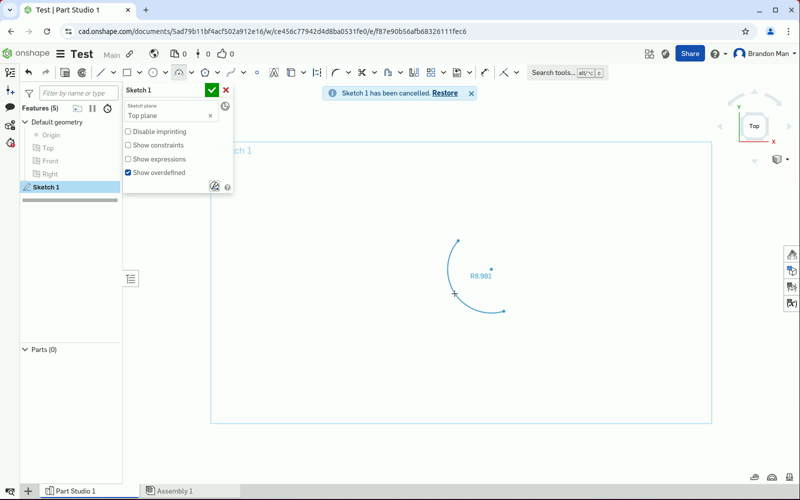
click(454, 293)
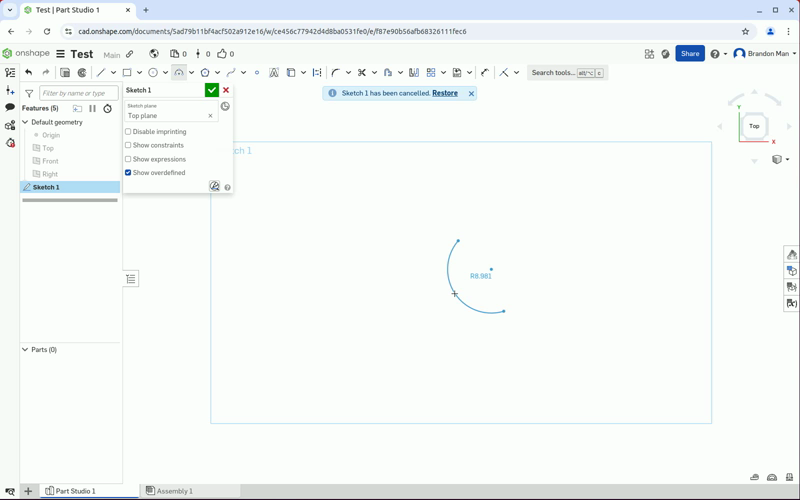
key_up(shift)
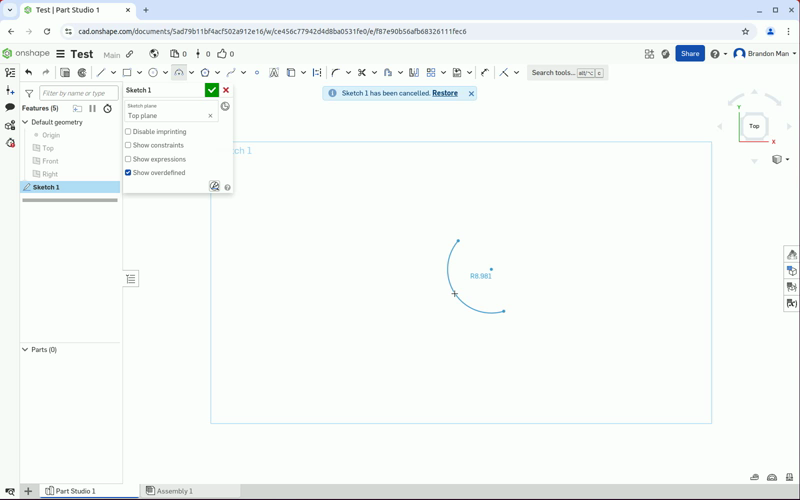
key(esc)
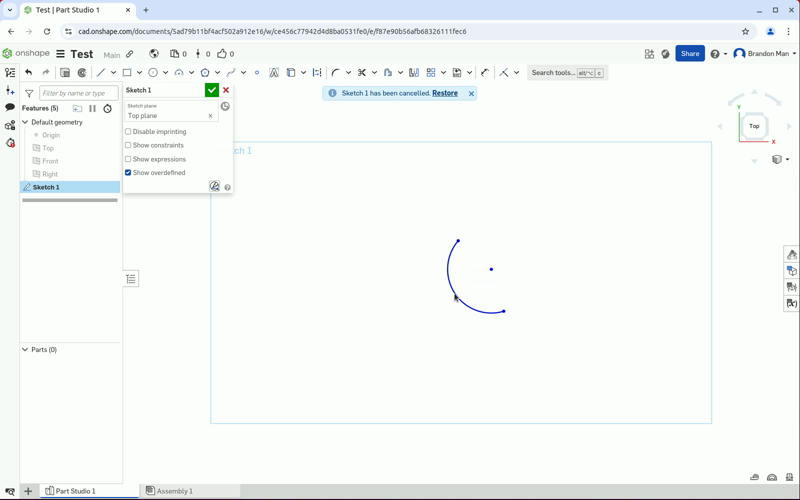
key(l)
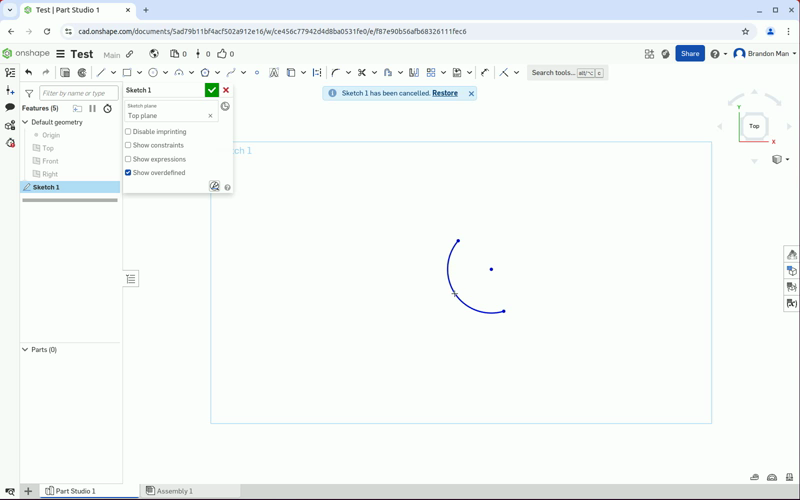
mouse_move(503, 311)
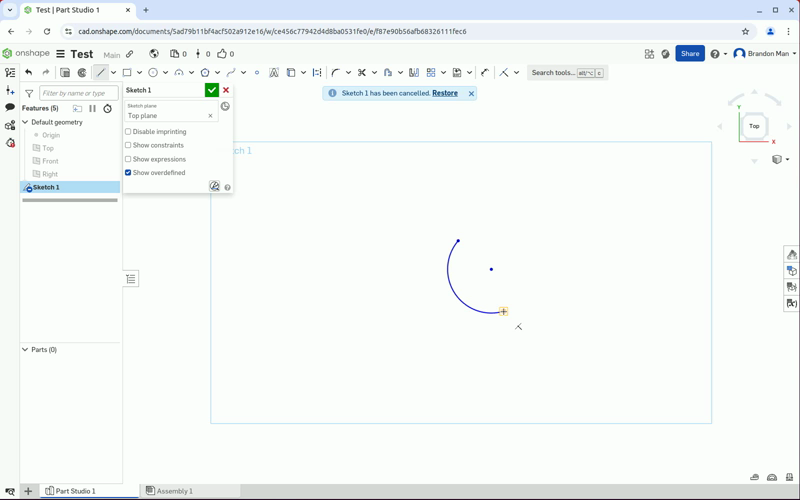
click(503, 311)
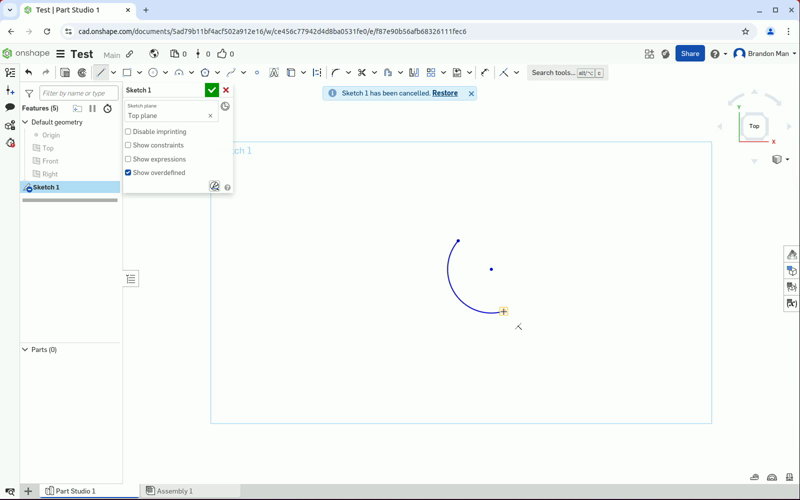
key_down(shift)
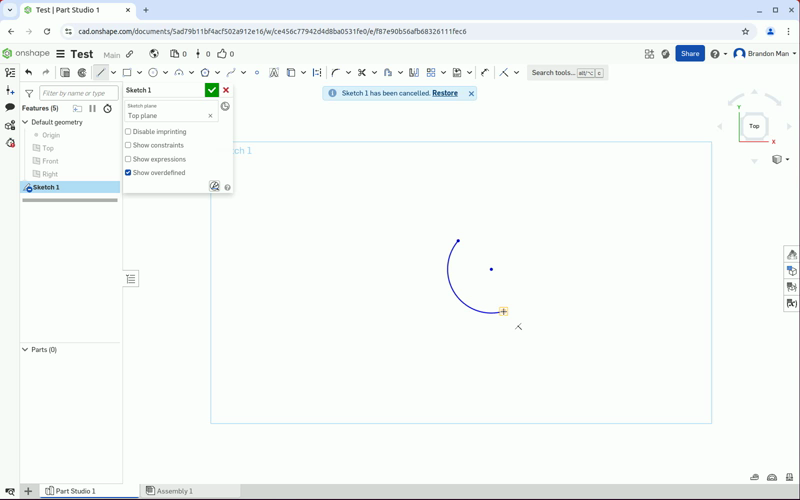
mouse_move(503, 240)
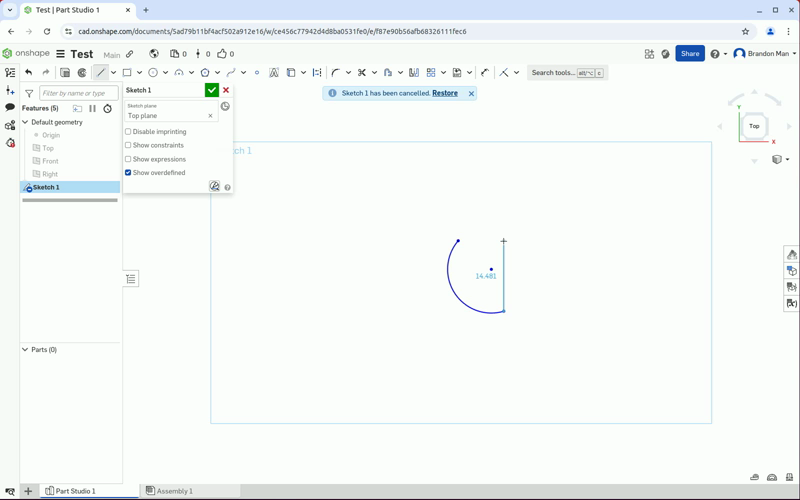
click(503, 240)
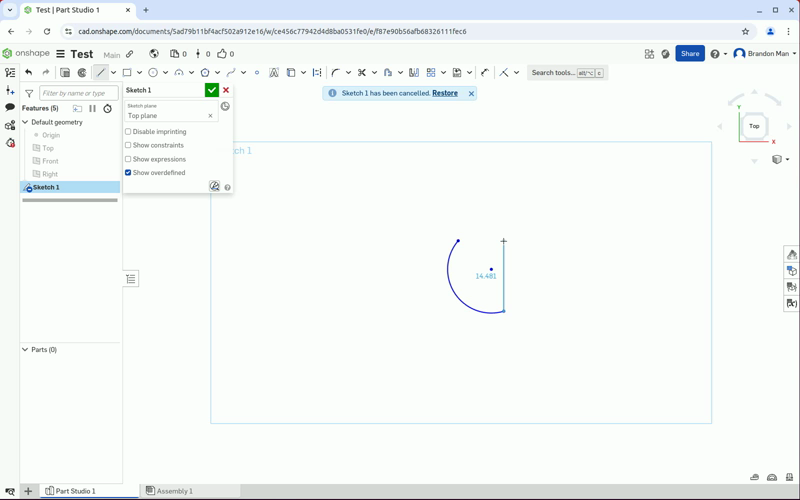
key_up(shift)
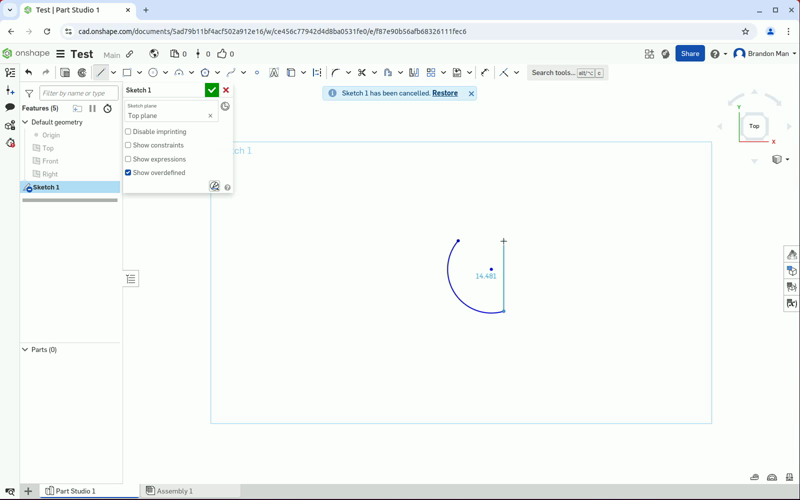
mouse_move(533, 240)
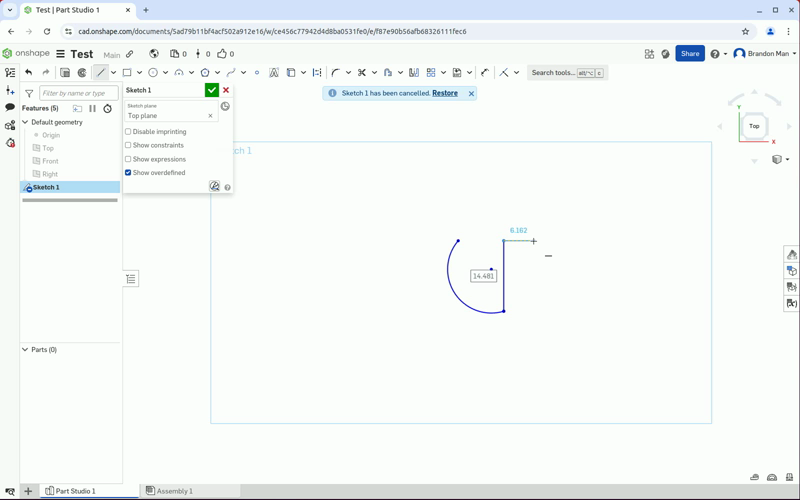
key_down(shift)
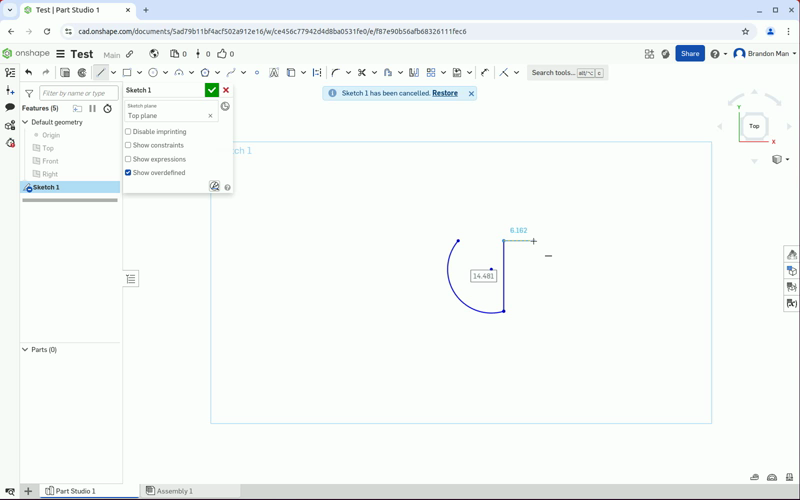
mouse_move(458, 240)
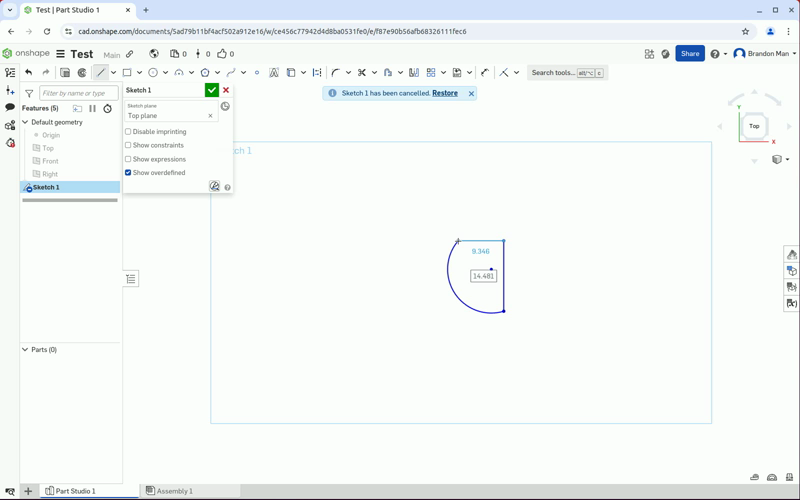
key_up(shift)
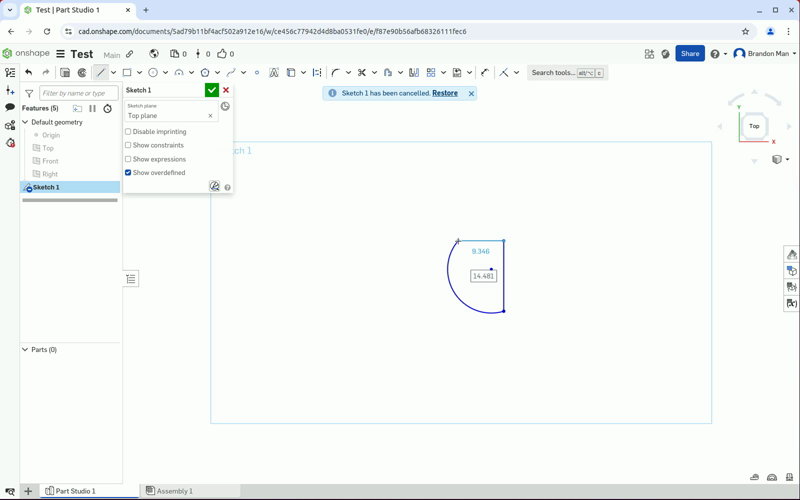
click(458, 240)
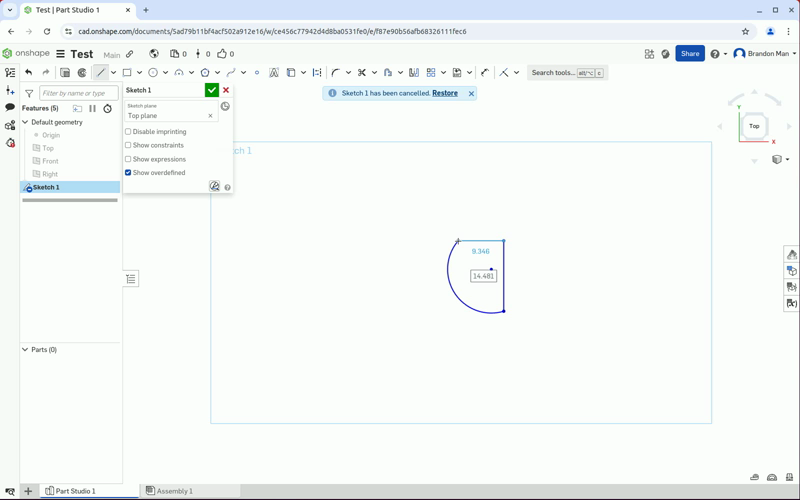
key(esc)
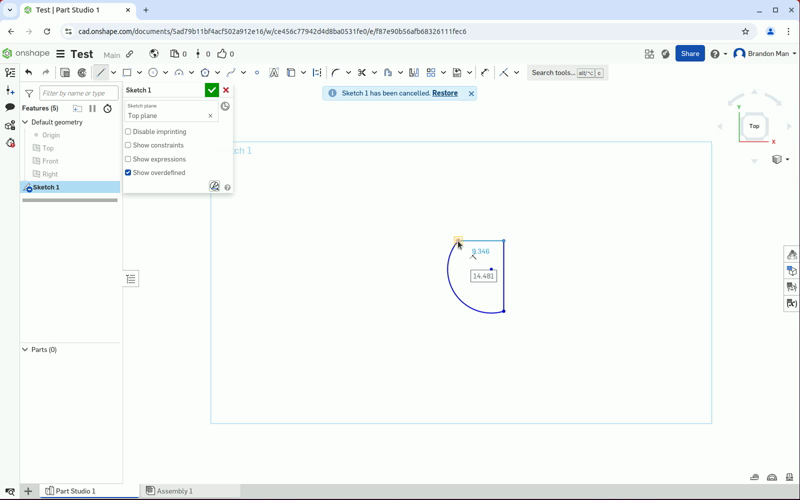
mouse_move(496, 298)
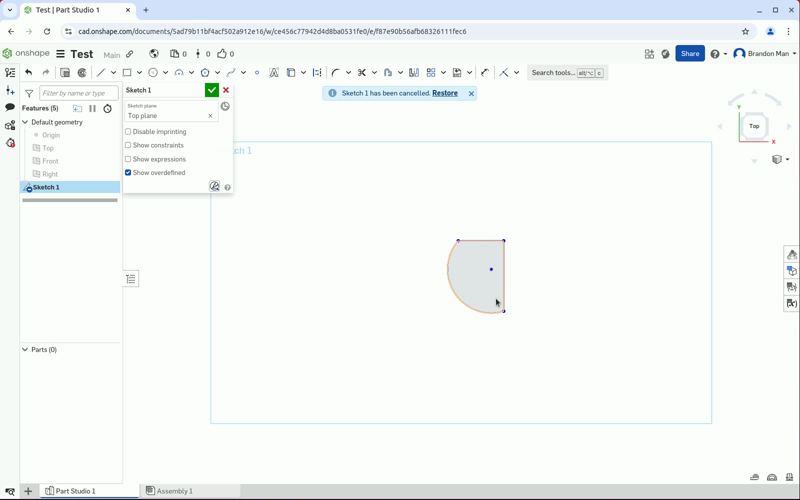
click(496, 298)
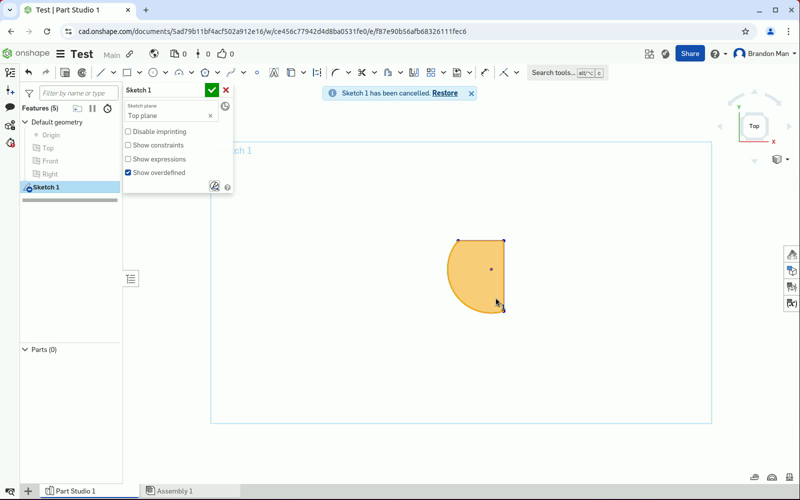
mouse_move(73, 352)
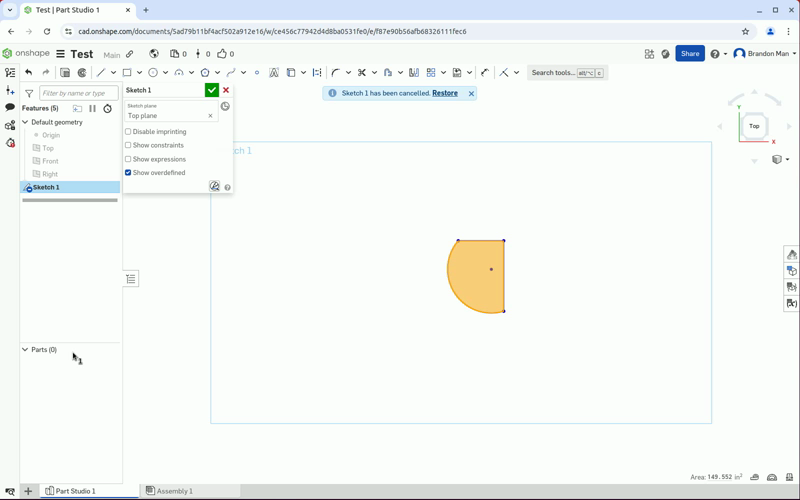
key(shift+y)
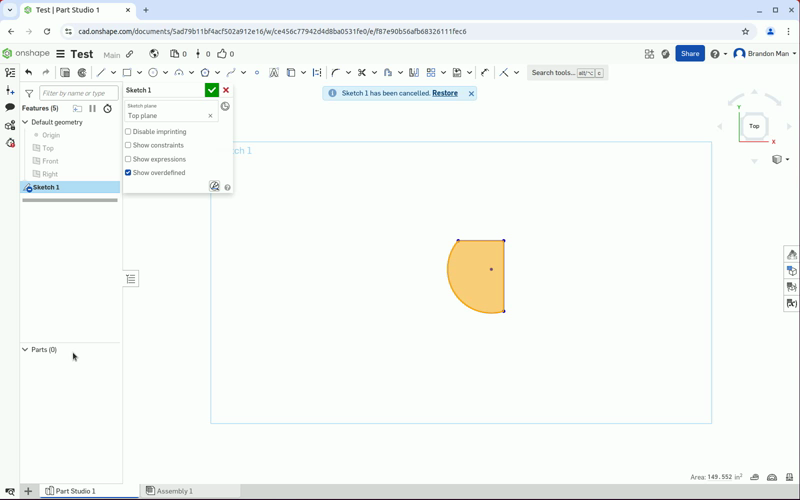
key(shift+e)
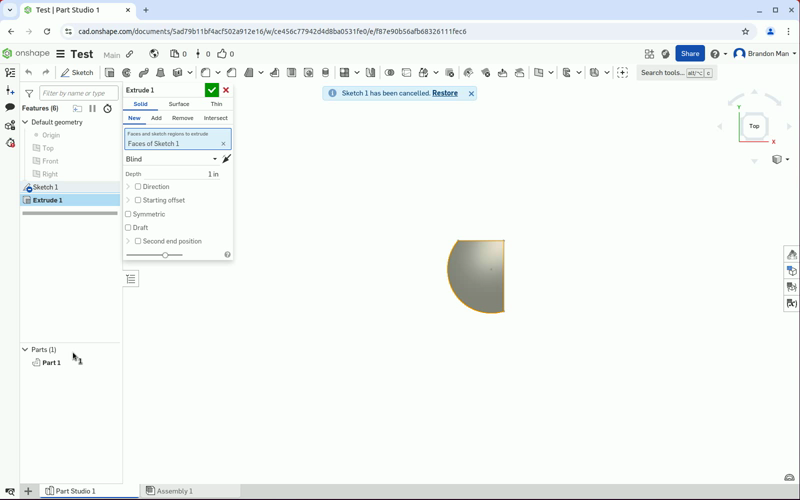
mouse_move(143, 106)
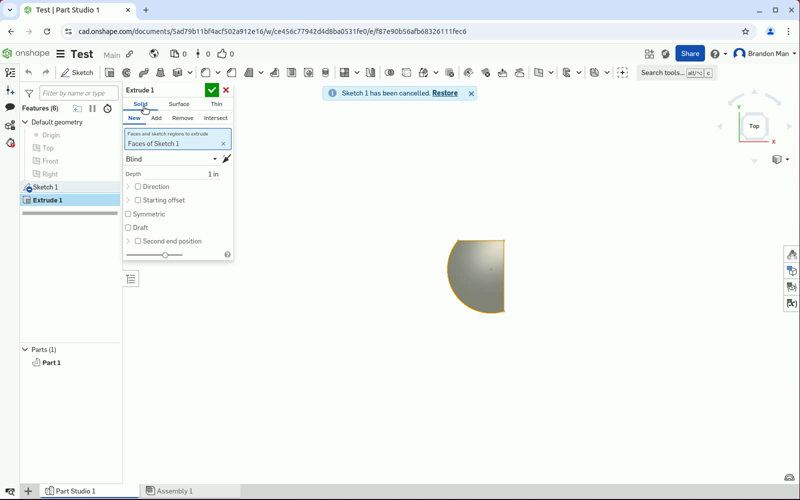
click(143, 106)
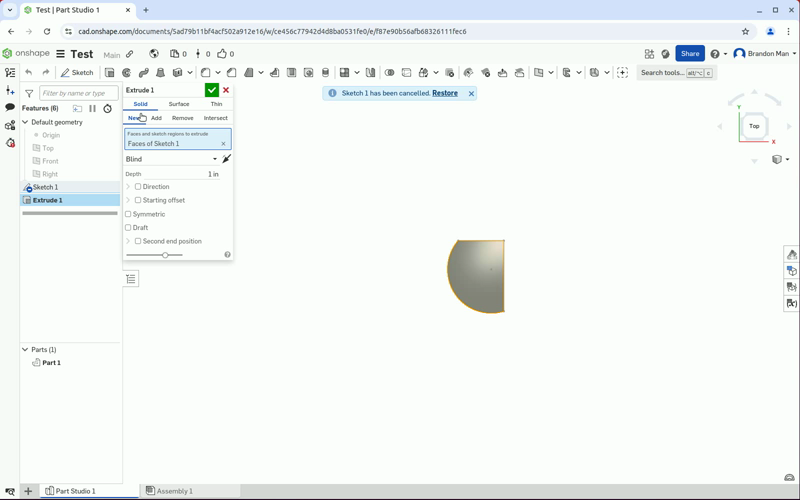
mouse_move(137, 120)
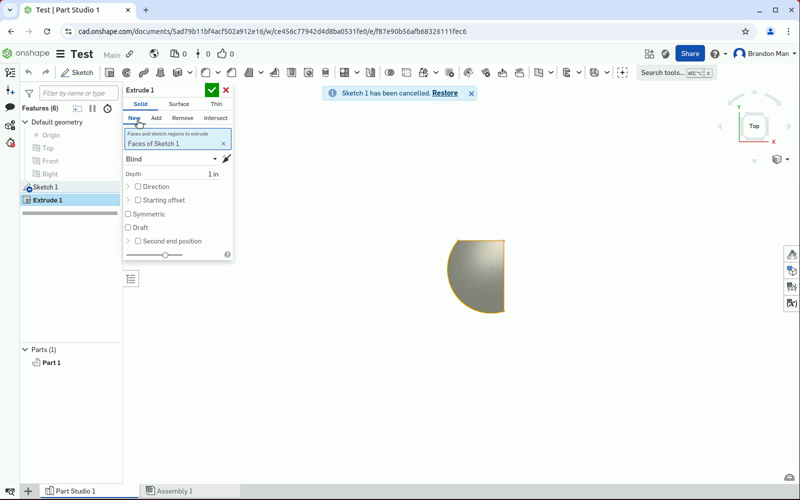
click(137, 120)
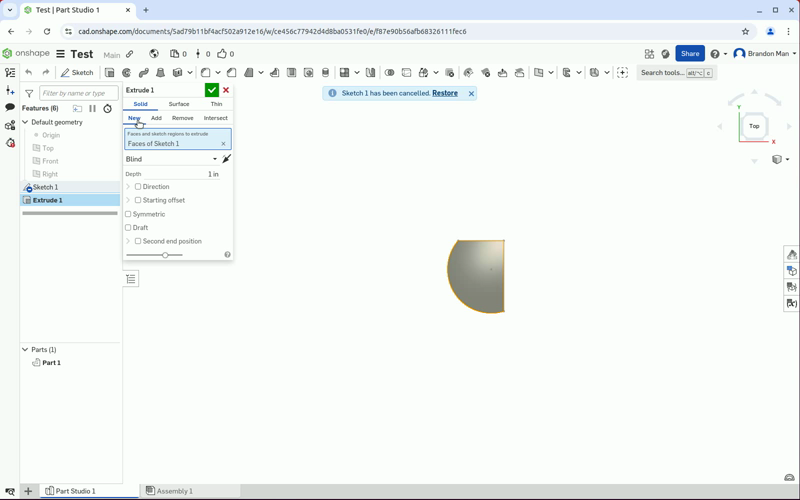
key(tab, 4)
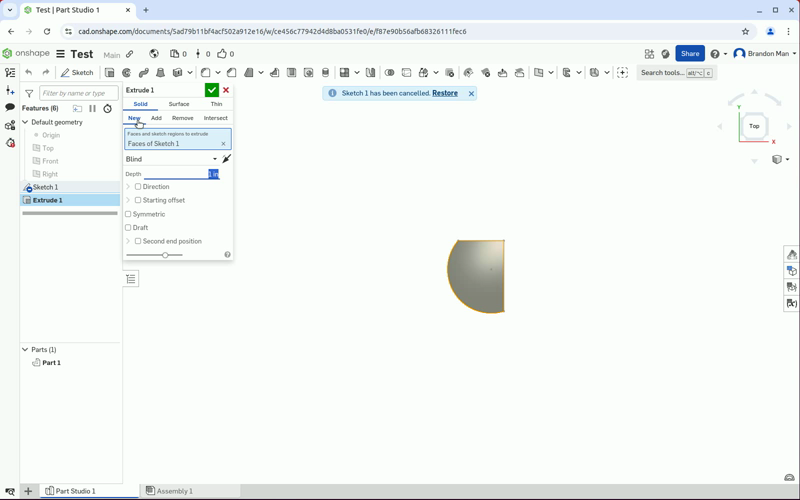
text(17.572)
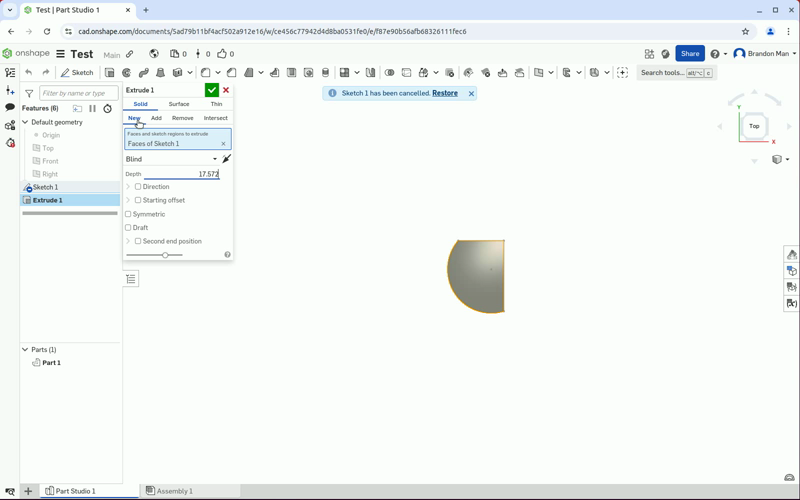
key(enter)
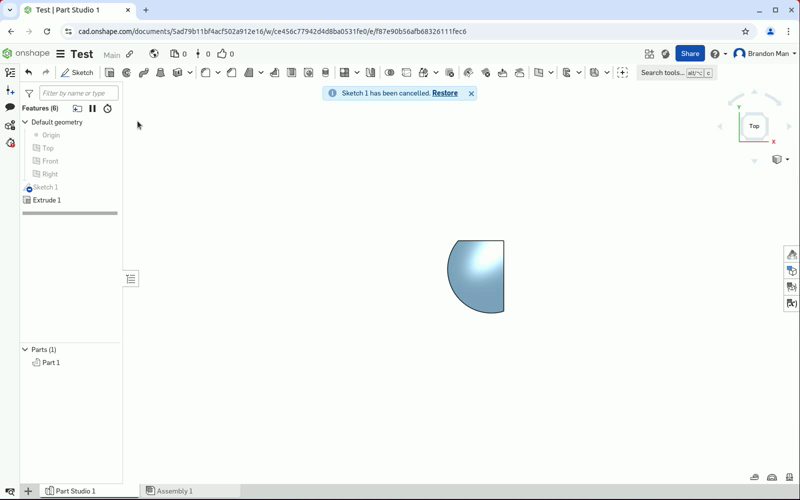
key(shift+h)
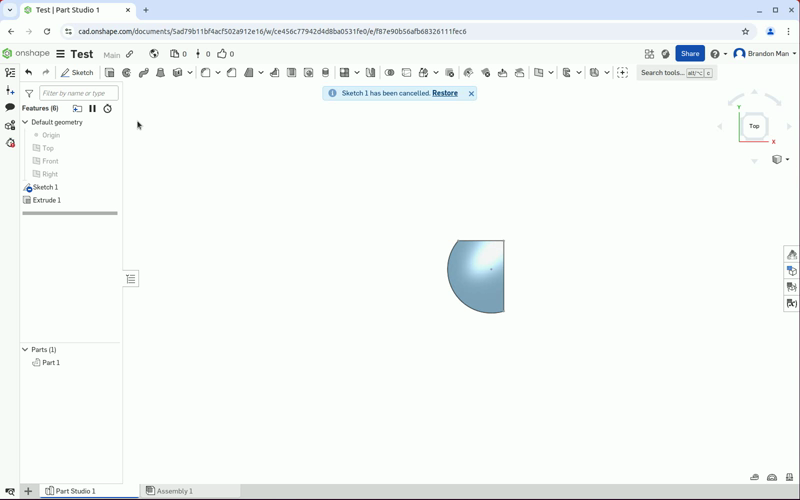
key(shift+h)
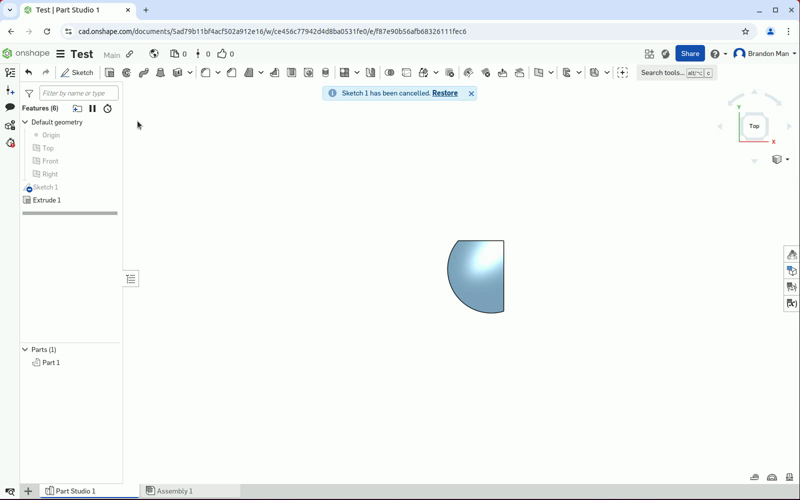
mouse_move(73, 189)
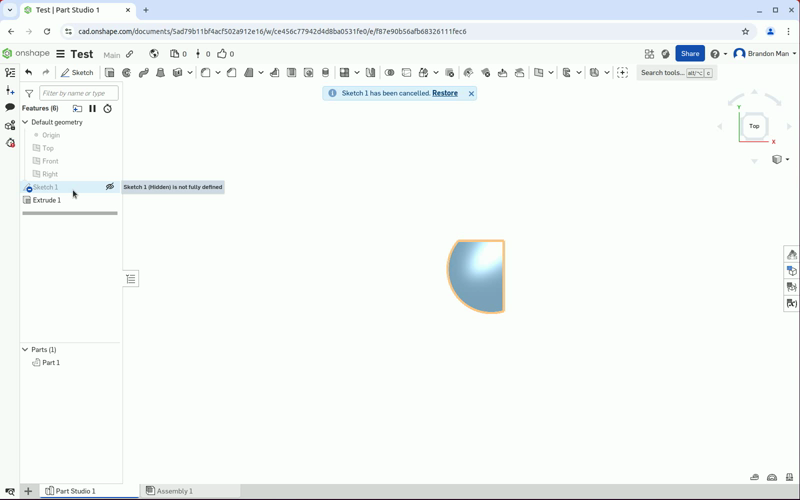
click(73, 189)
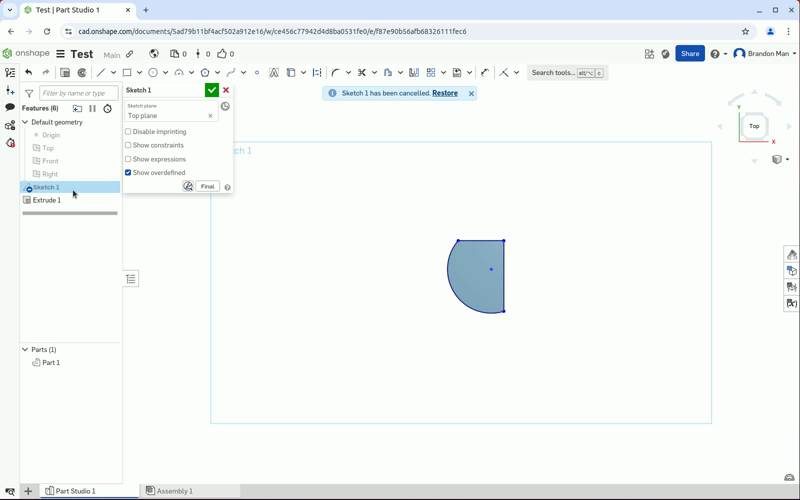
mouse_move(229, 92)
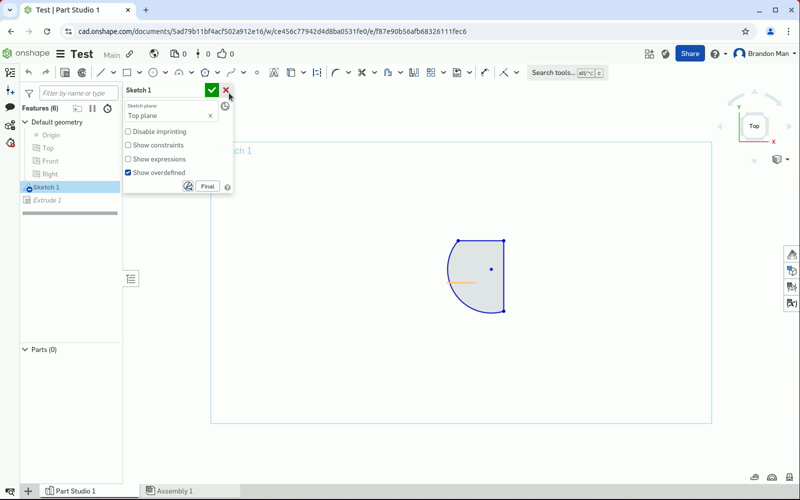
click(229, 92)
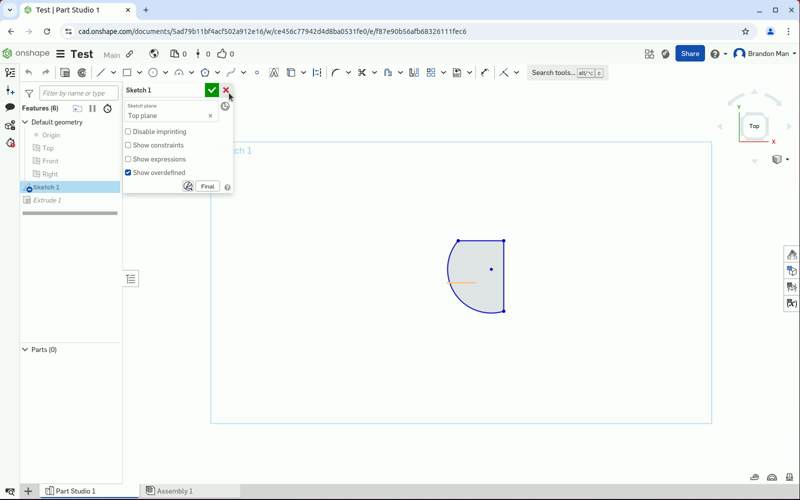
key(shift+s)
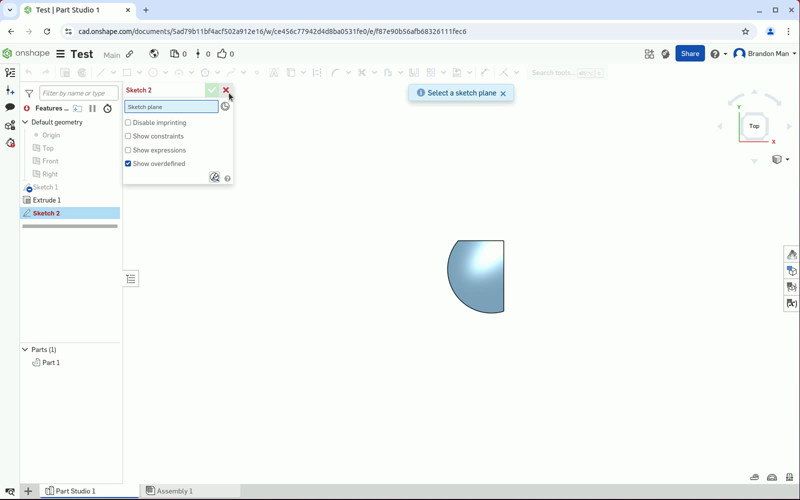
mouse_move(73, 150)
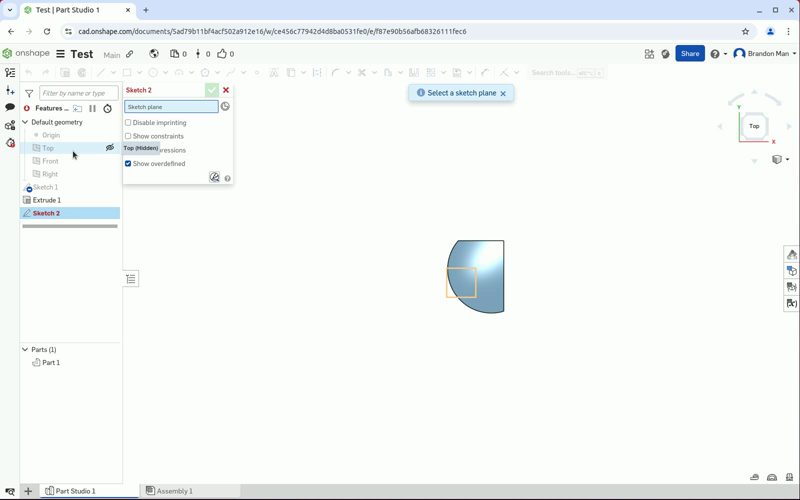
click(73, 150)
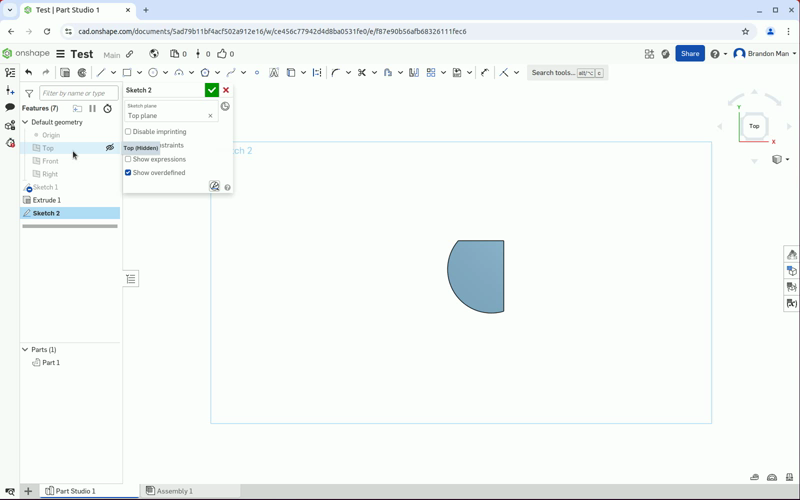
mouse_move(73, 352)
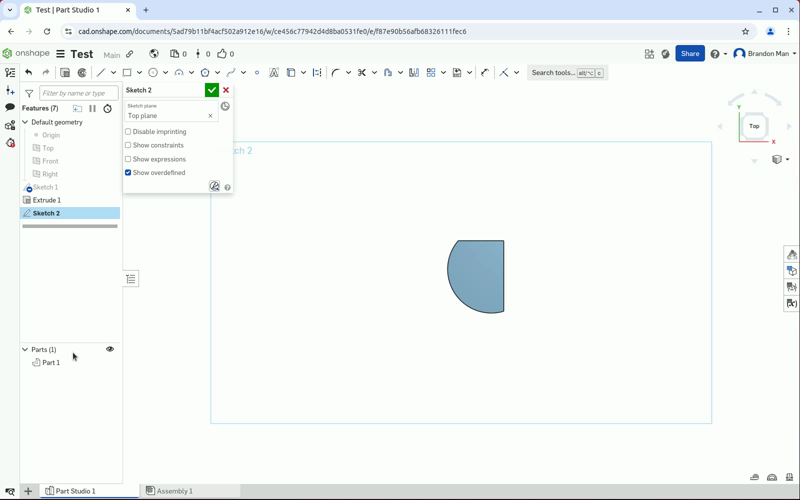
key(y)
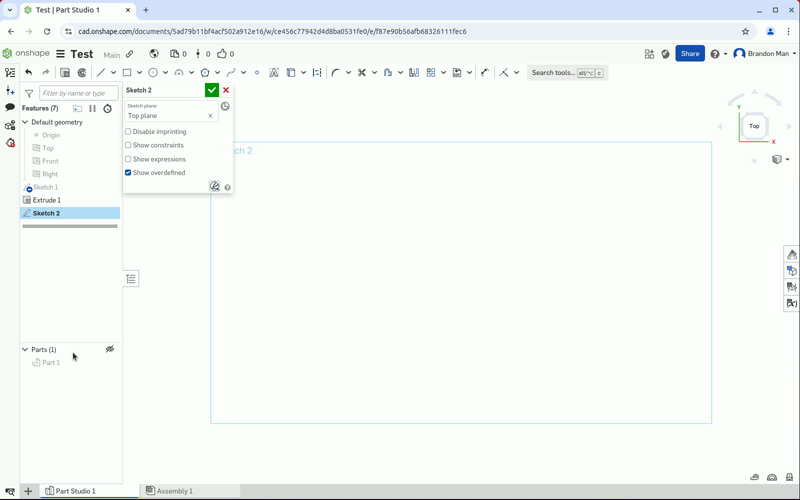
key(c)
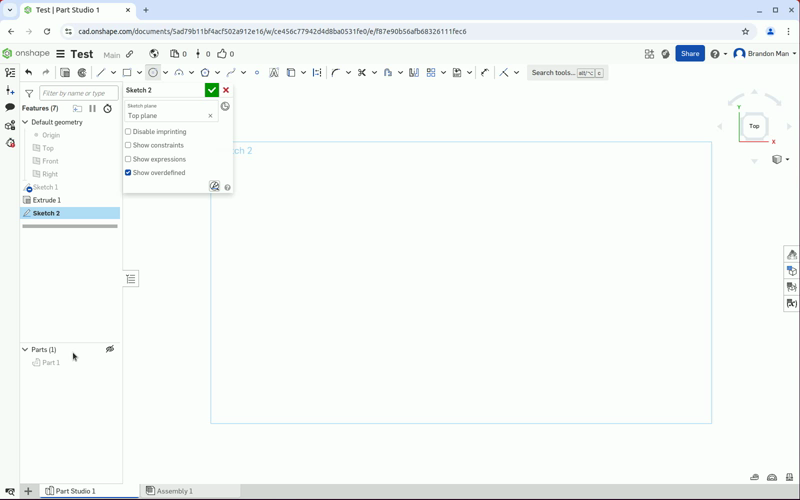
key_down(shift)
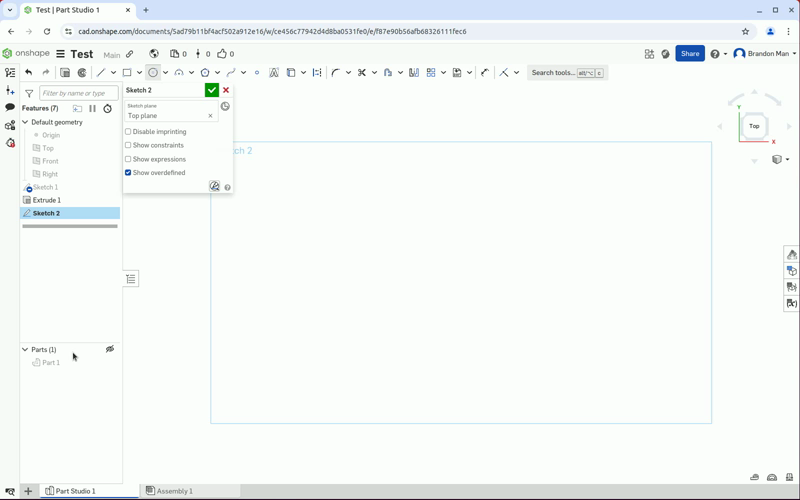
mouse_move(549, 201)
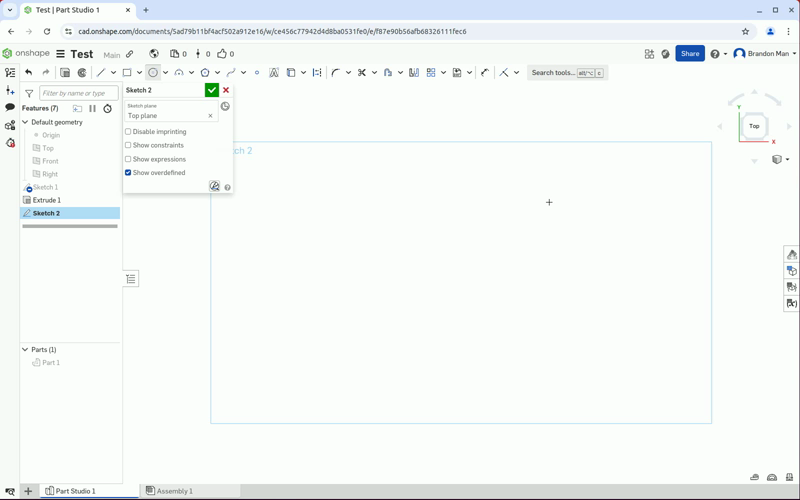
click(549, 201)
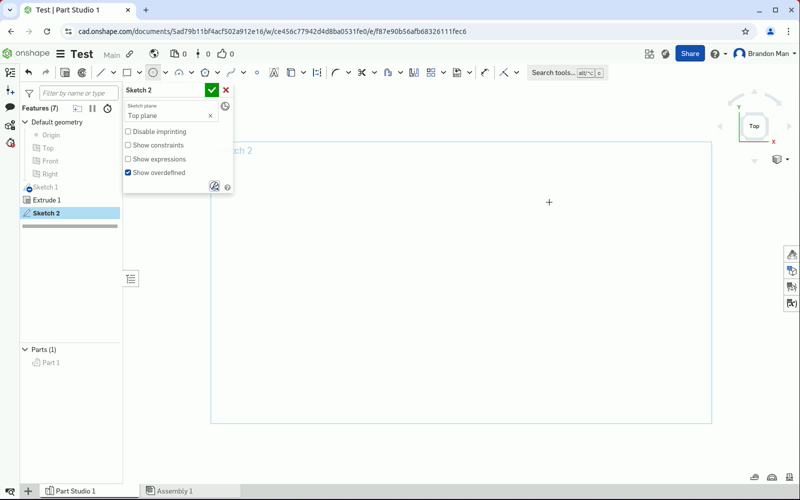
key_up(shift)
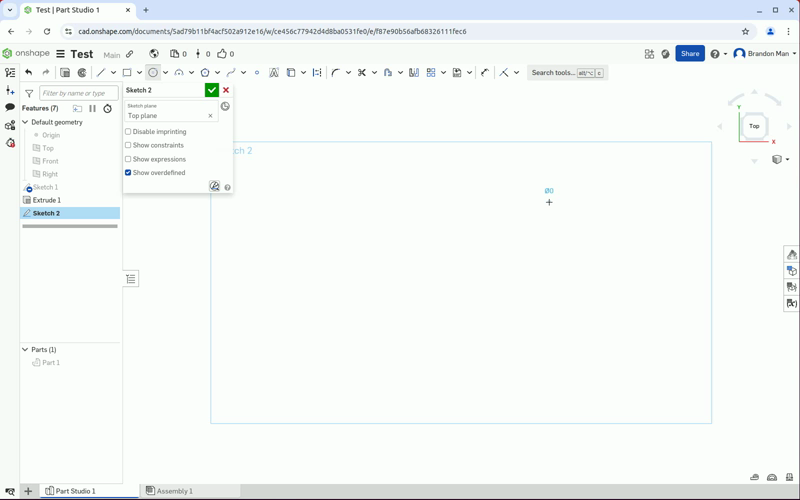
mouse_move(564, 201)
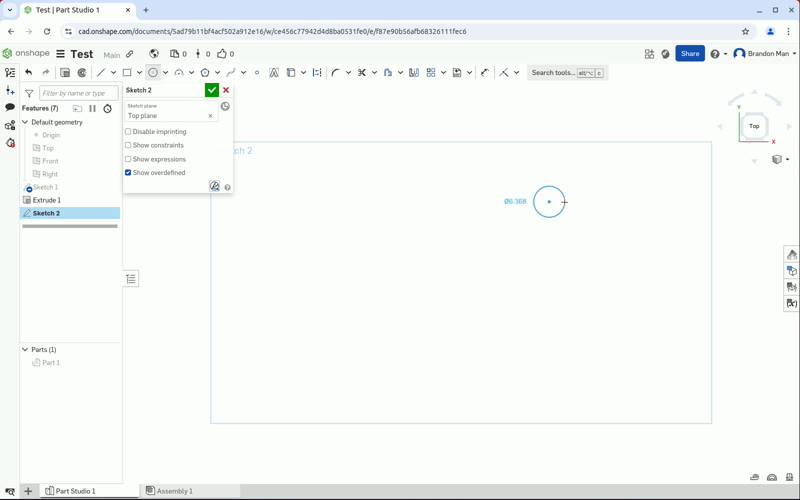
click(564, 201)
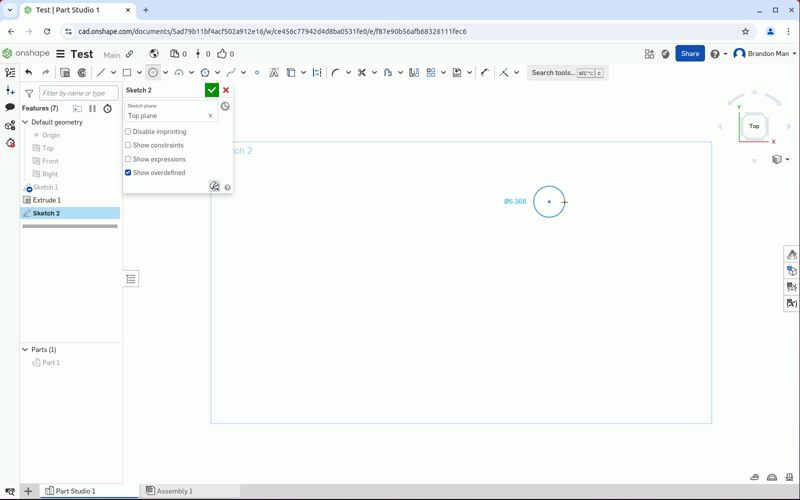
key(esc)
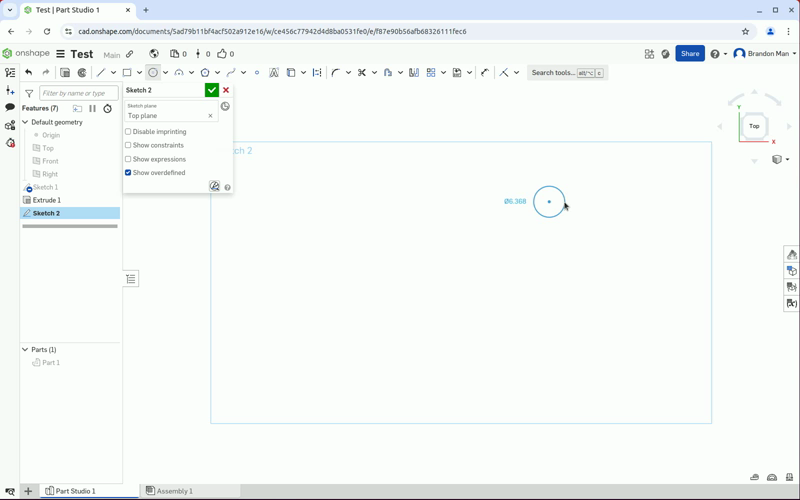
mouse_move(556, 201)
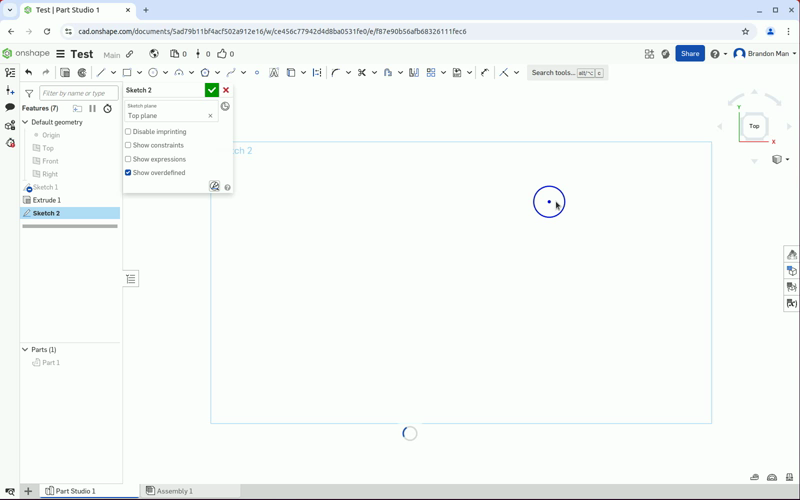
scroll(6)
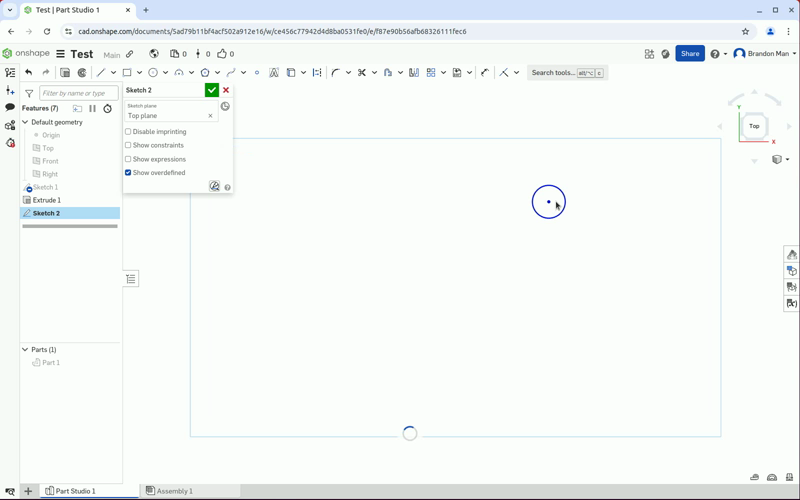
scroll(6)
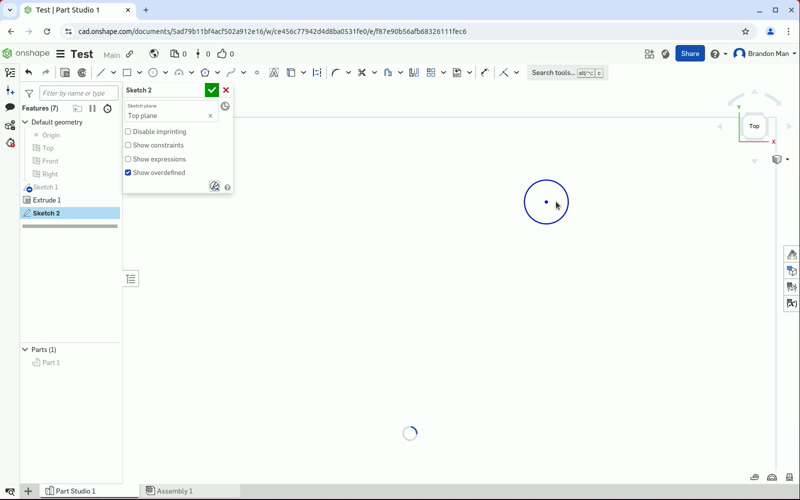
scroll(6)
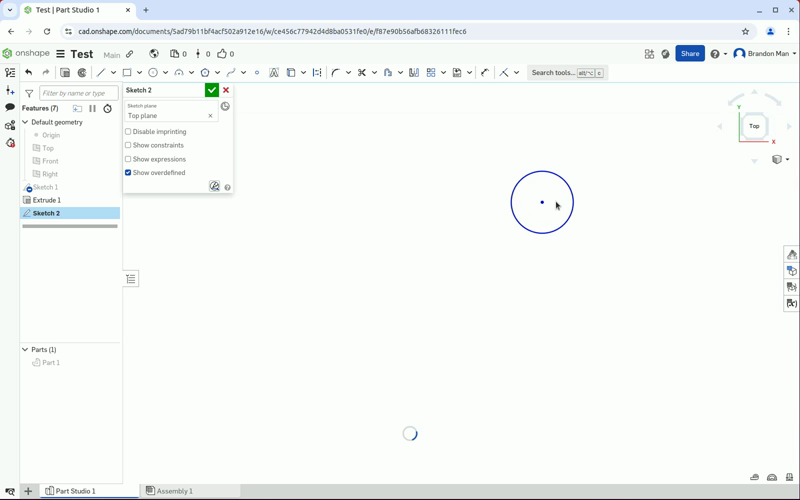
scroll(6)
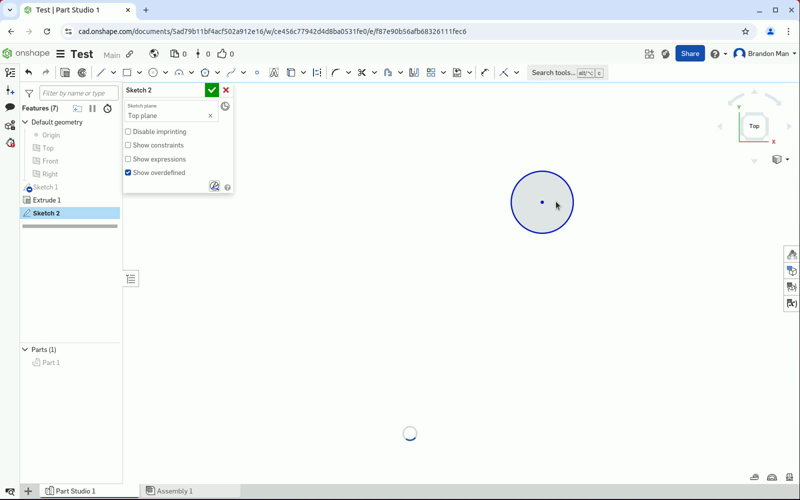
scroll(6)
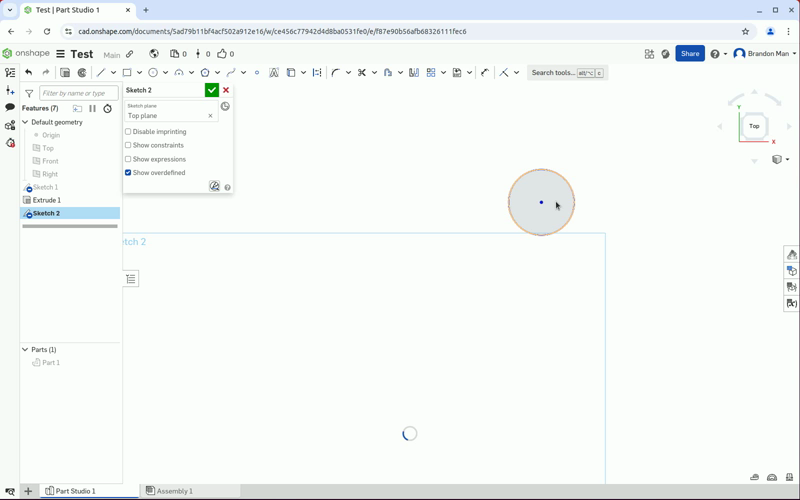
scroll(6)
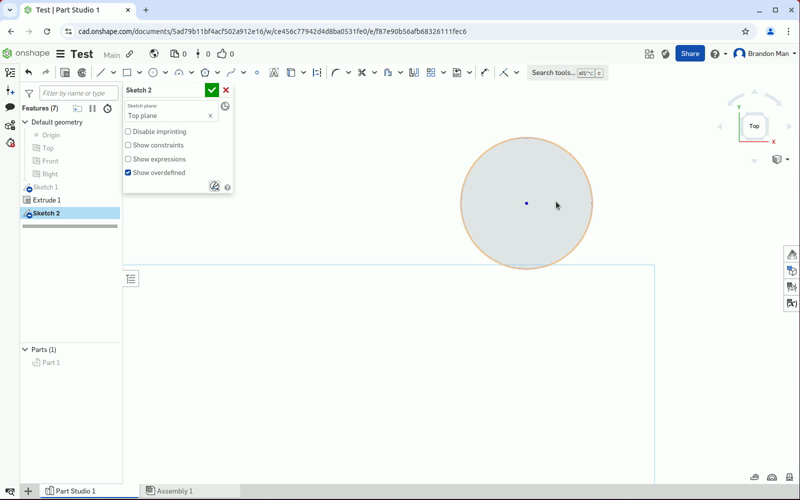
scroll(6)
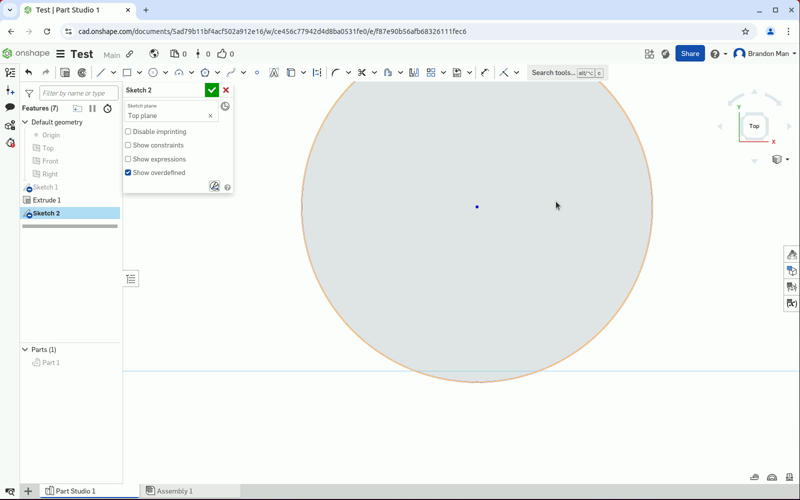
click(556, 201)
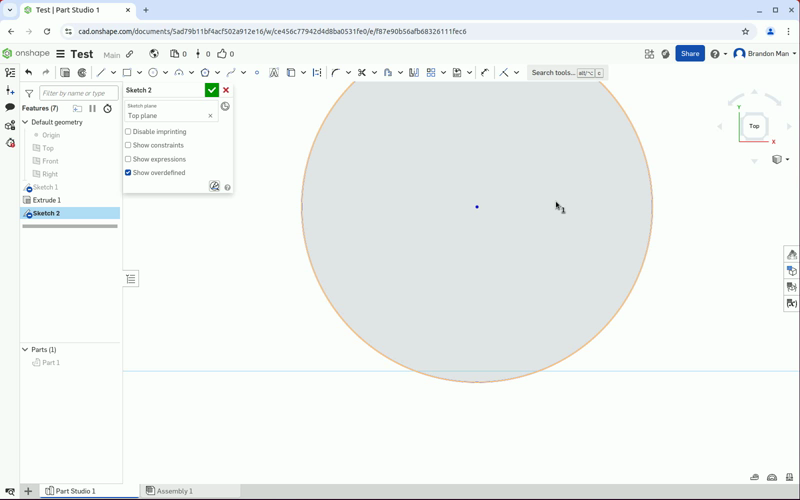
scroll(-6)
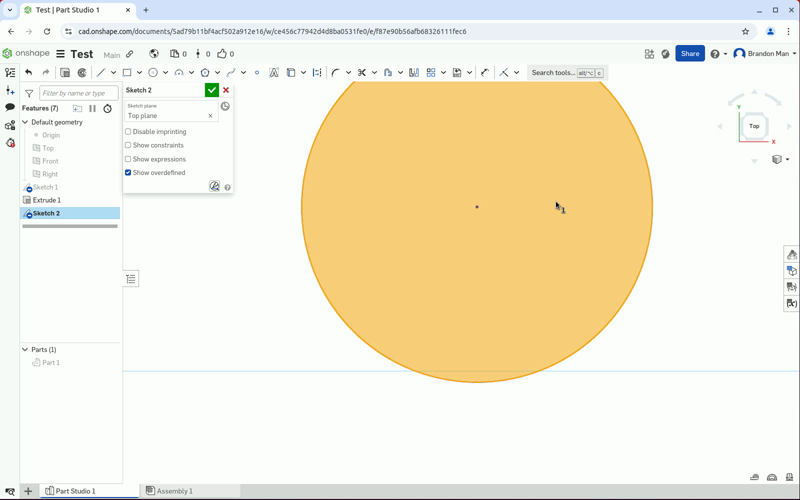
scroll(-6)
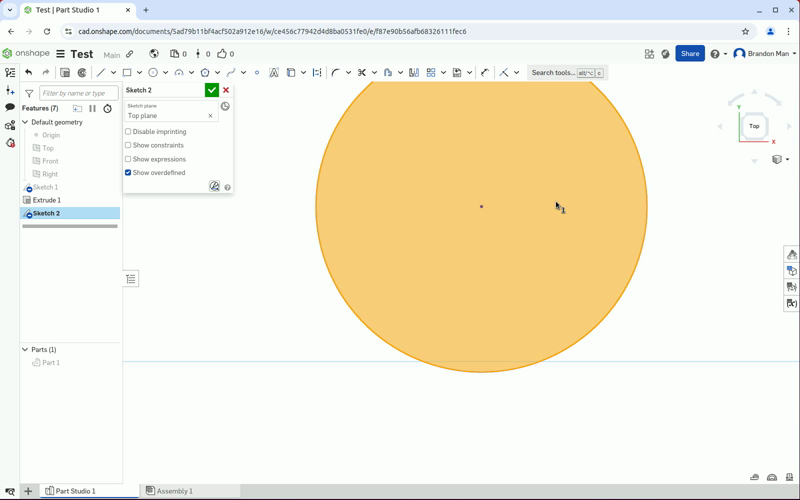
scroll(-6)
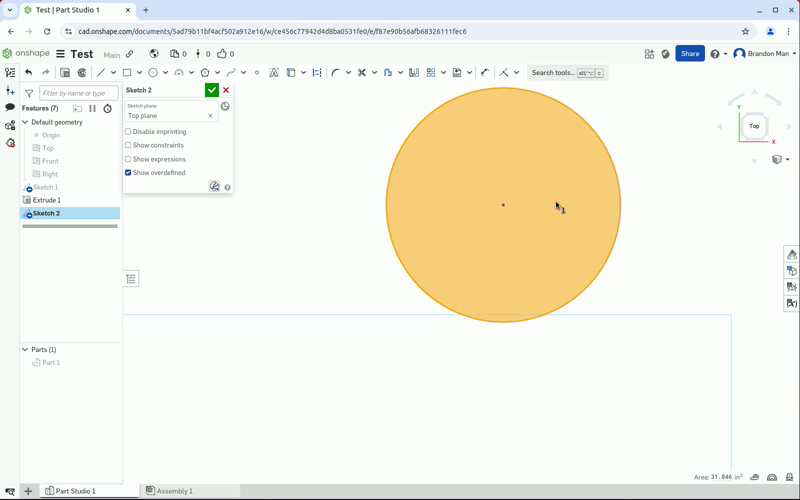
scroll(-6)
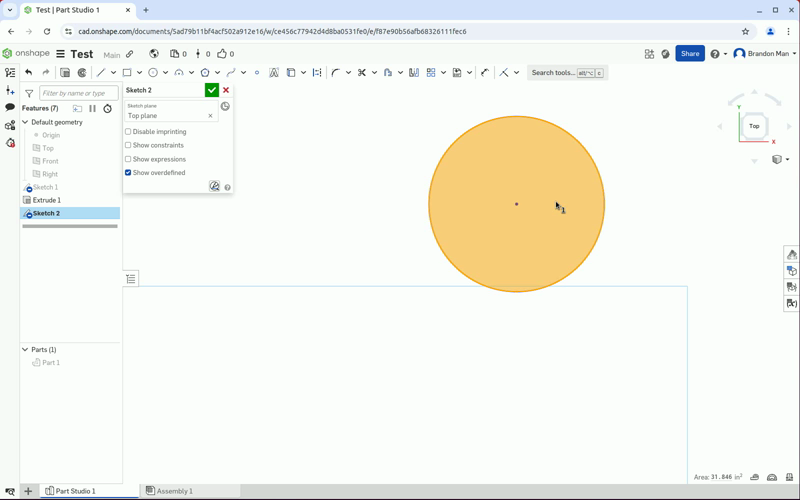
scroll(-6)
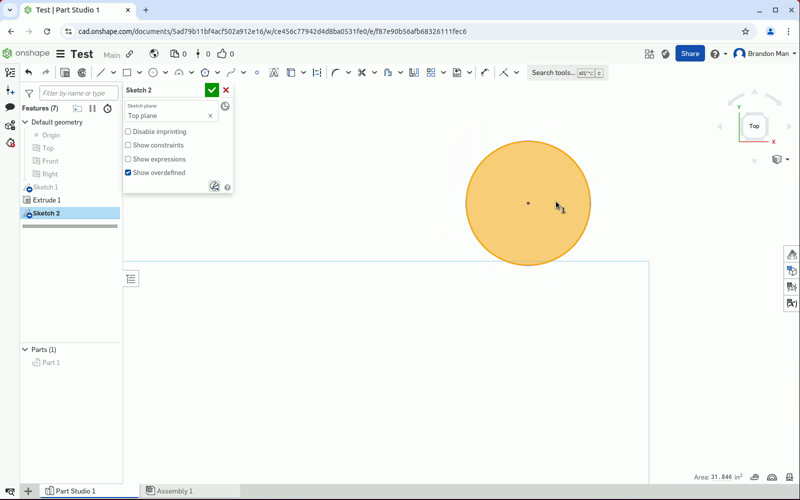
scroll(-6)
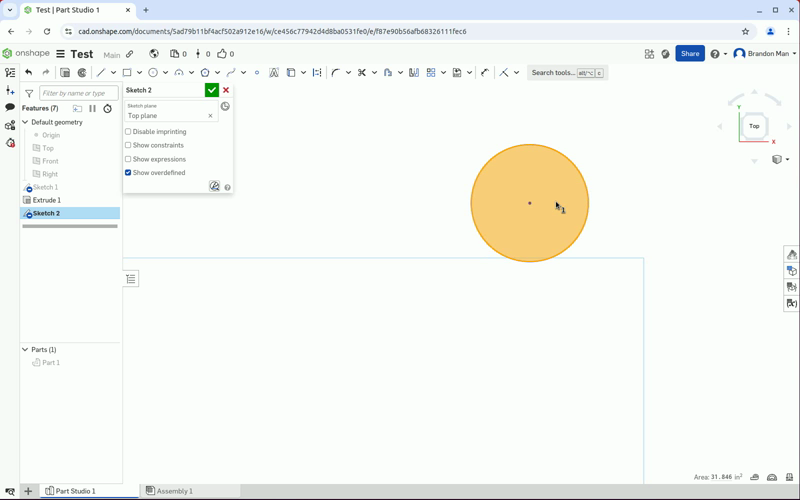
scroll(-6)
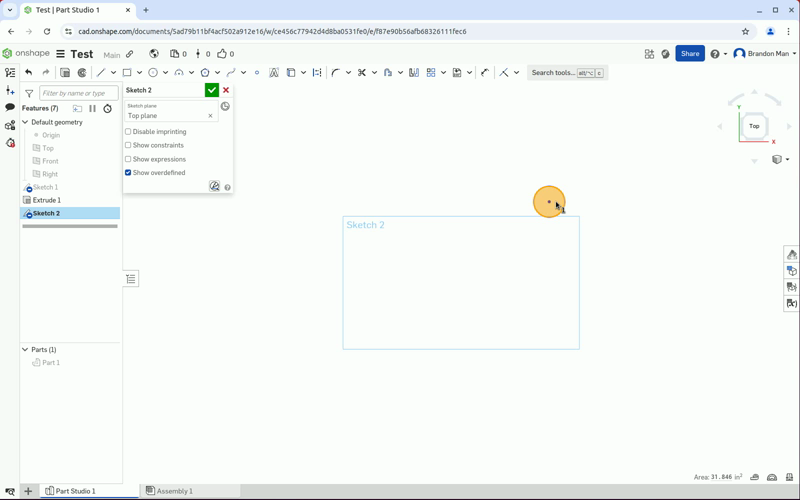
mouse_move(73, 352)
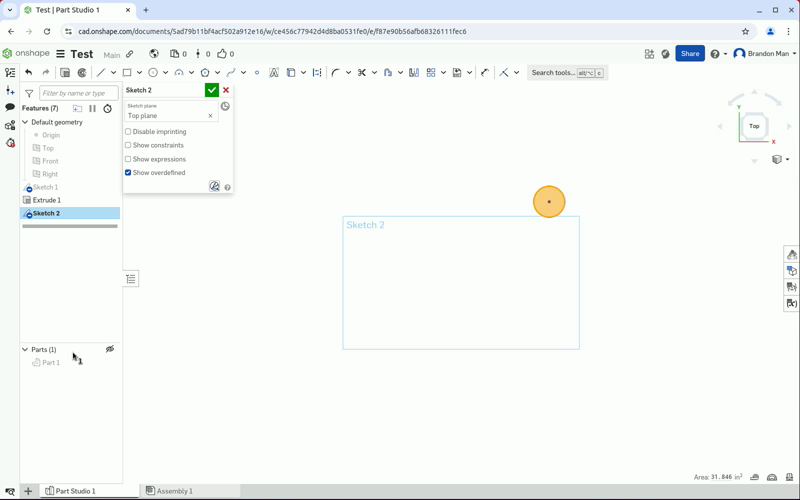
key(shift+y)
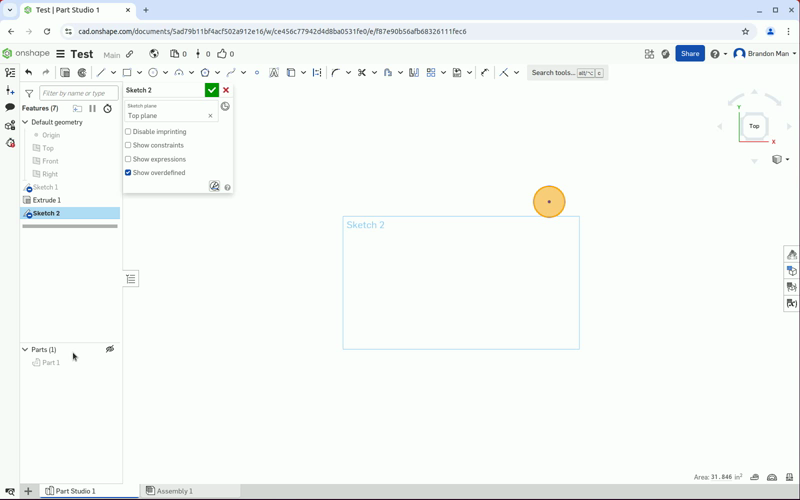
key(shift+e)
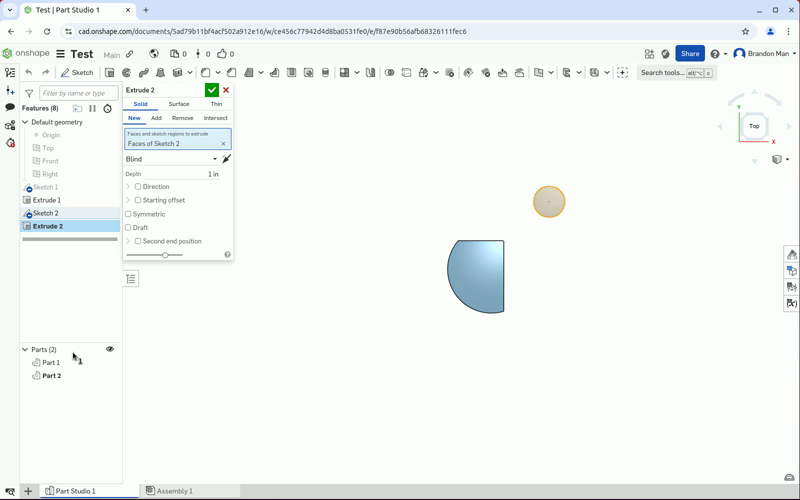
mouse_move(143, 106)
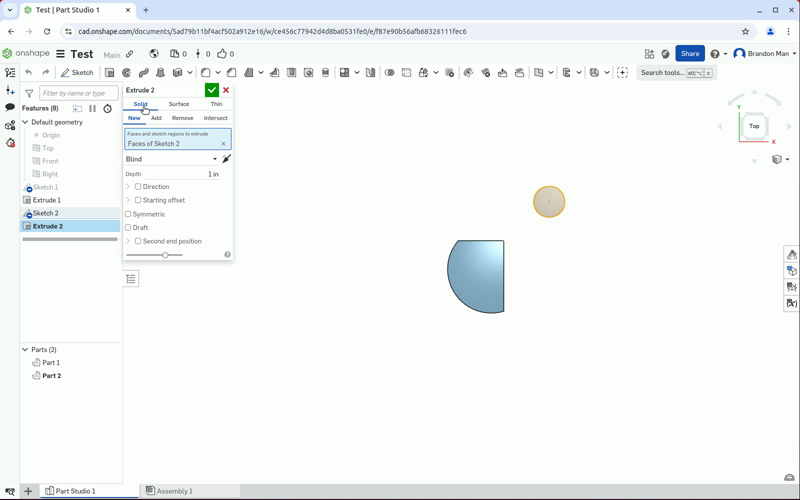
click(143, 106)
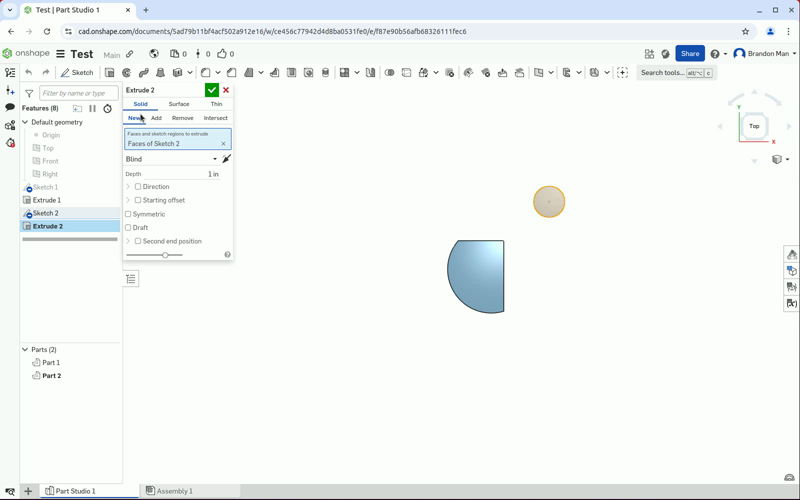
mouse_move(137, 120)
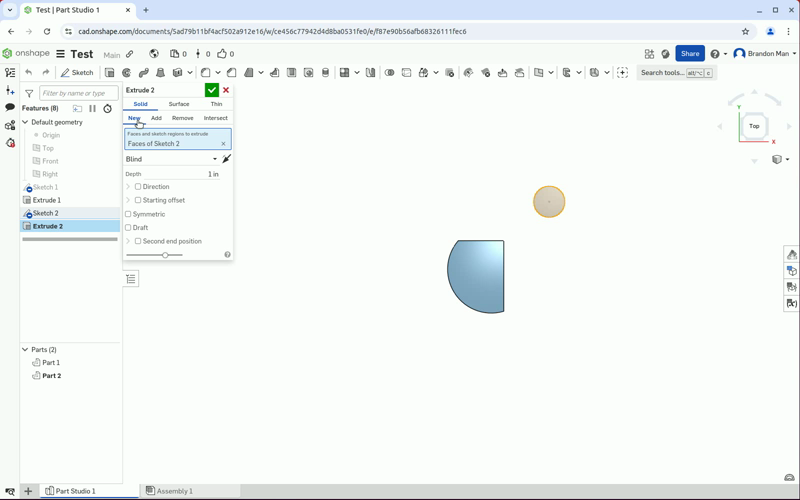
click(137, 120)
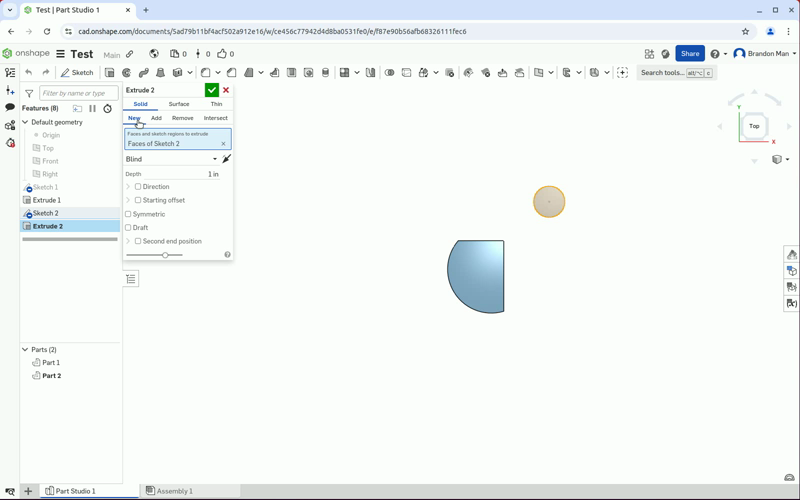
key(tab, 4)
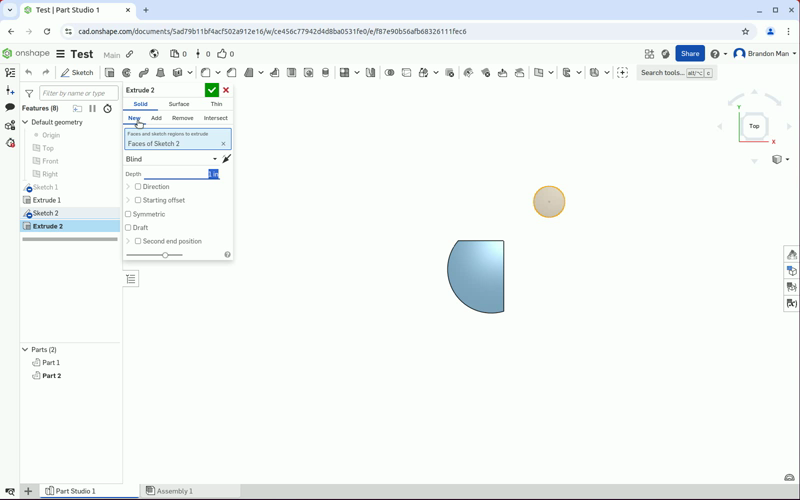
text(23.108)
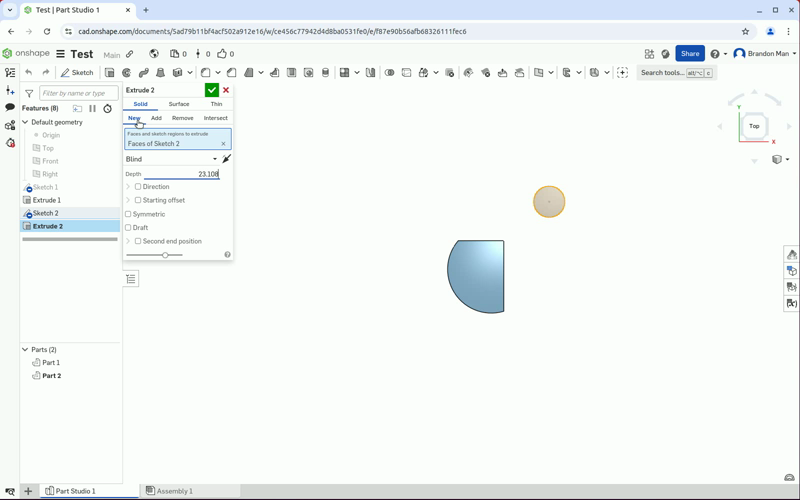
key(enter)
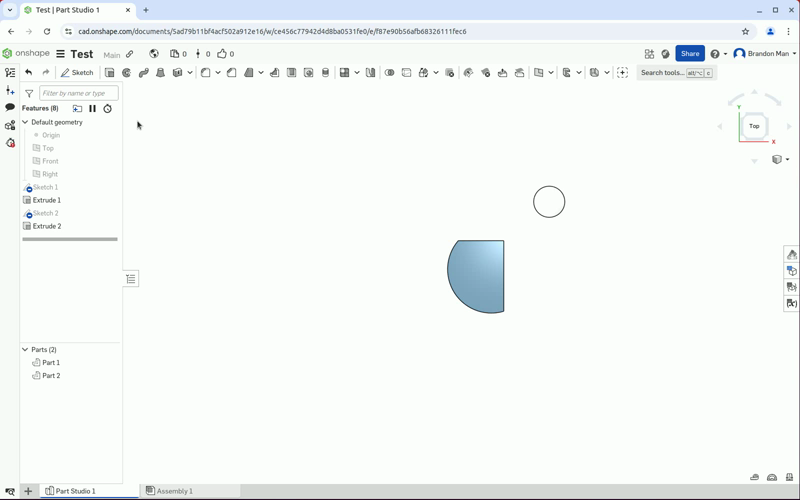
key(shift+h)
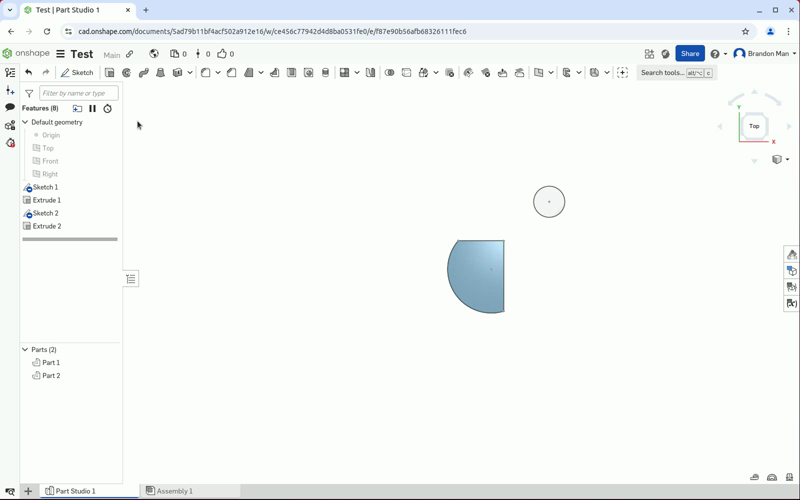
key(shift+h)
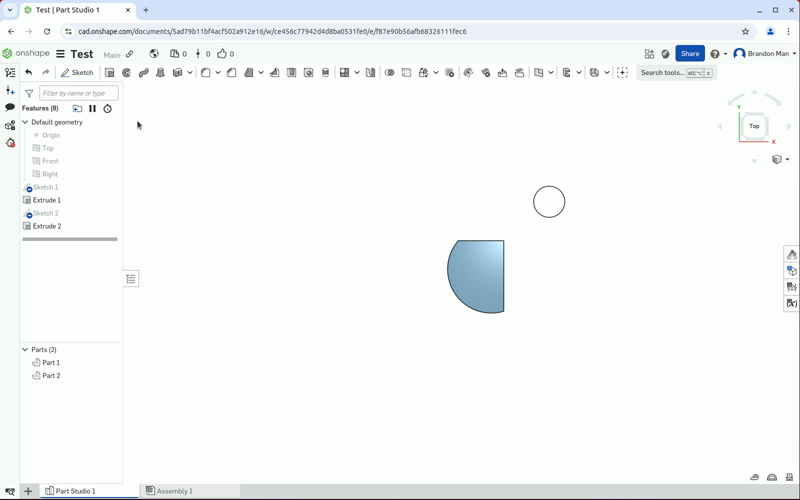
mouse_move(73, 189)
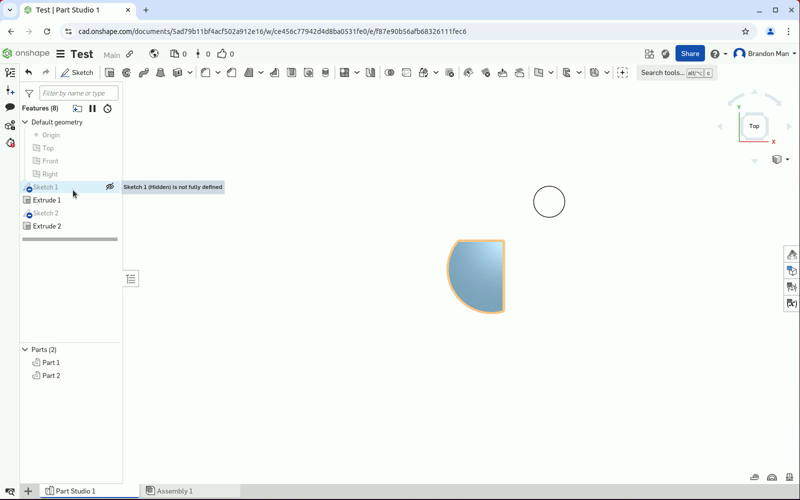
click(73, 189)
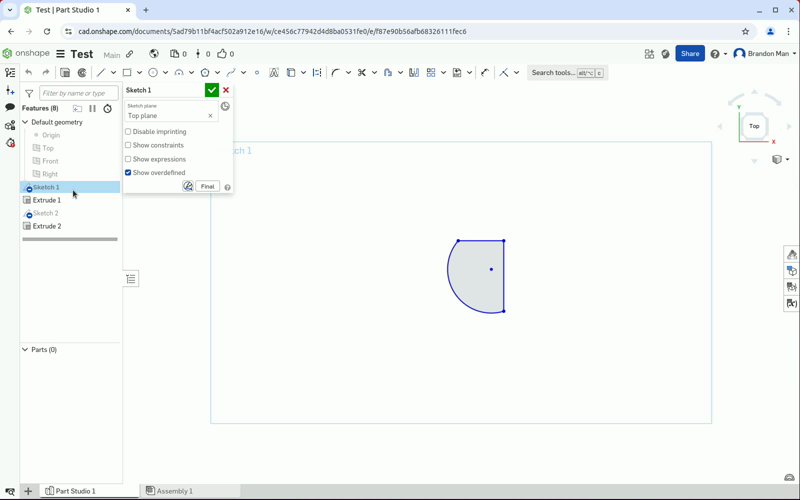
mouse_move(229, 92)
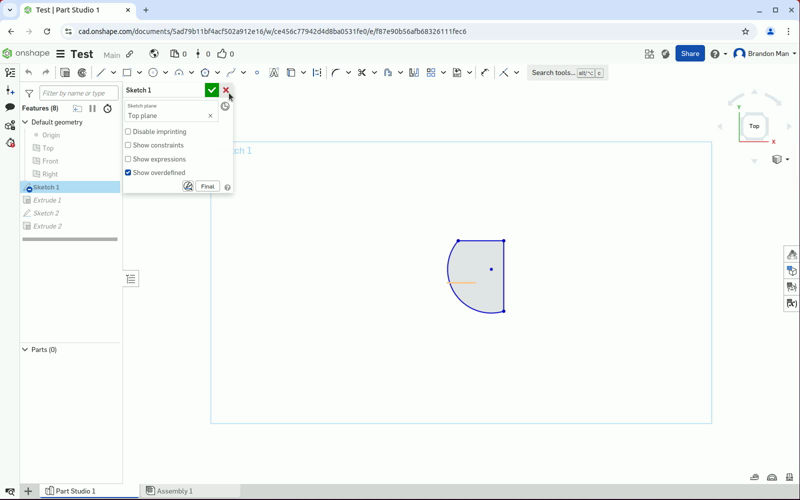
click(229, 92)
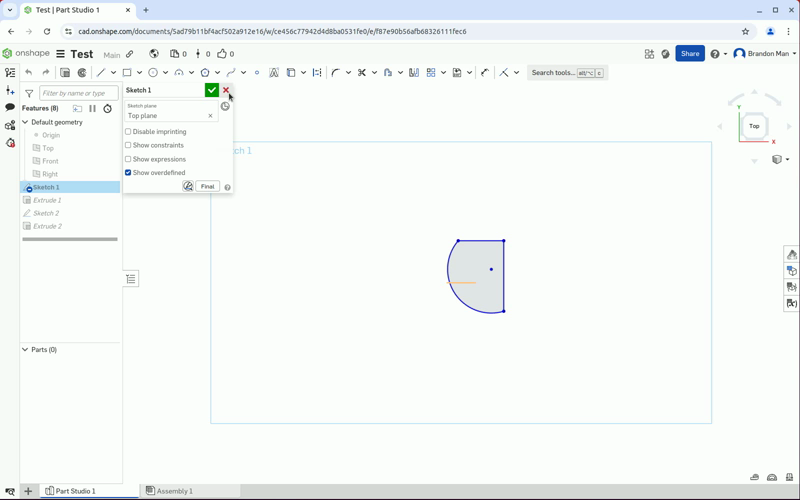
key(shift+s)
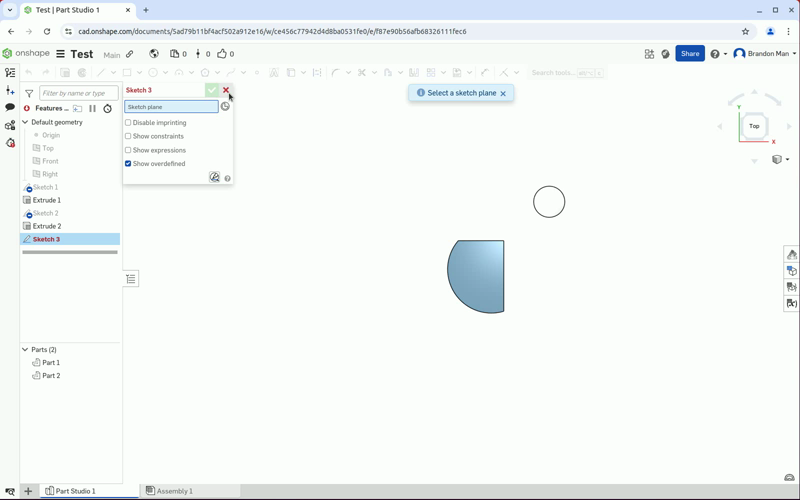
mouse_move(73, 150)
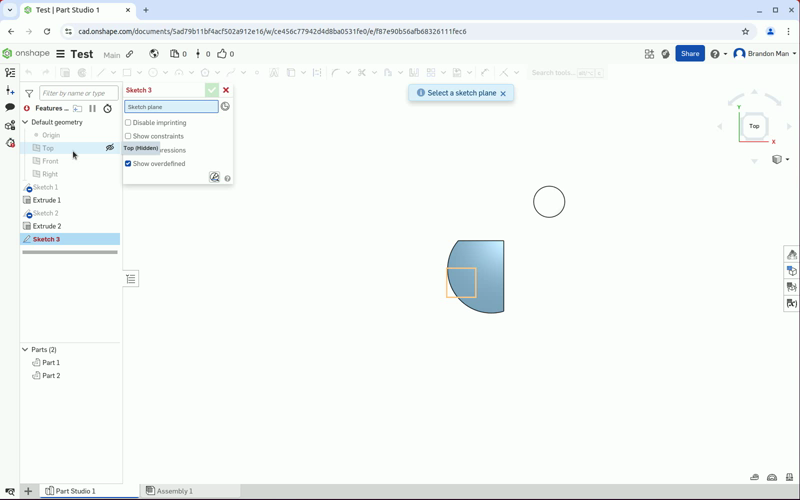
click(73, 150)
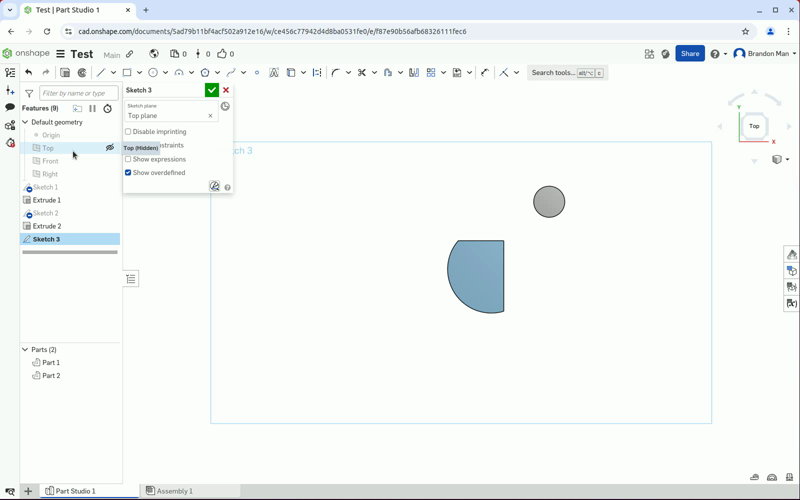
mouse_move(73, 352)
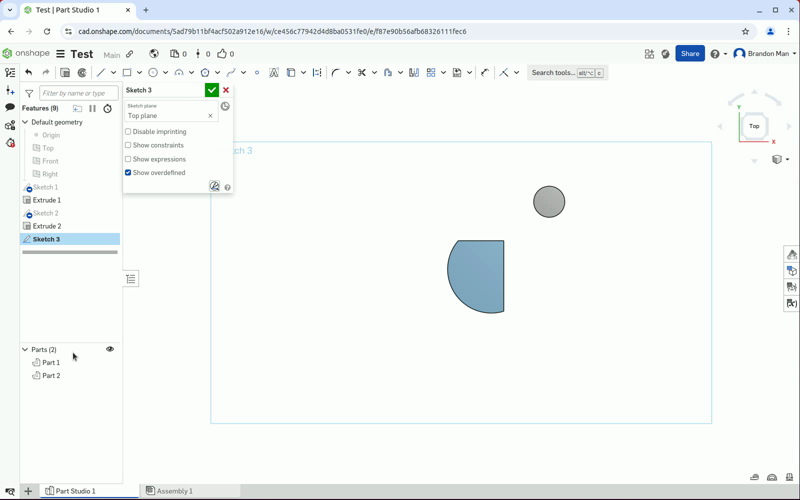
key(y)
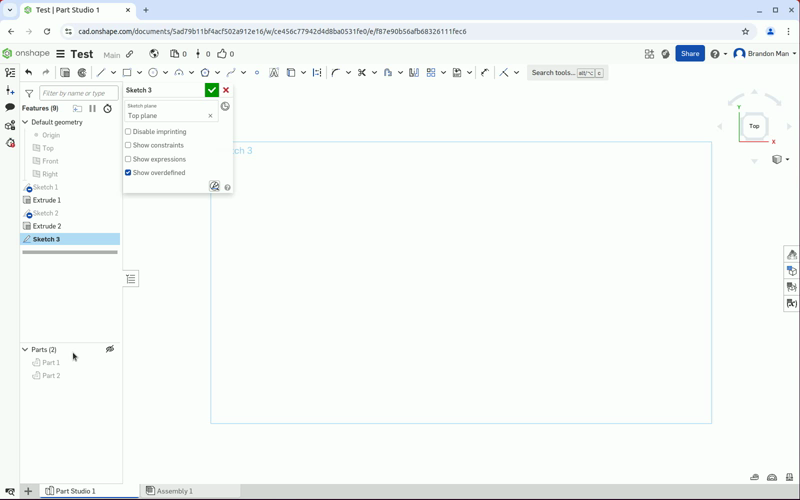
key(a)
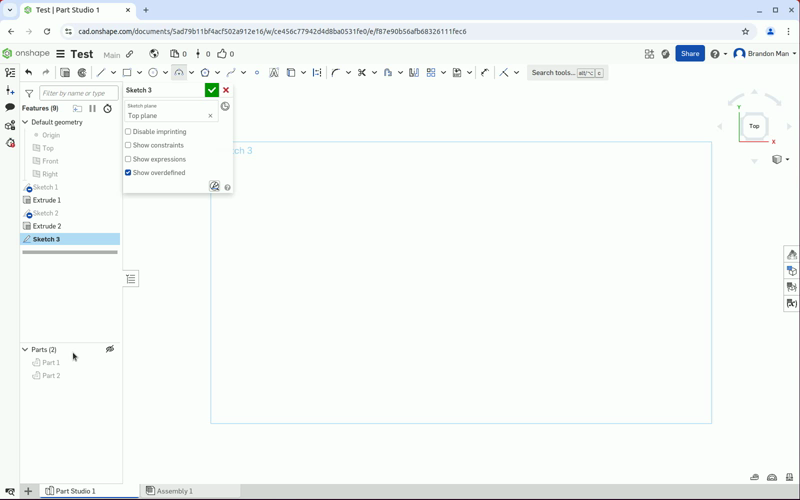
key_down(shift)
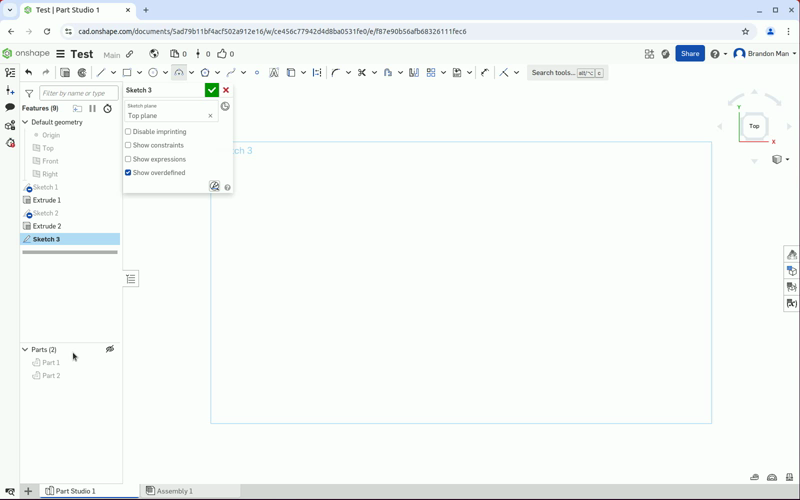
mouse_move(458, 240)
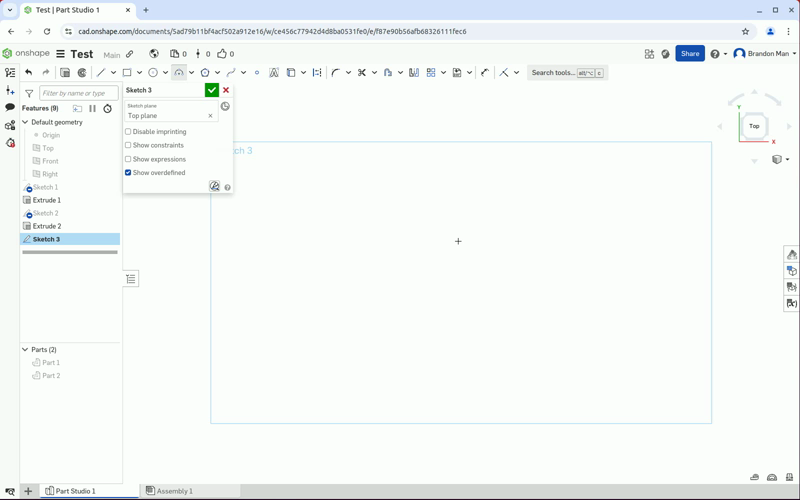
click(458, 240)
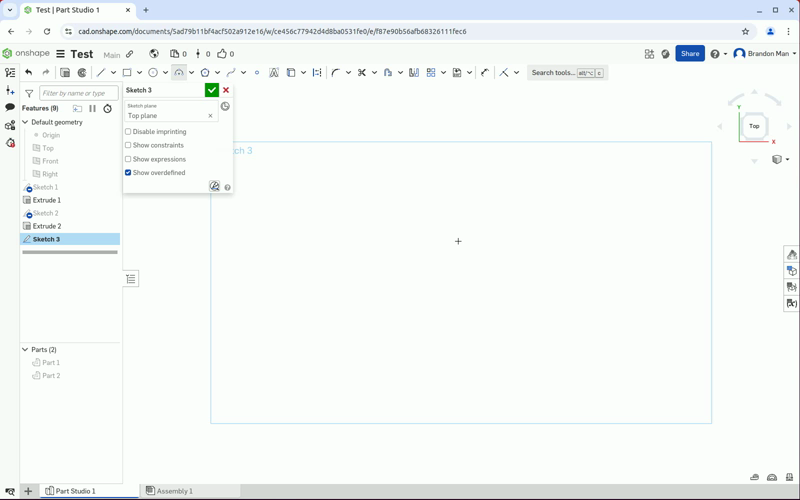
key_up(shift)
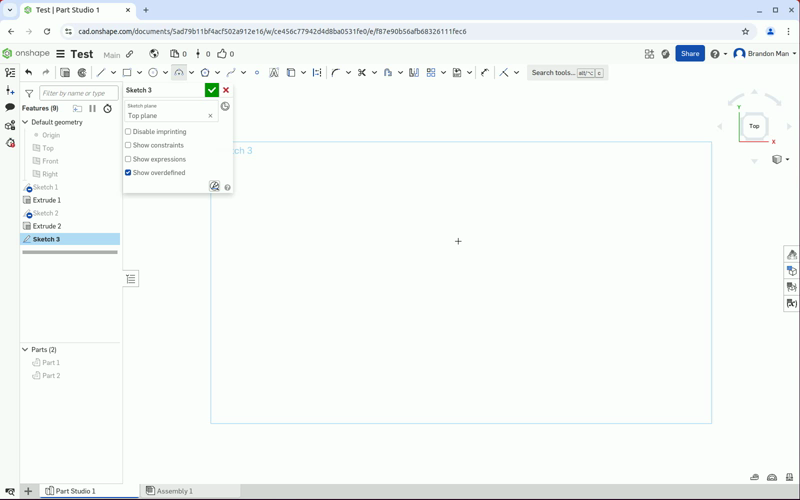
key_down(shift)
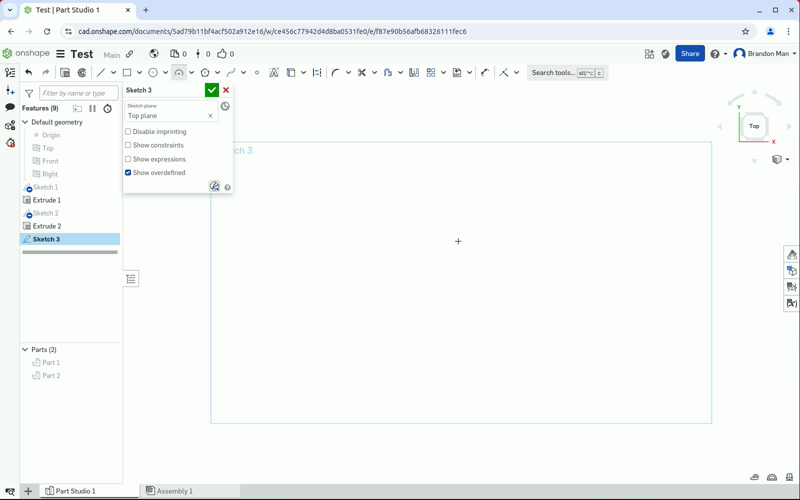
mouse_move(503, 311)
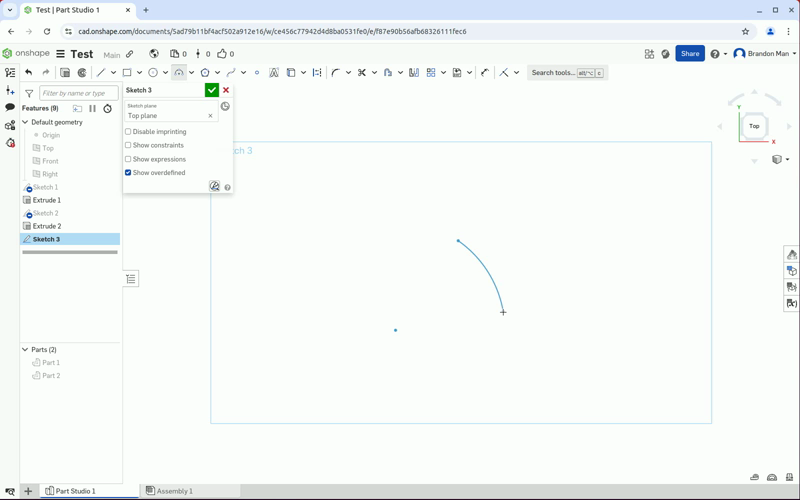
click(503, 311)
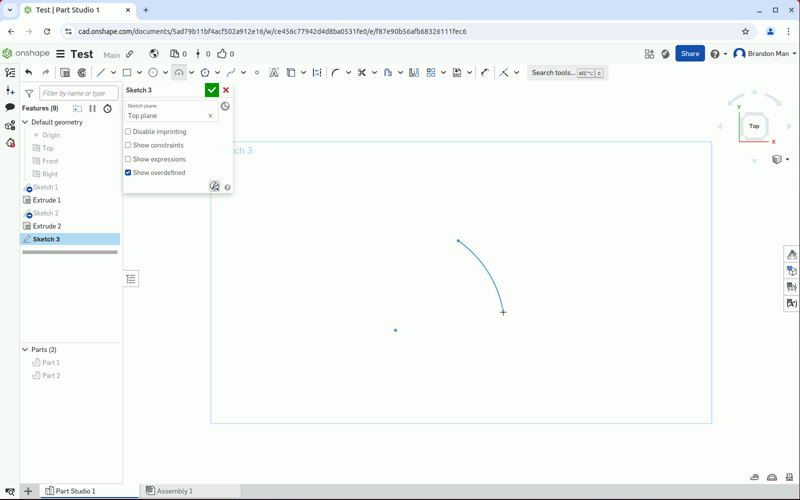
mouse_move(528, 246)
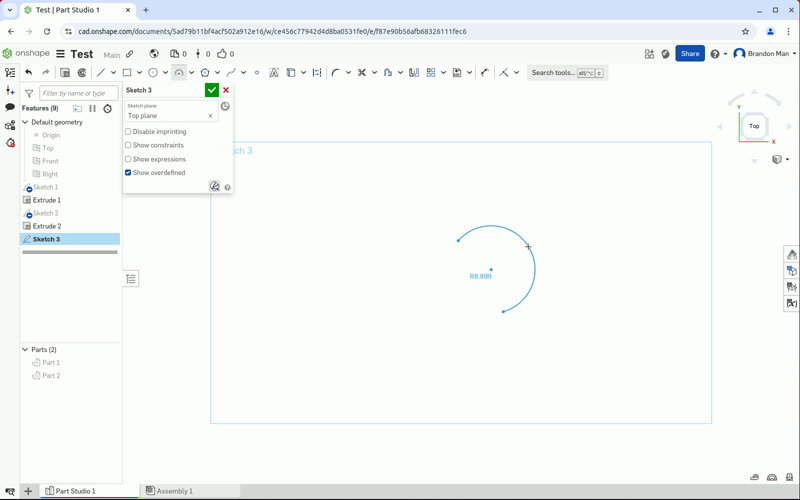
click(528, 246)
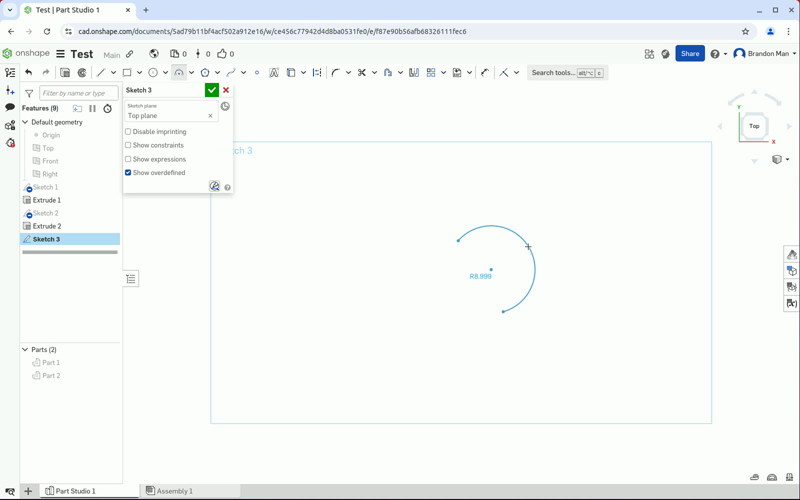
key_up(shift)
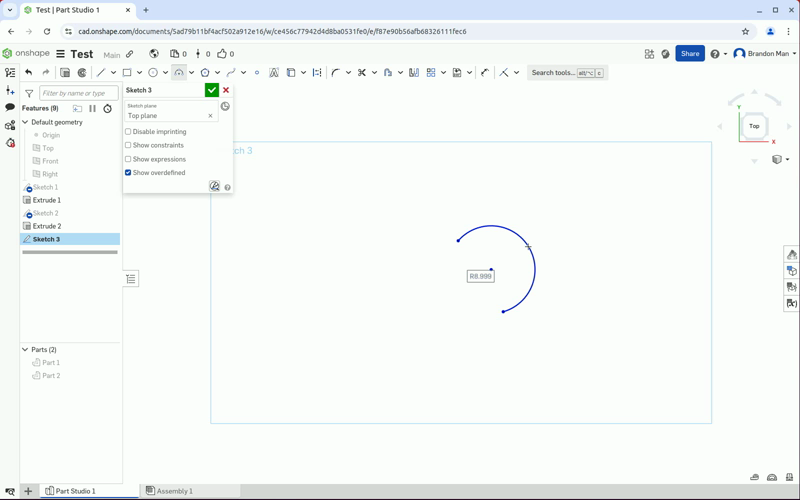
key(esc)
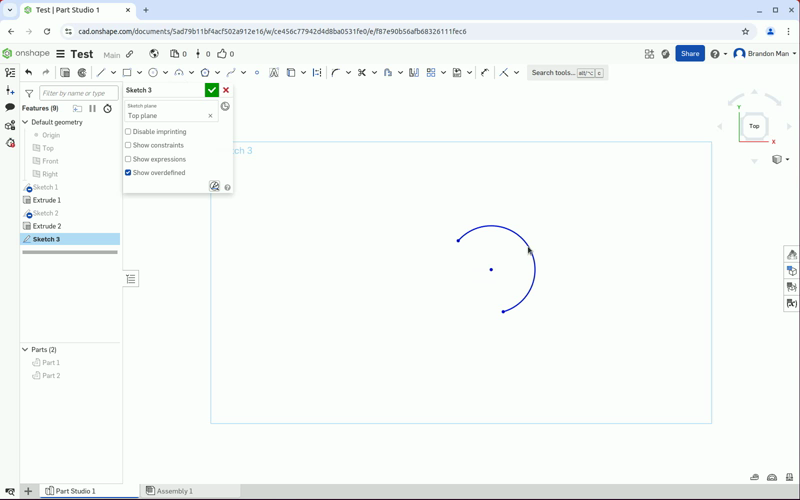
key(l)
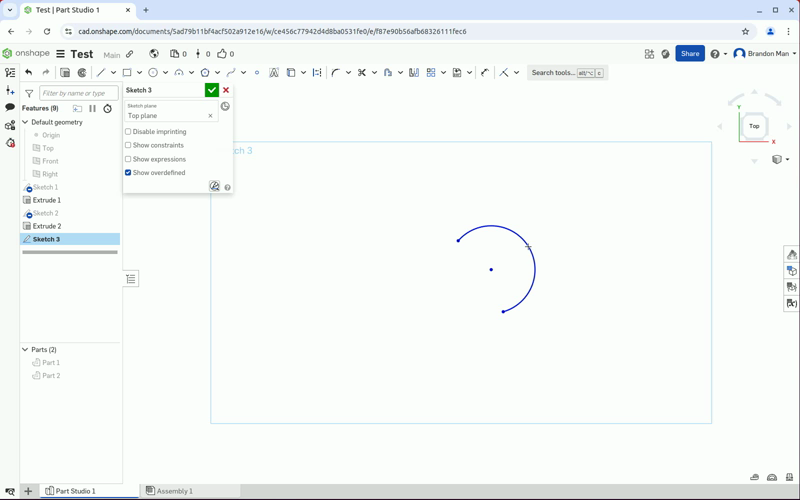
mouse_move(503, 311)
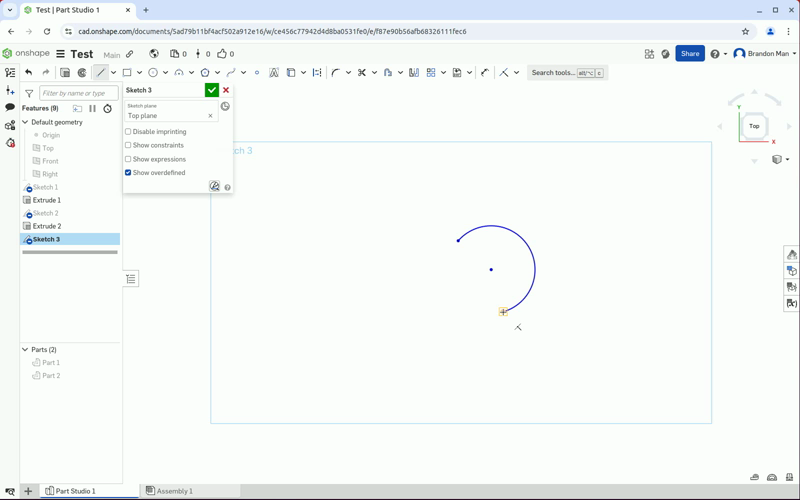
click(503, 311)
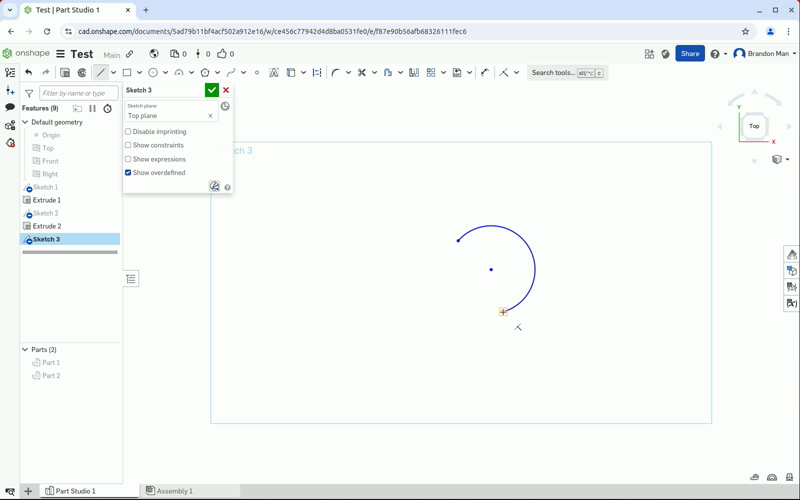
key_down(shift)
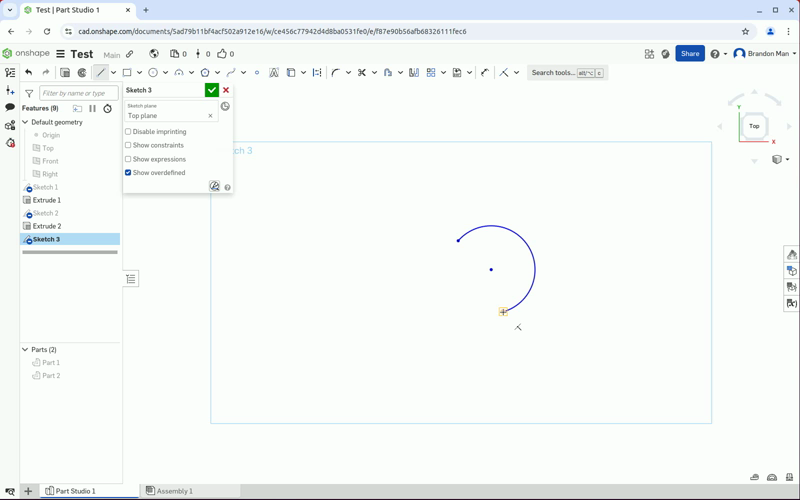
mouse_move(503, 240)
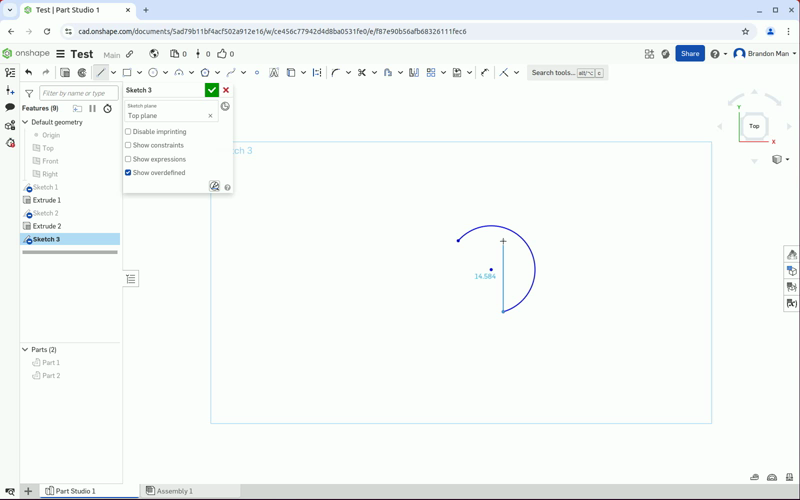
click(503, 240)
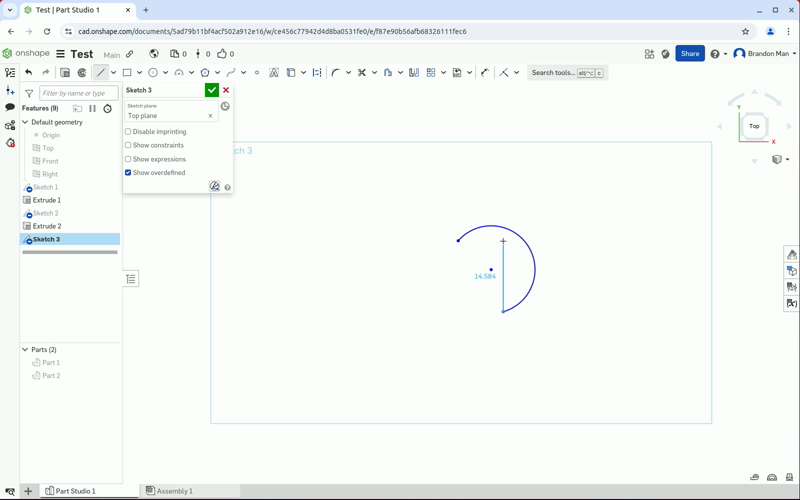
key_up(shift)
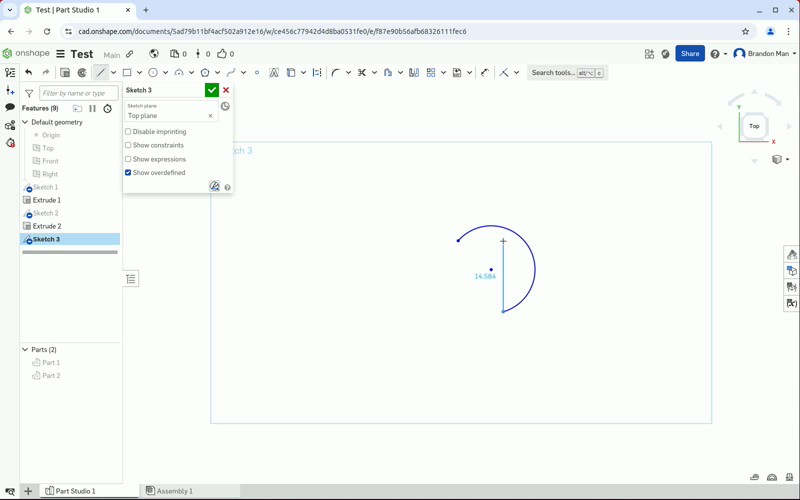
mouse_move(533, 240)
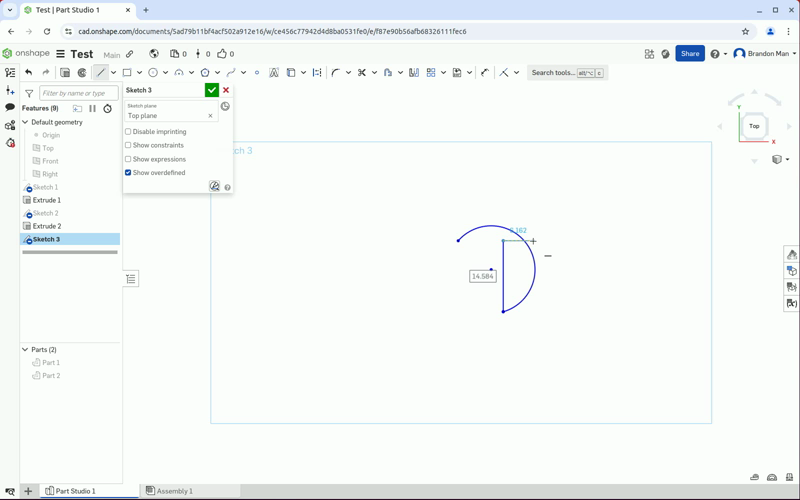
key_down(shift)
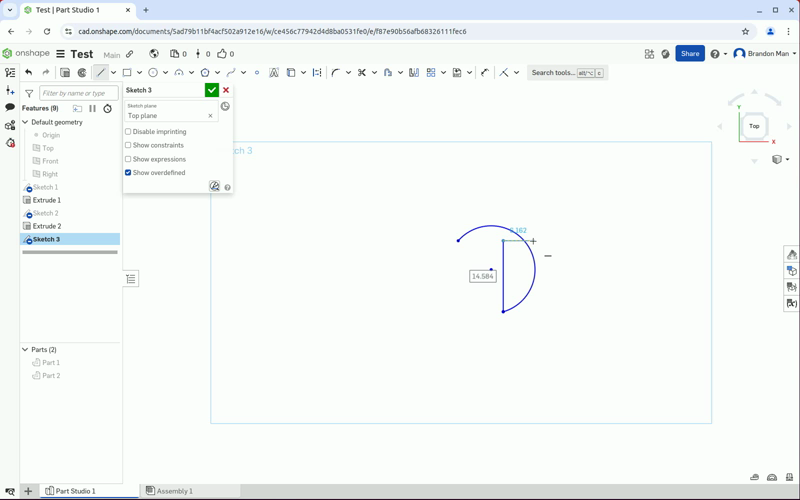
mouse_move(458, 240)
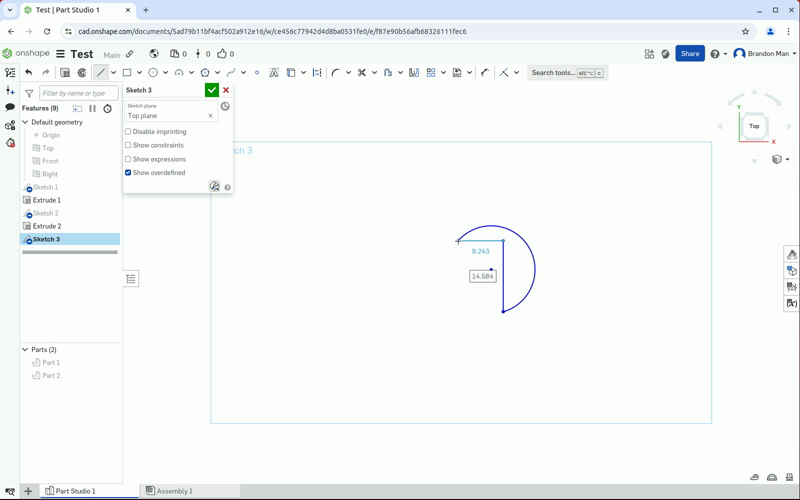
key_up(shift)
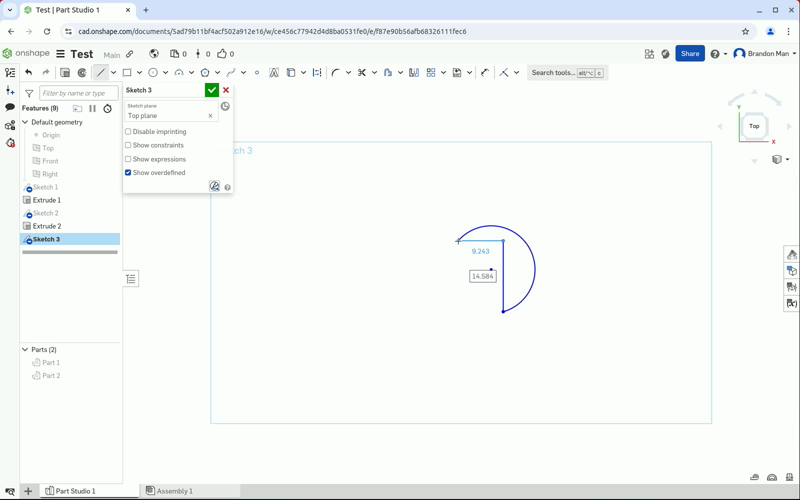
click(458, 240)
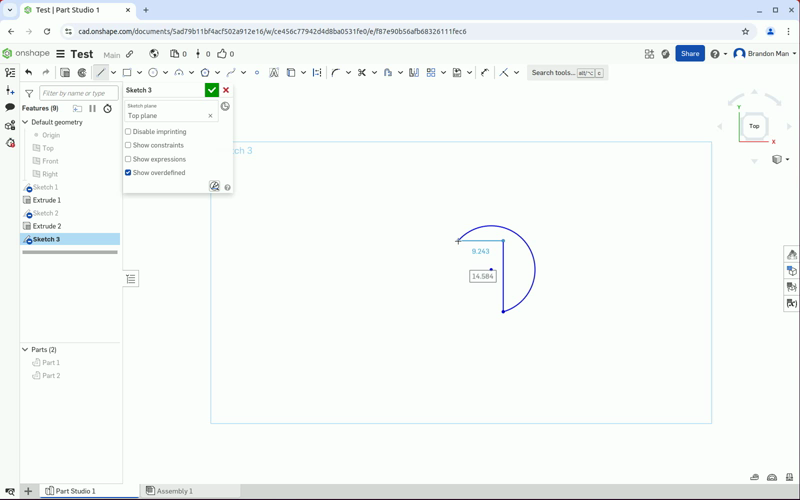
key(esc)
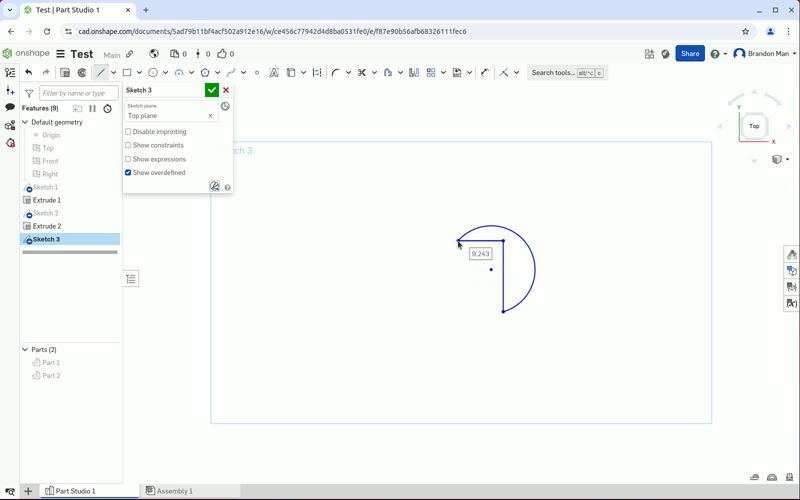
mouse_move(515, 289)
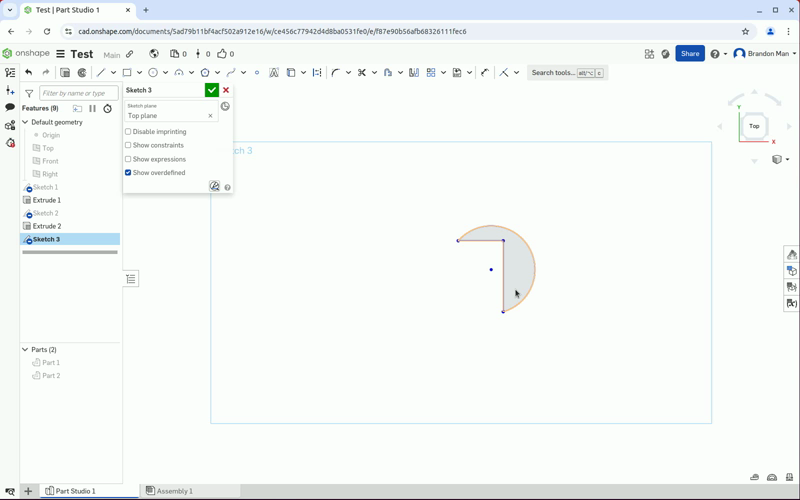
click(515, 289)
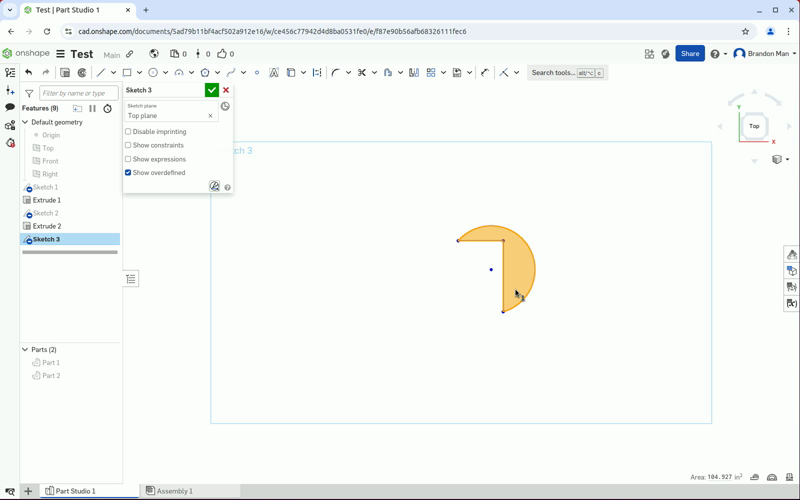
mouse_move(73, 352)
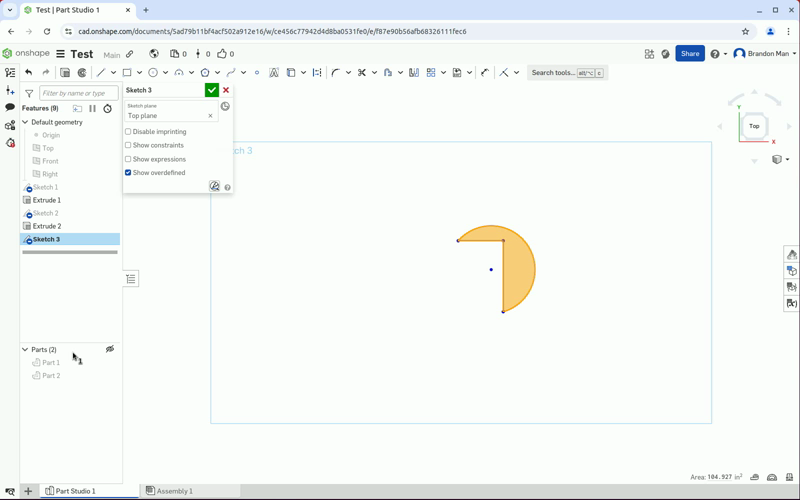
key(shift+y)
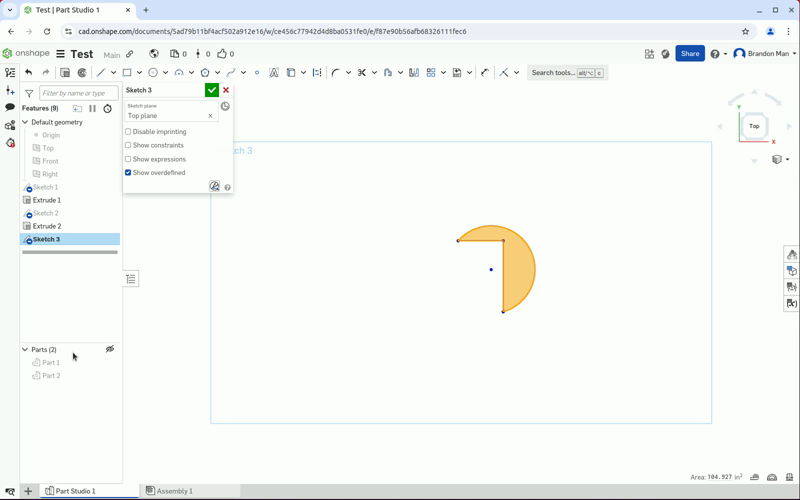
key(shift+e)
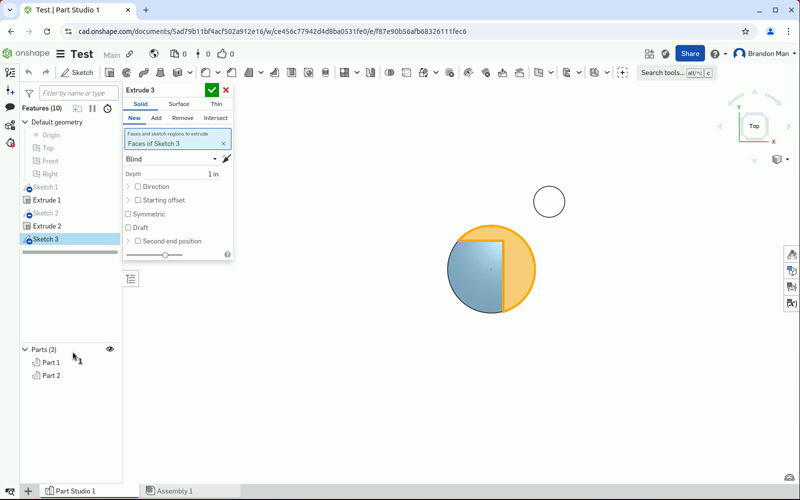
mouse_move(143, 106)
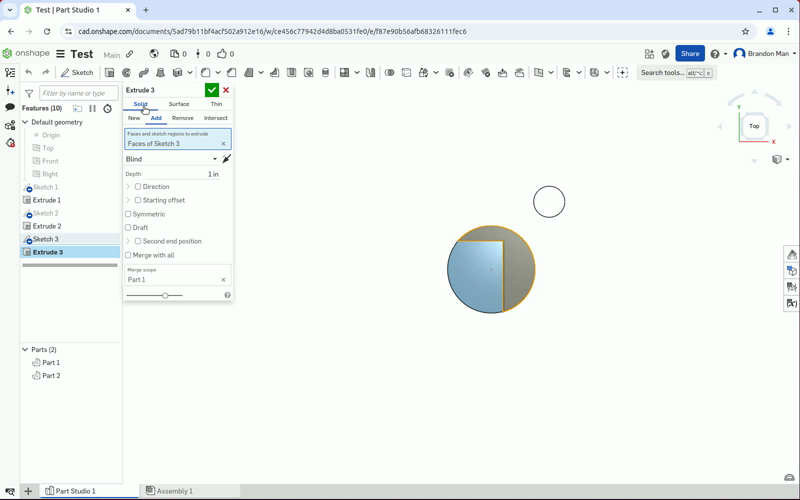
click(143, 106)
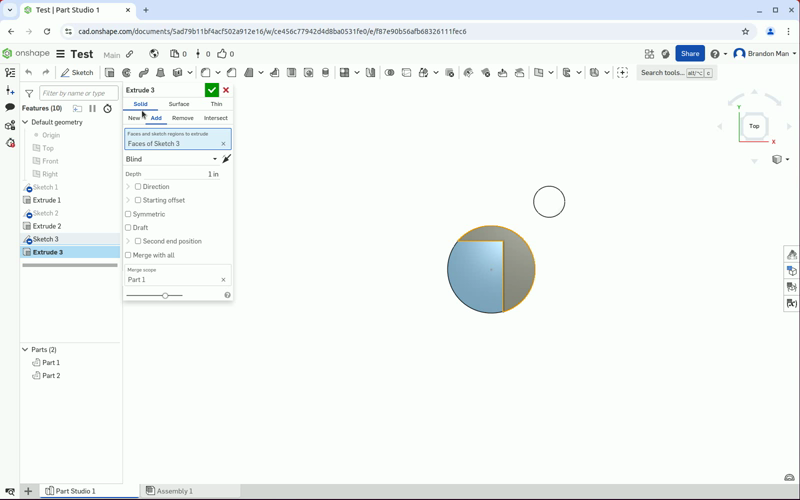
mouse_move(137, 120)
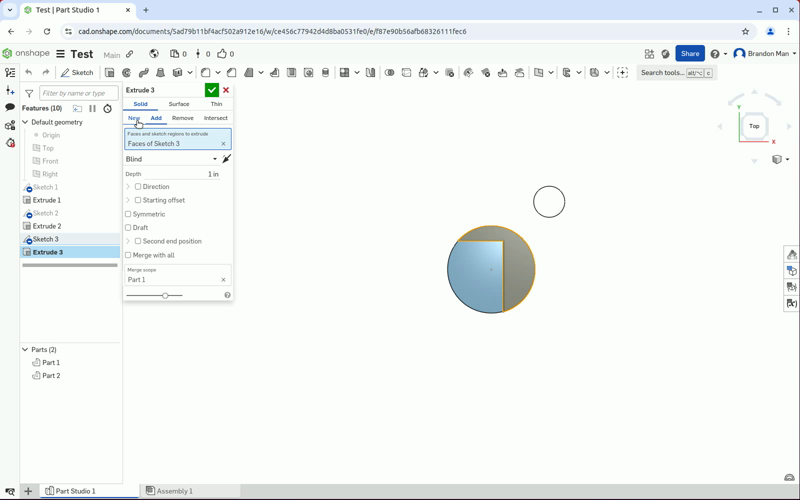
click(137, 120)
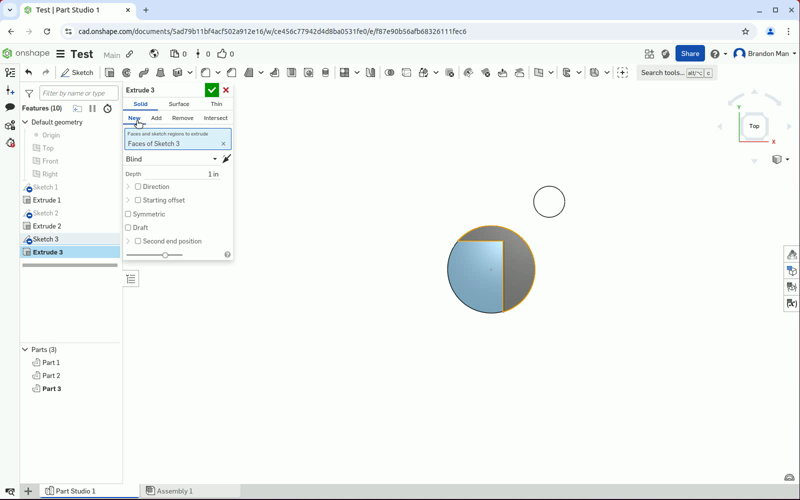
key(tab, 4)
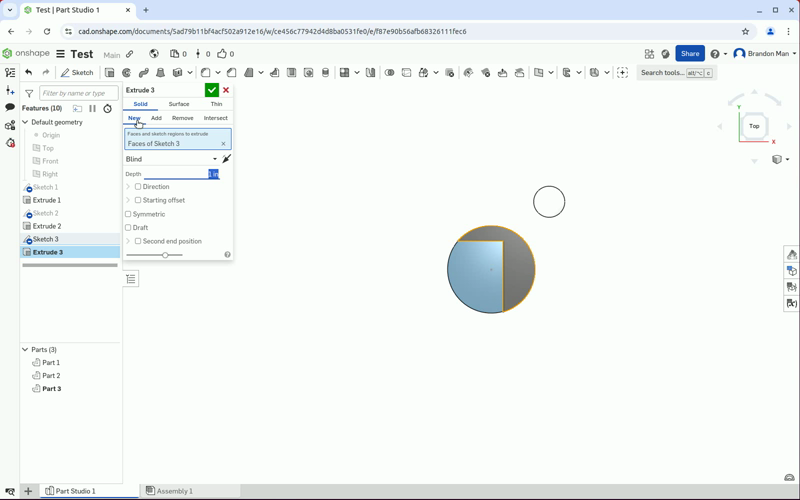
text(23.108)
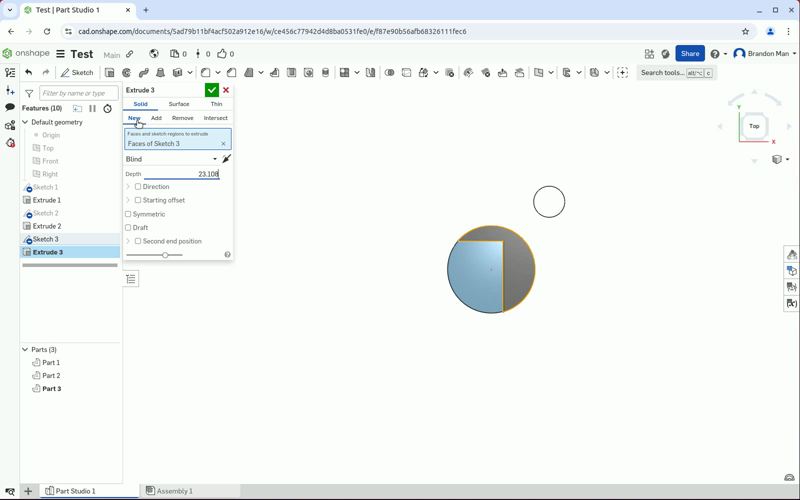
key(enter)
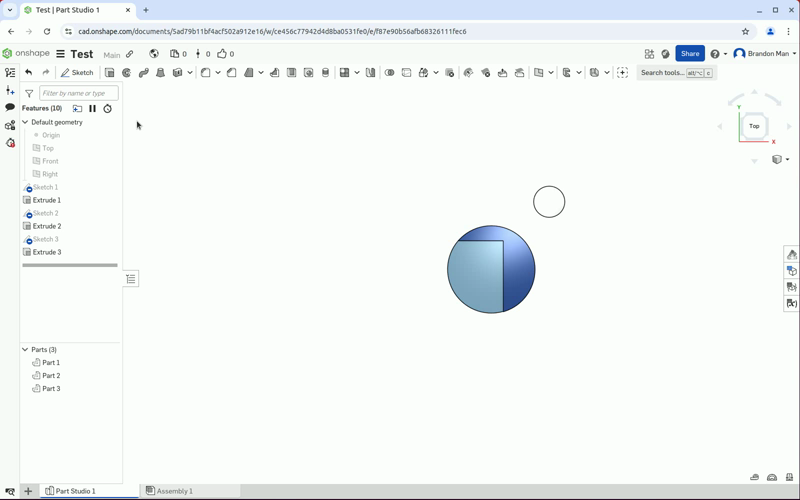
key(shift+h)
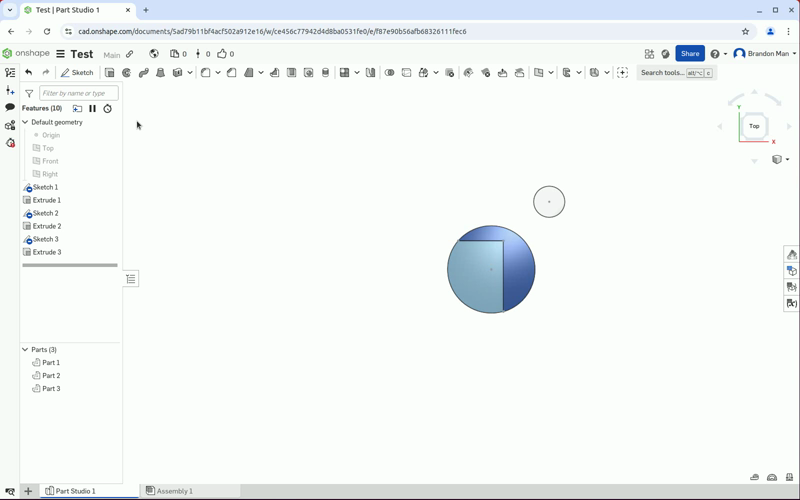
key(shift+h)
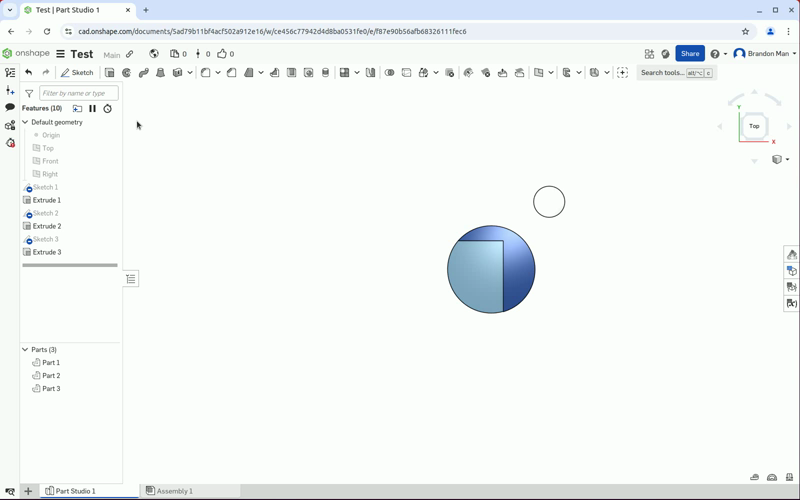
mouse_move(73, 189)
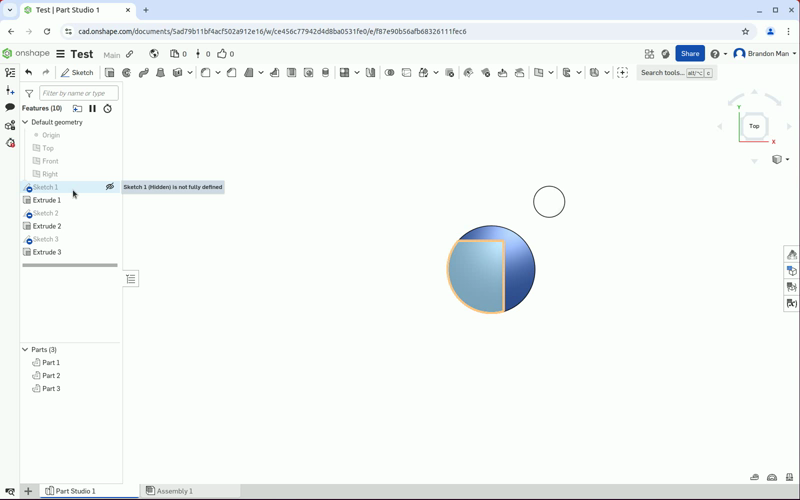
click(73, 189)
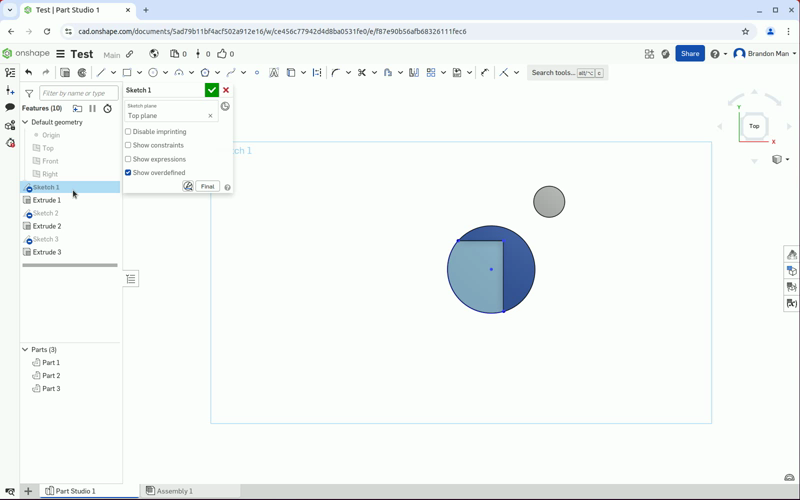
mouse_move(229, 92)
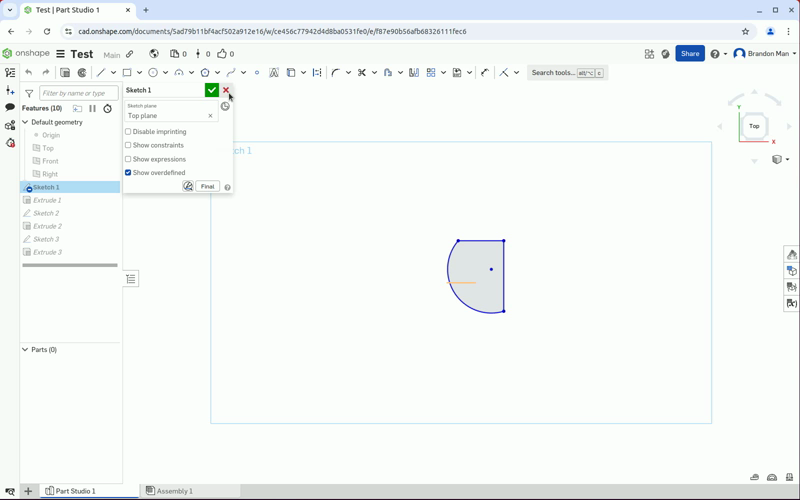
click(229, 92)
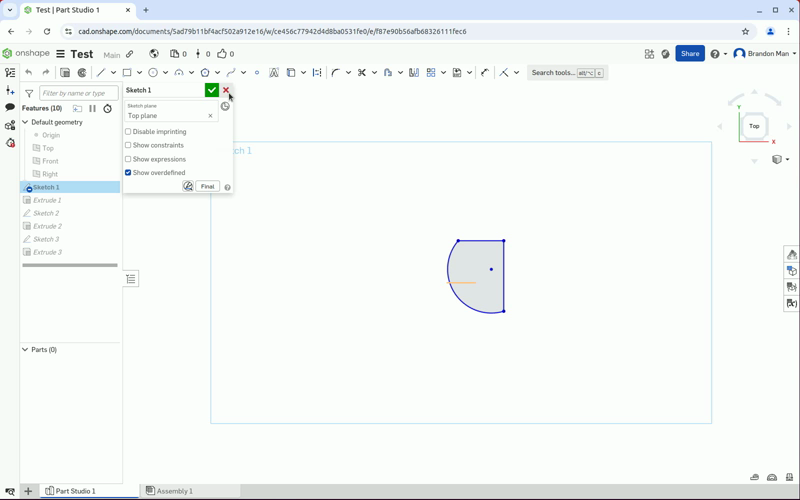
key(shift+s)
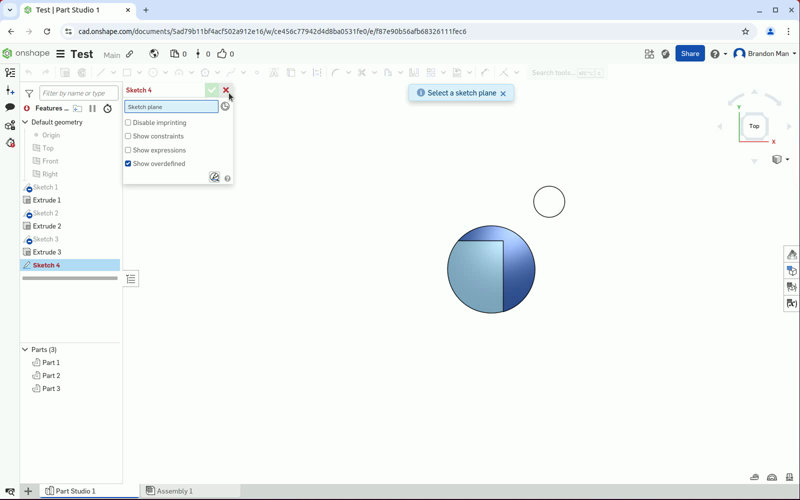
mouse_move(73, 150)
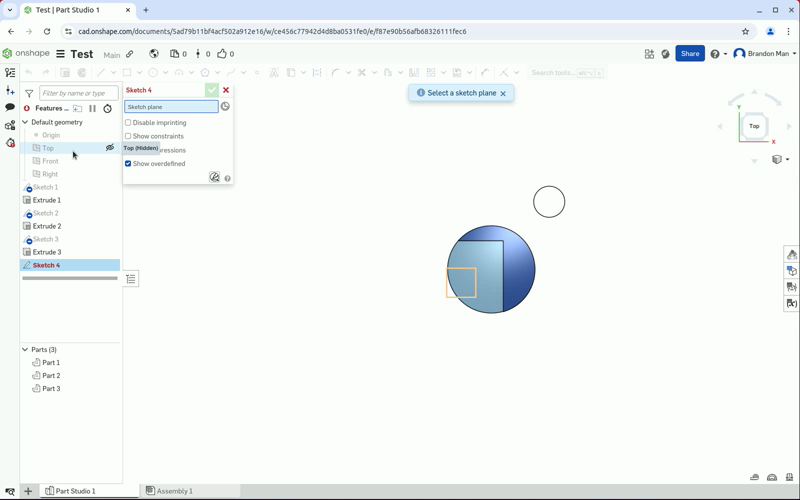
click(73, 150)
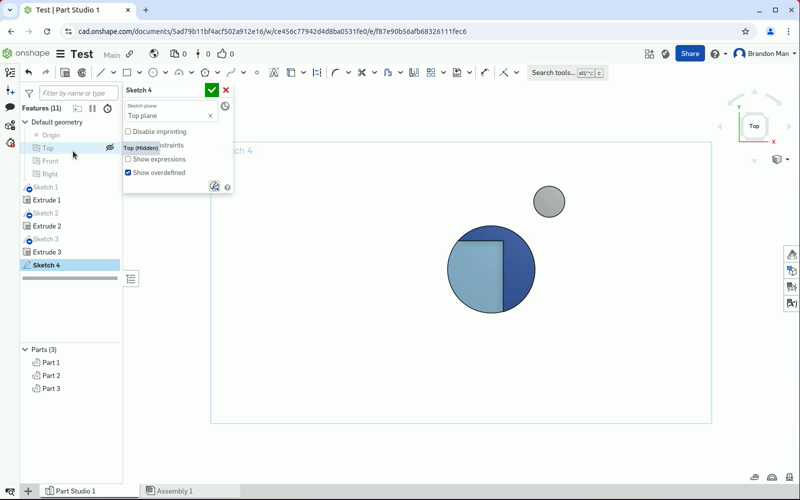
mouse_move(73, 352)
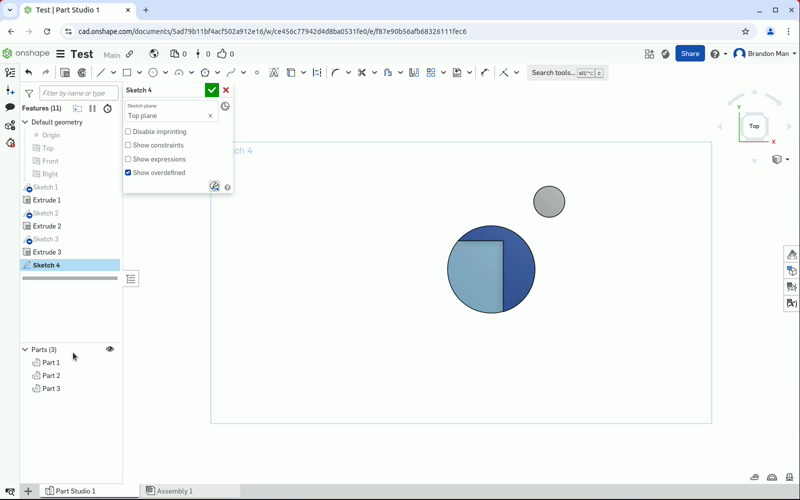
key(y)
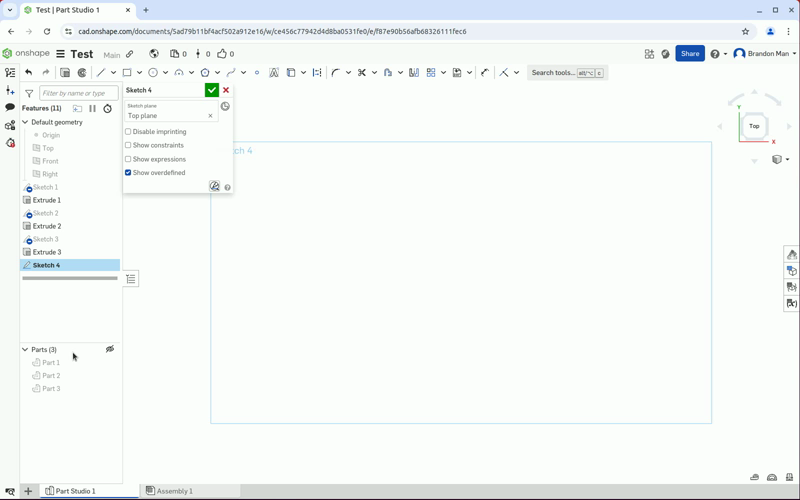
key(l)
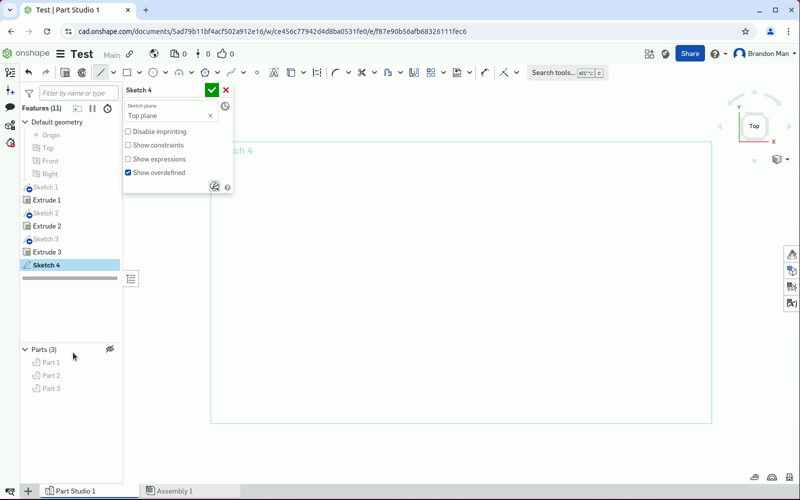
key_down(shift)
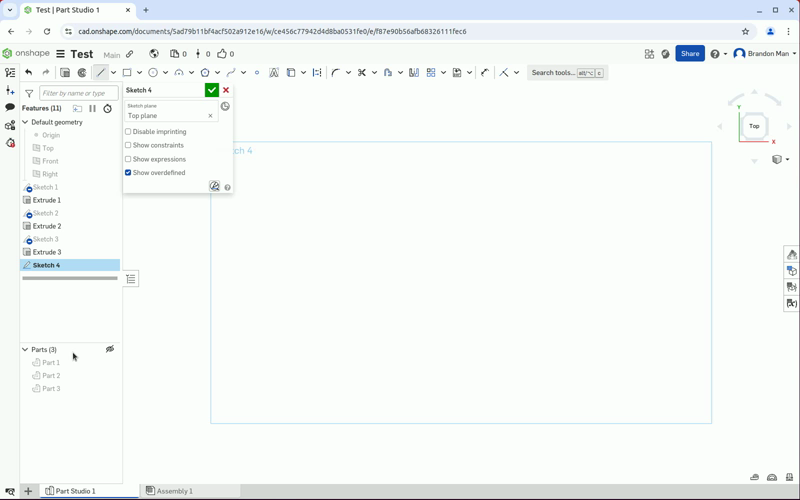
mouse_move(418, 325)
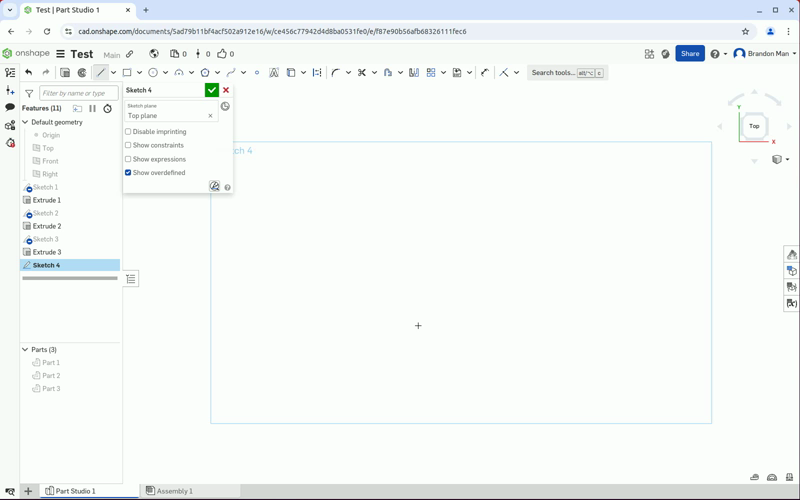
click(418, 325)
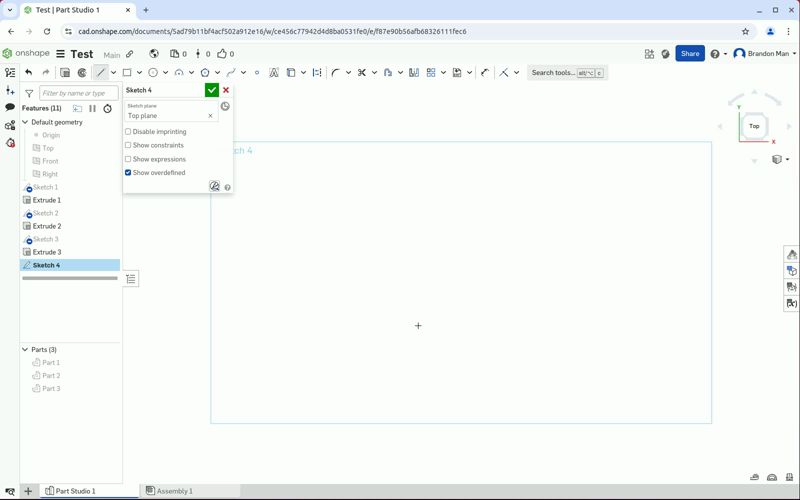
key_up(shift)
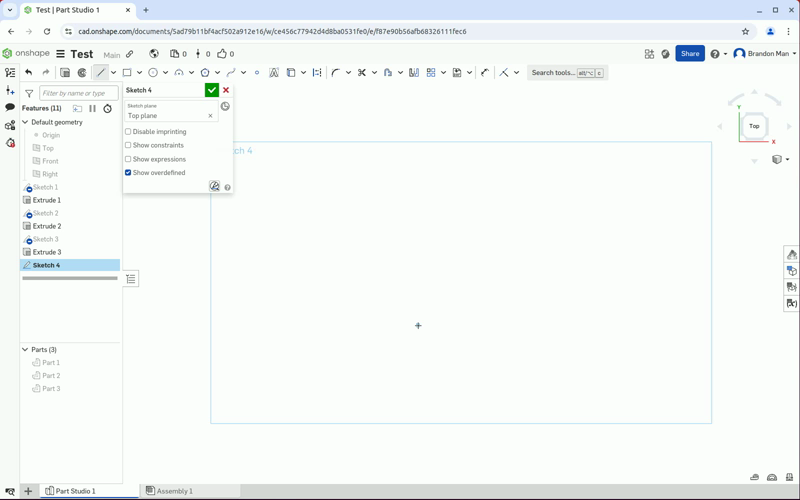
key_down(shift)
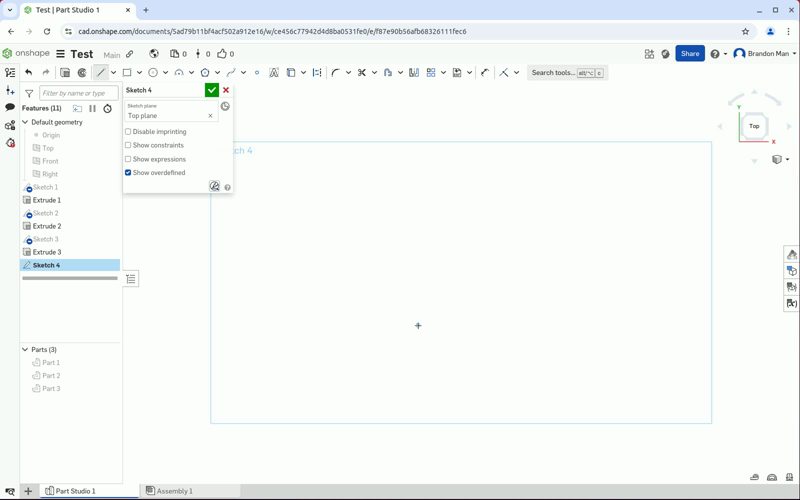
mouse_move(504, 325)
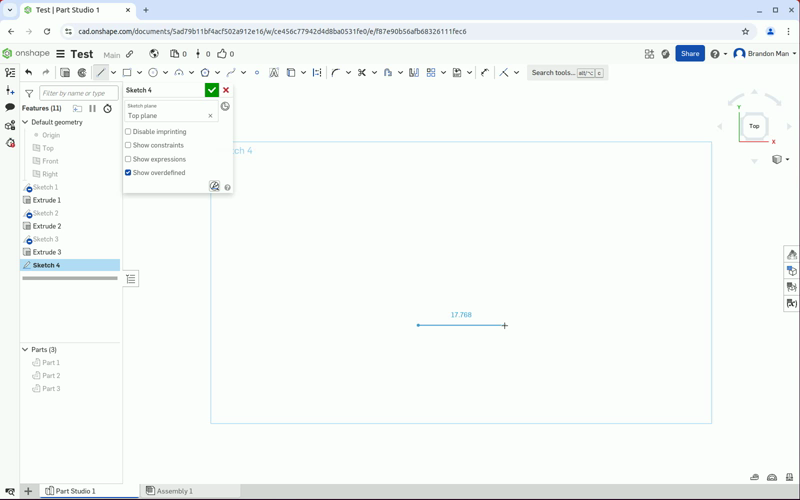
click(504, 325)
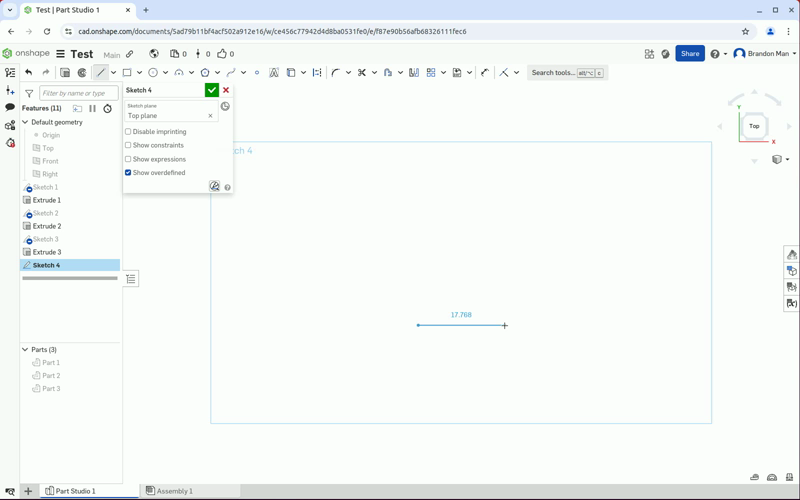
key_up(shift)
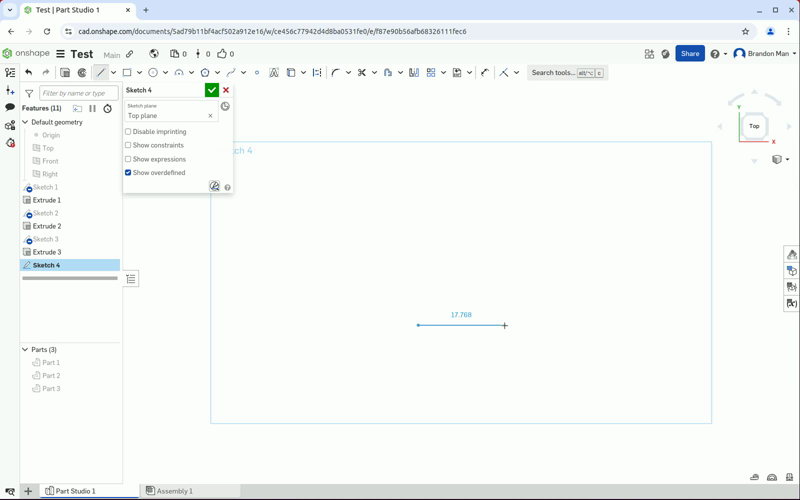
key_down(shift)
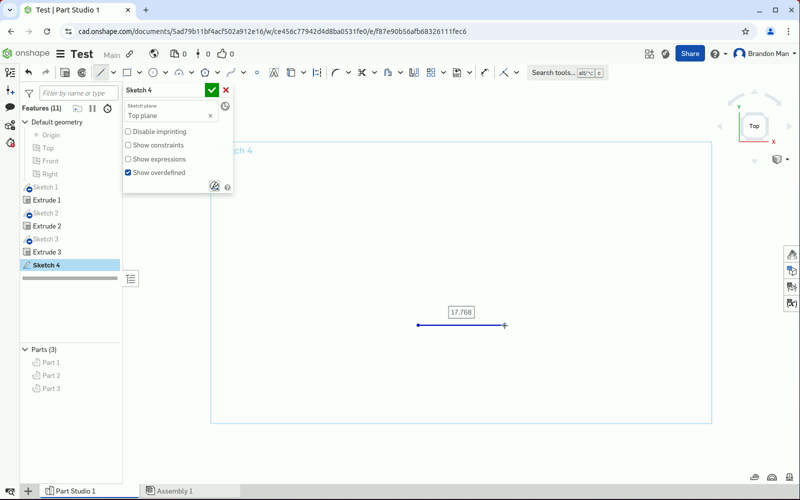
mouse_move(534, 325)
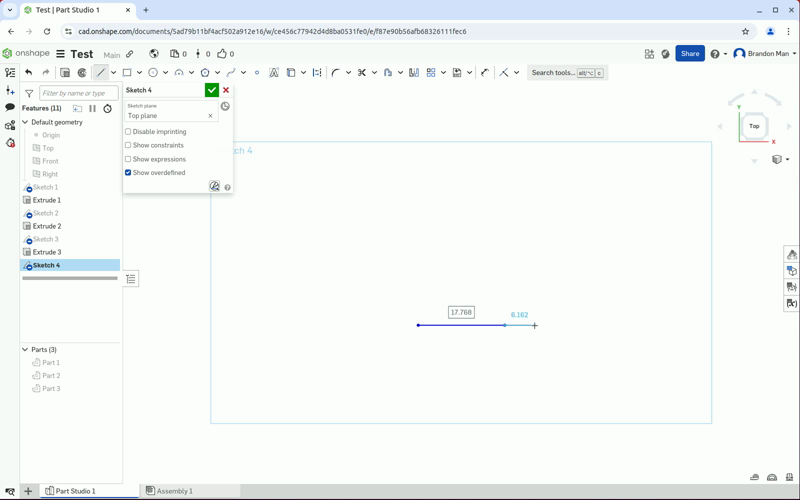
mouse_move(504, 309)
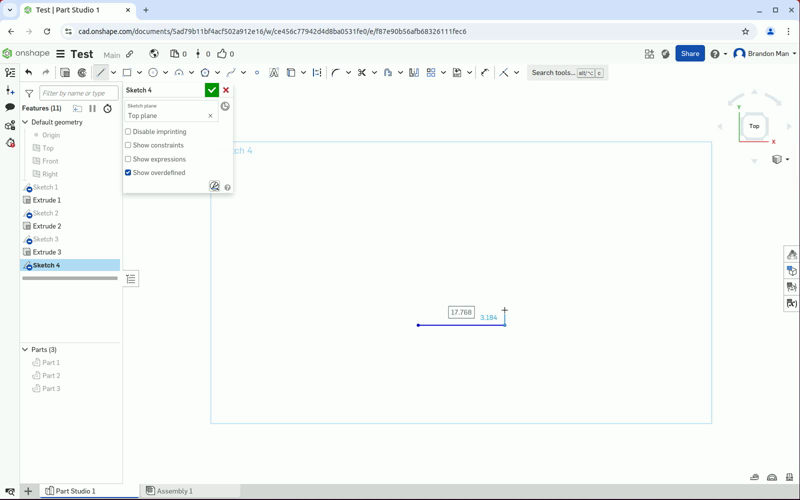
click(504, 309)
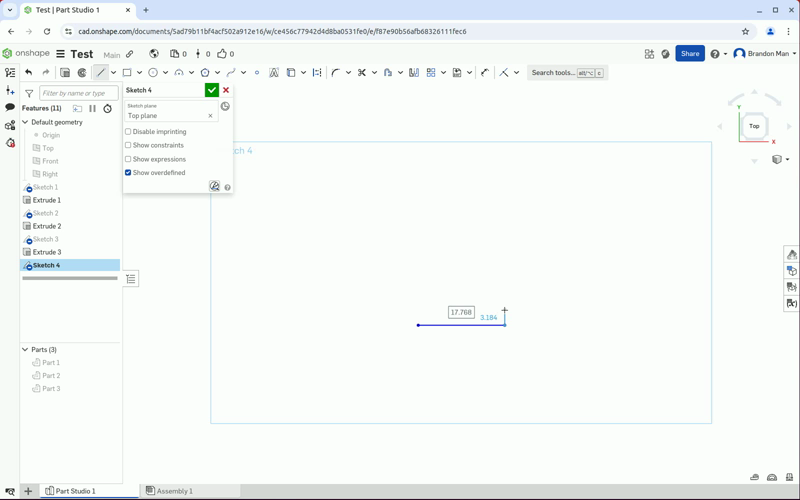
key_up(shift)
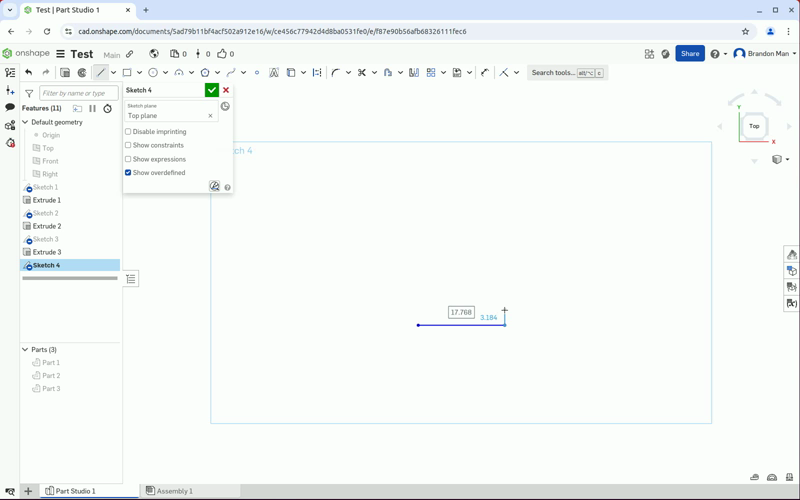
key(esc)
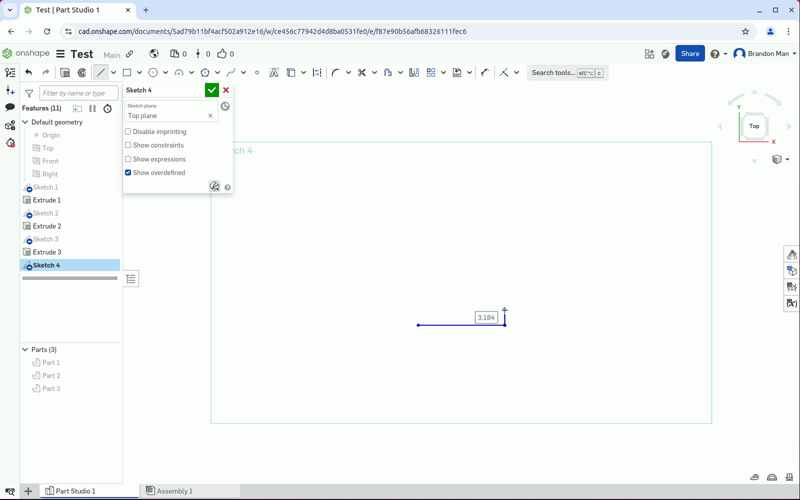
key(a)
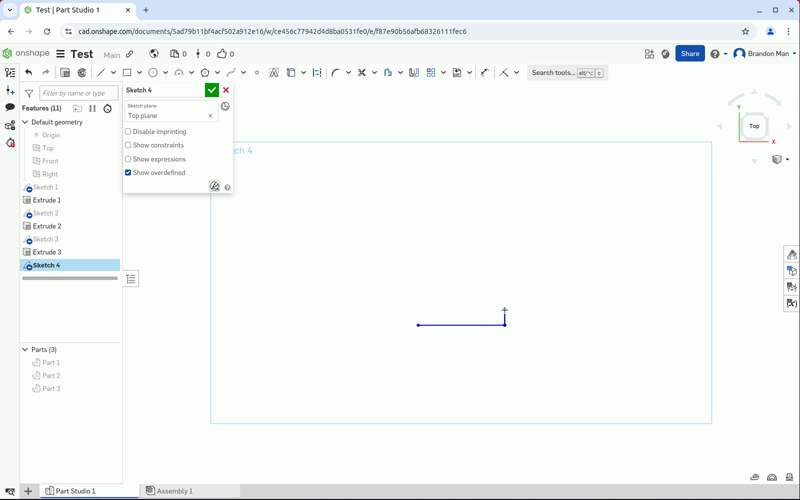
mouse_move(504, 309)
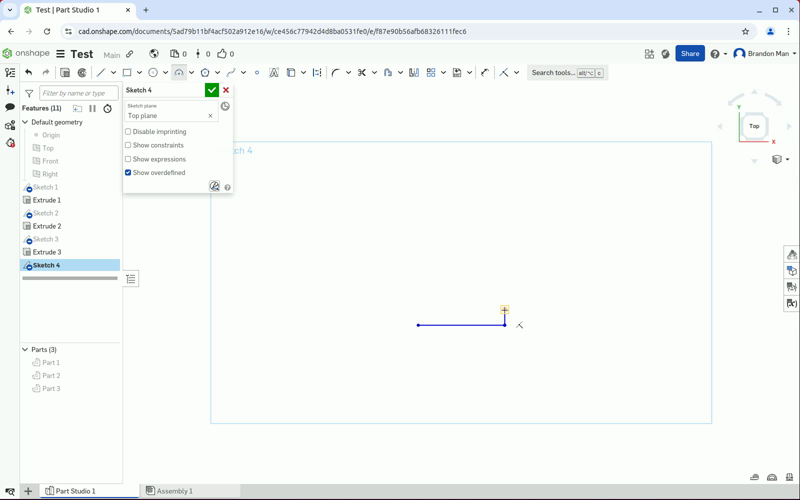
click(504, 309)
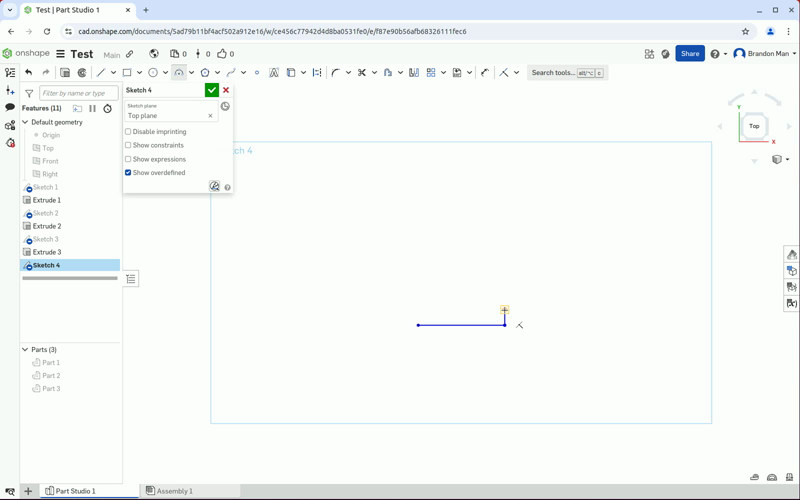
key_down(shift)
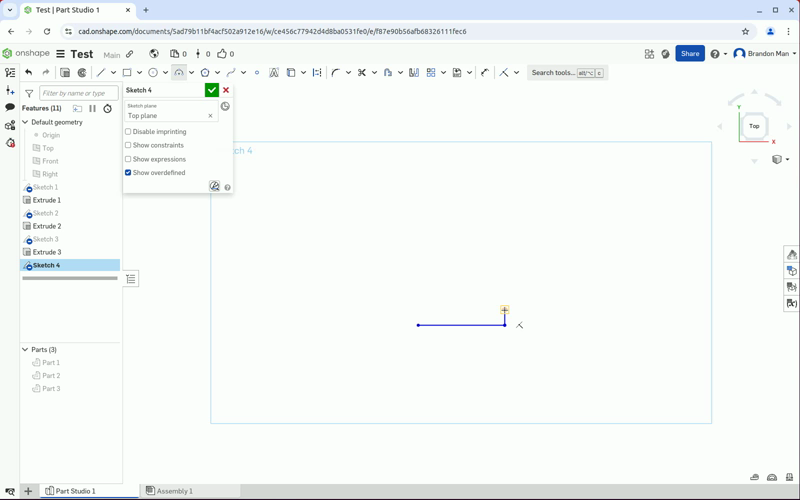
mouse_move(459, 239)
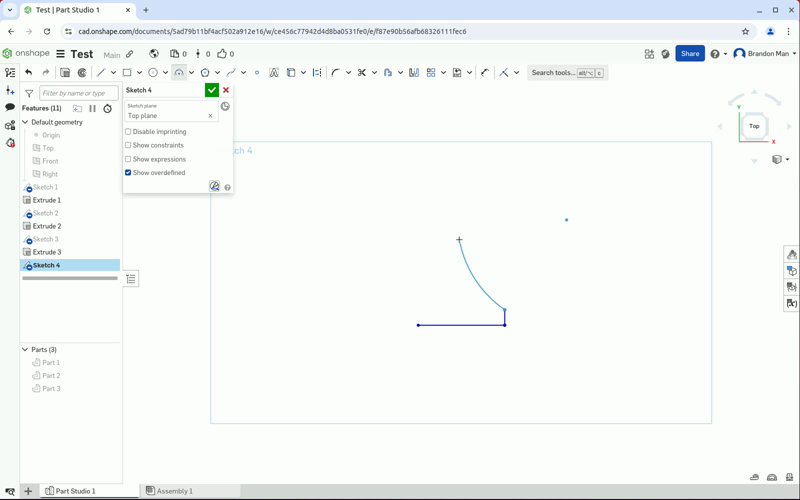
click(459, 239)
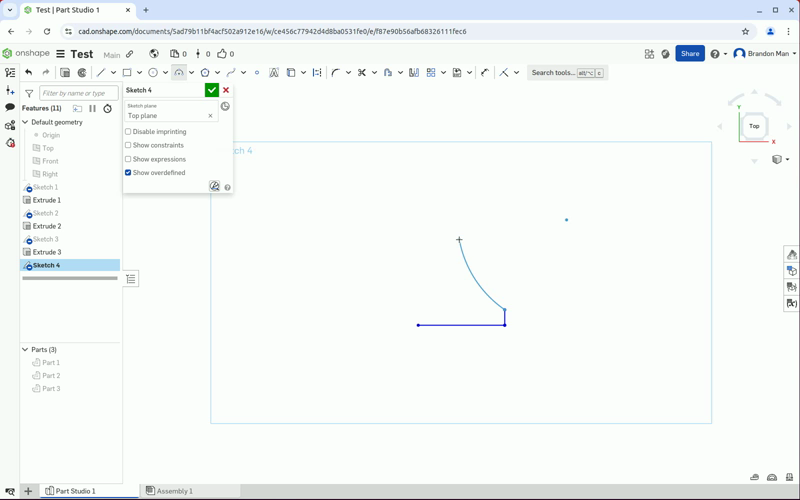
mouse_move(455, 291)
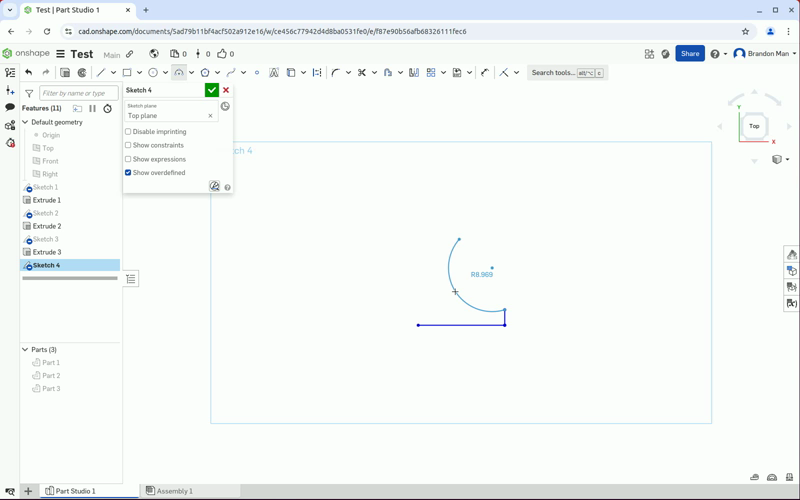
click(455, 291)
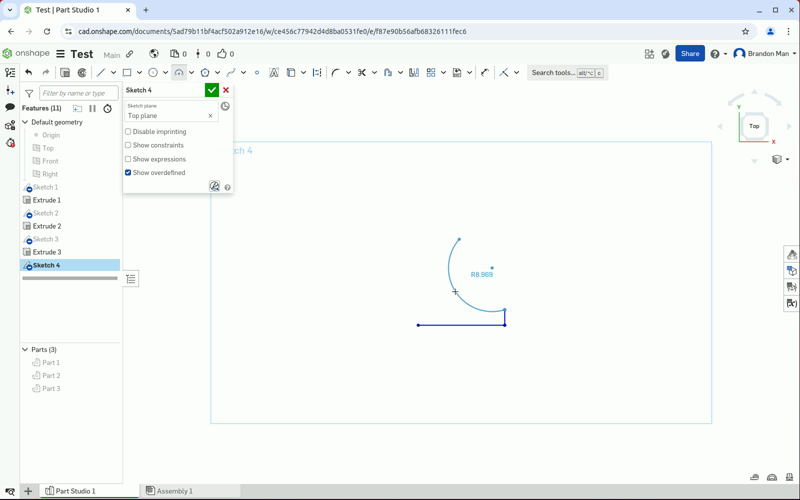
key_up(shift)
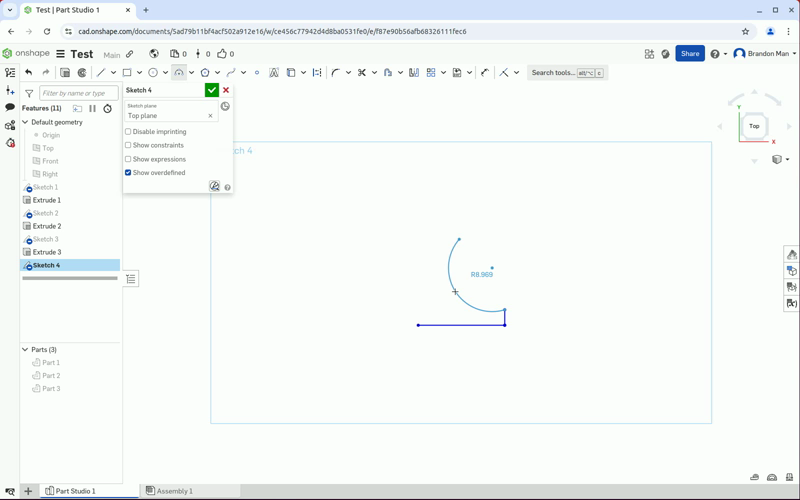
key(esc)
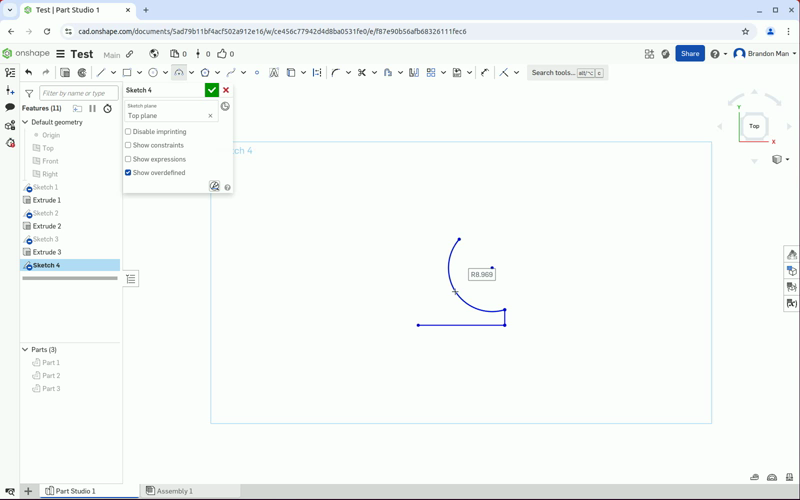
key(l)
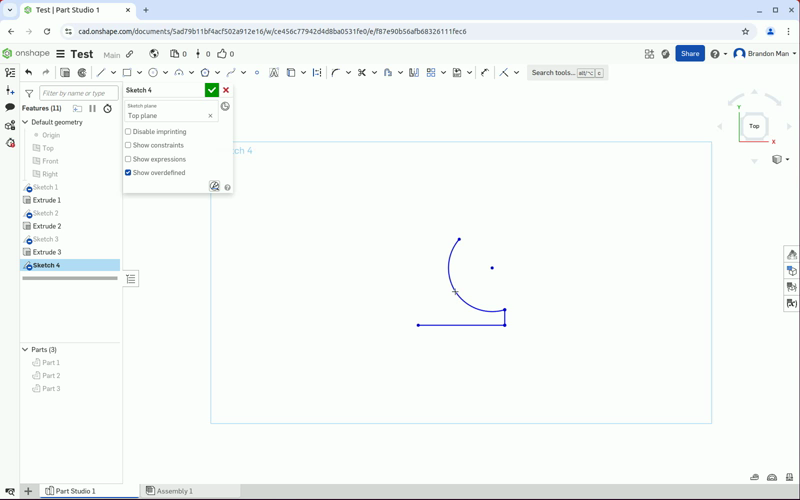
mouse_move(459, 239)
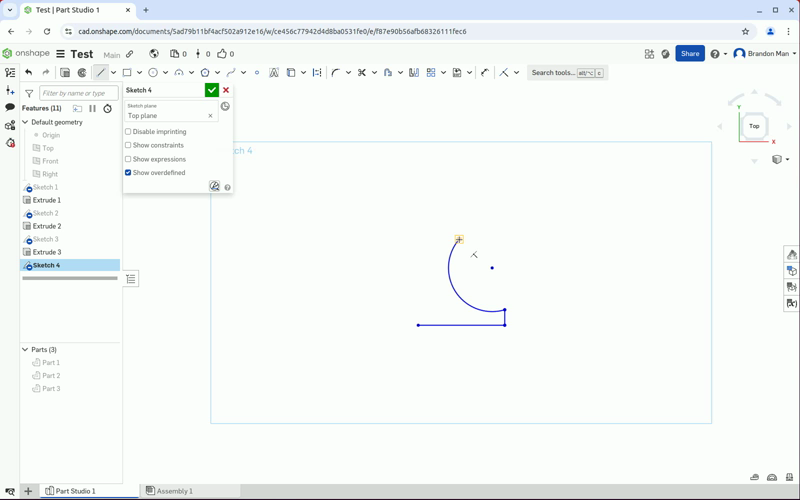
click(459, 239)
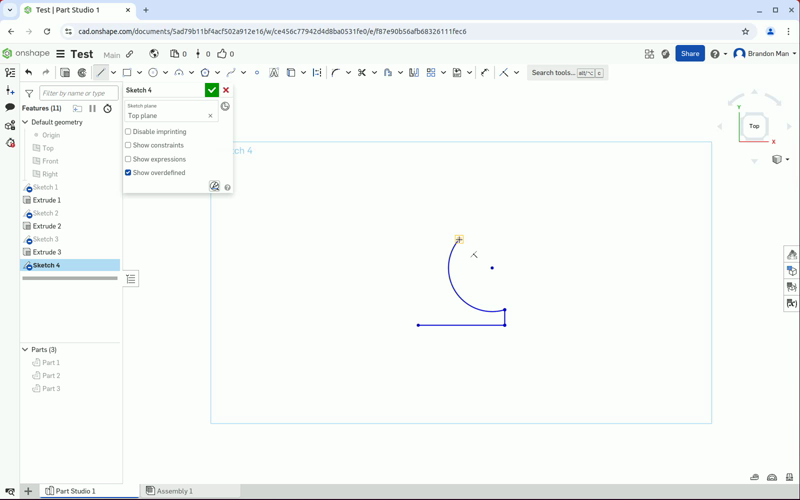
key_down(shift)
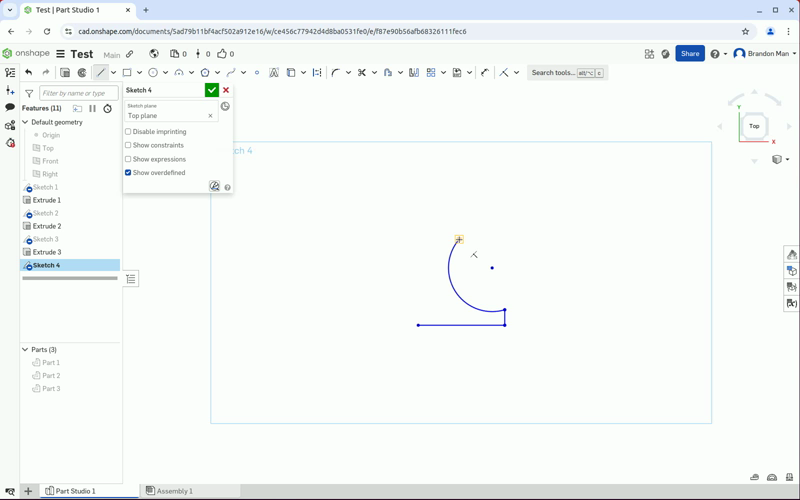
mouse_move(489, 239)
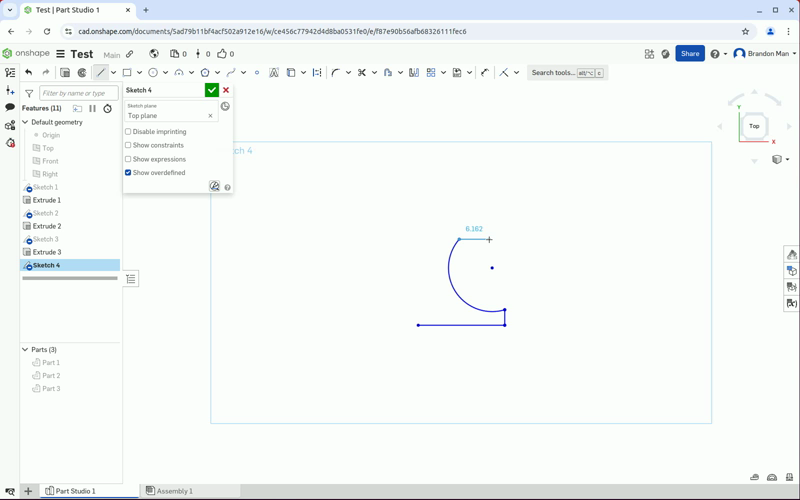
mouse_move(418, 239)
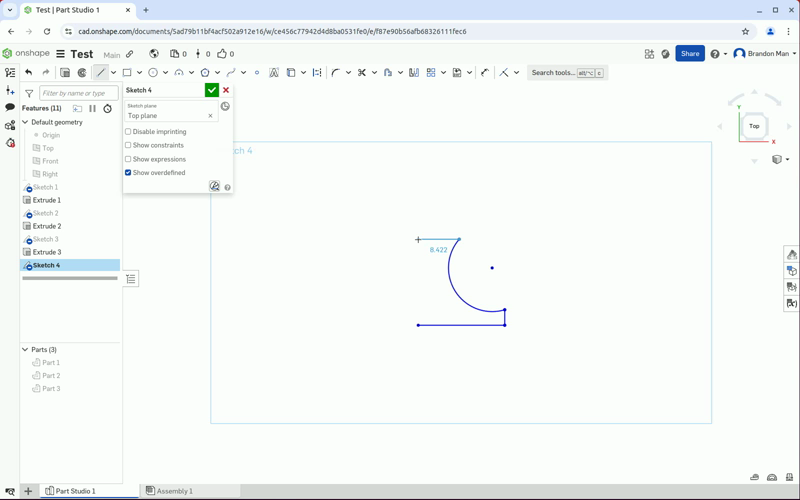
click(418, 239)
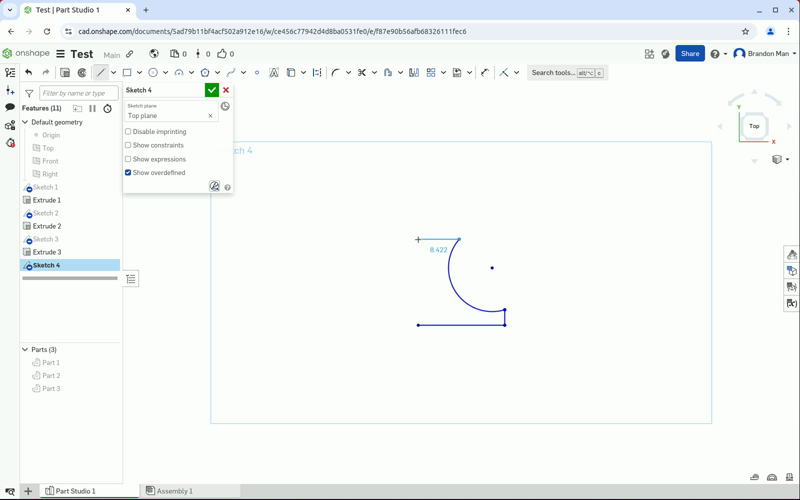
key_up(shift)
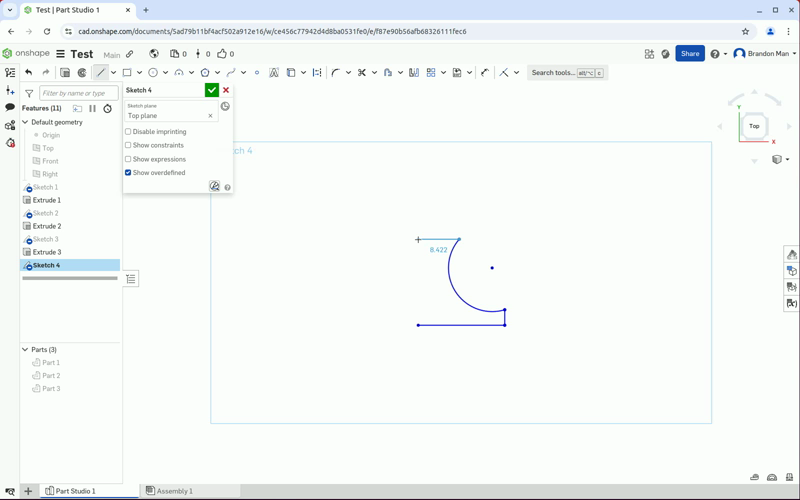
key_down(shift)
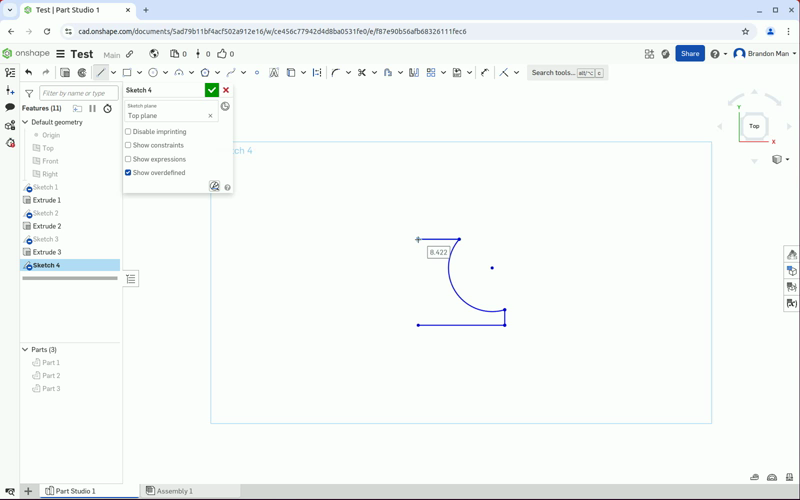
mouse_move(418, 325)
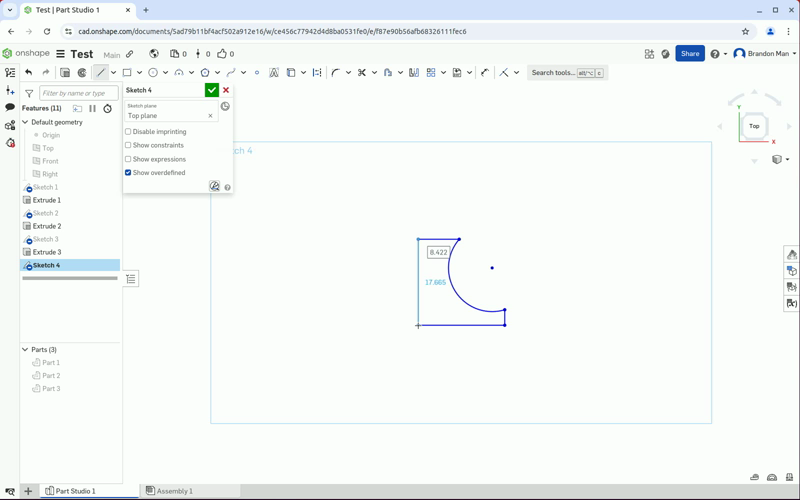
key_up(shift)
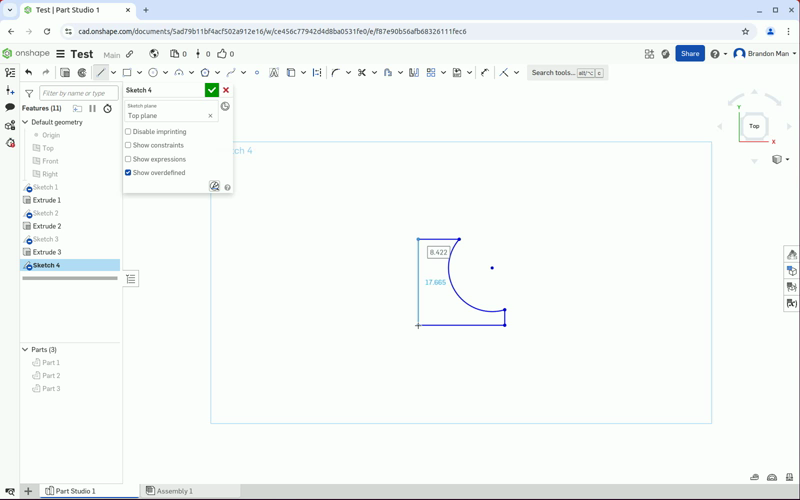
click(418, 325)
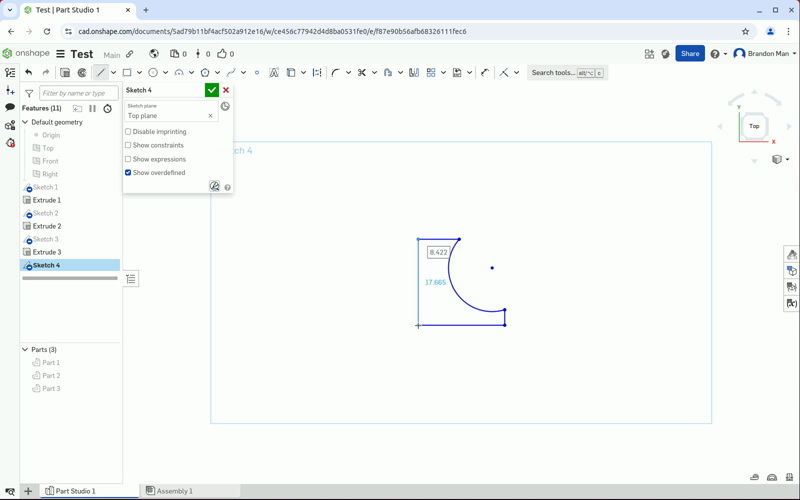
key(esc)
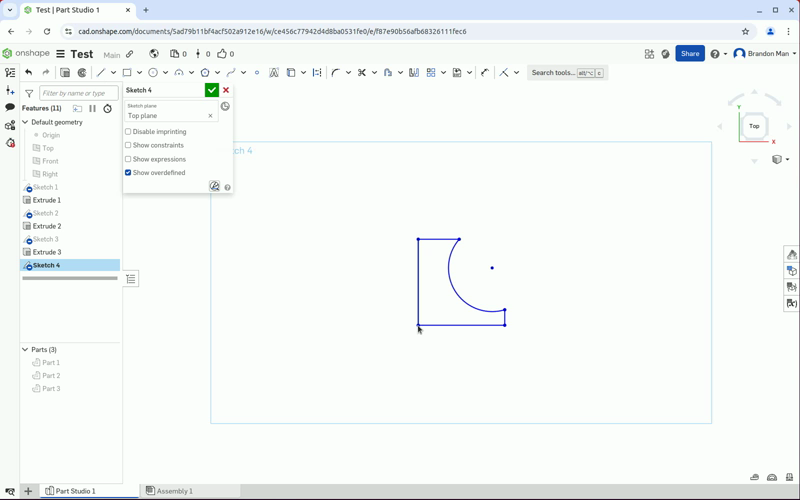
mouse_move(486, 317)
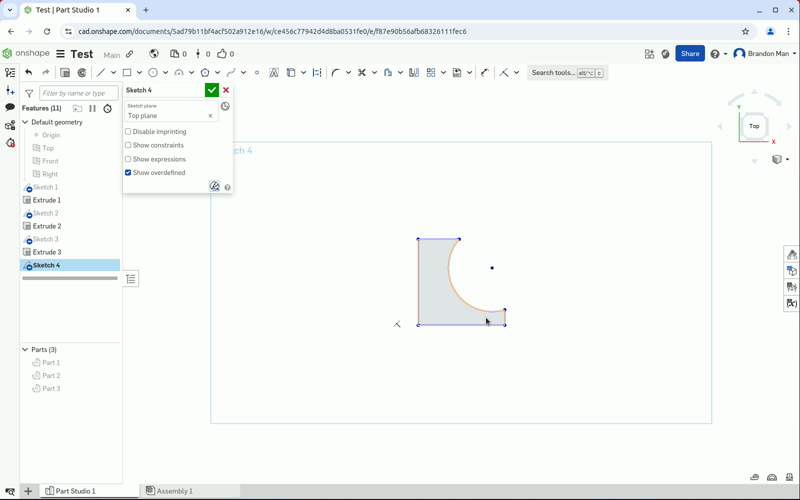
click(486, 317)
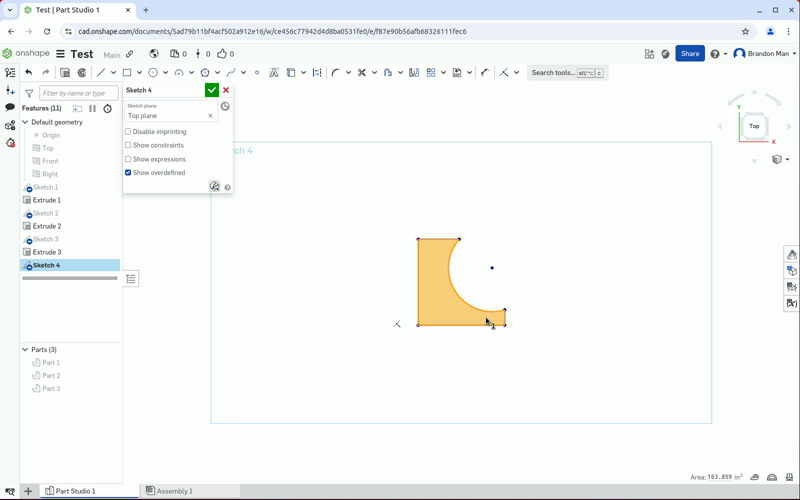
mouse_move(73, 352)
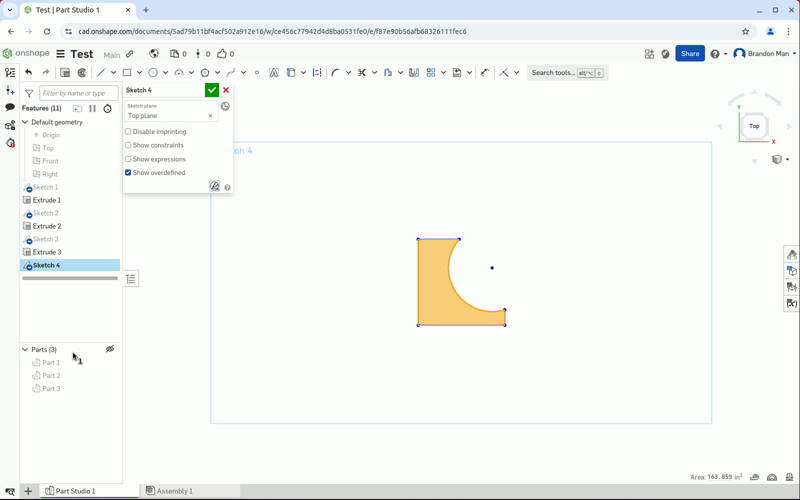
key(shift+y)
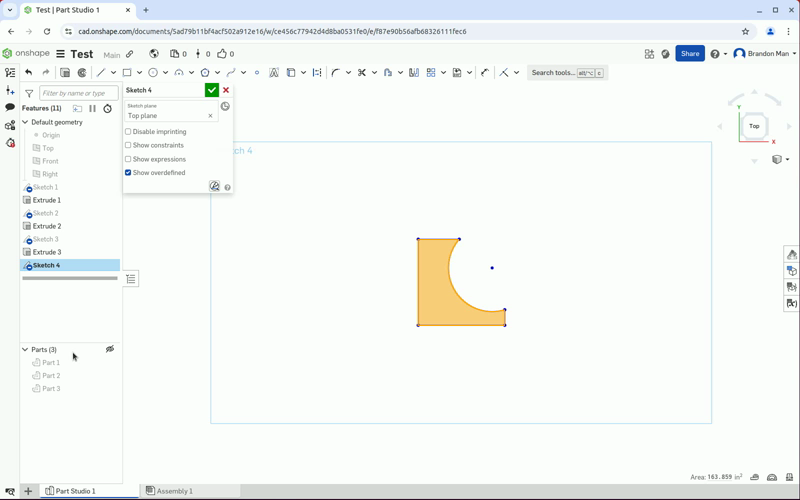
key(shift+e)
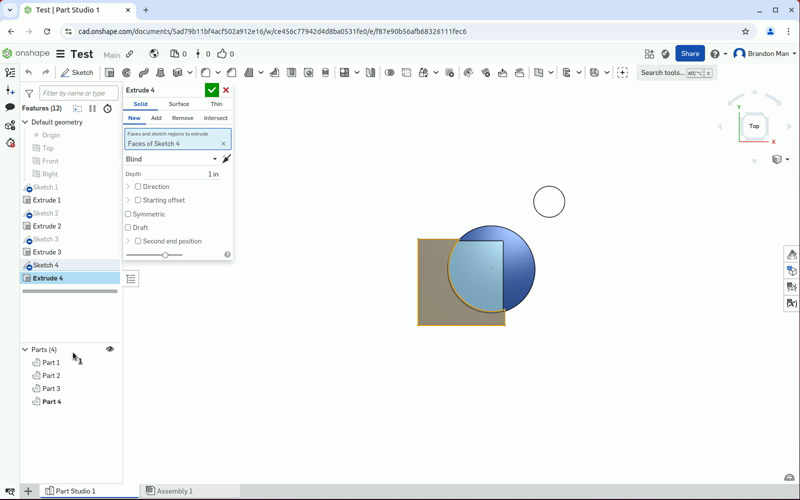
mouse_move(143, 106)
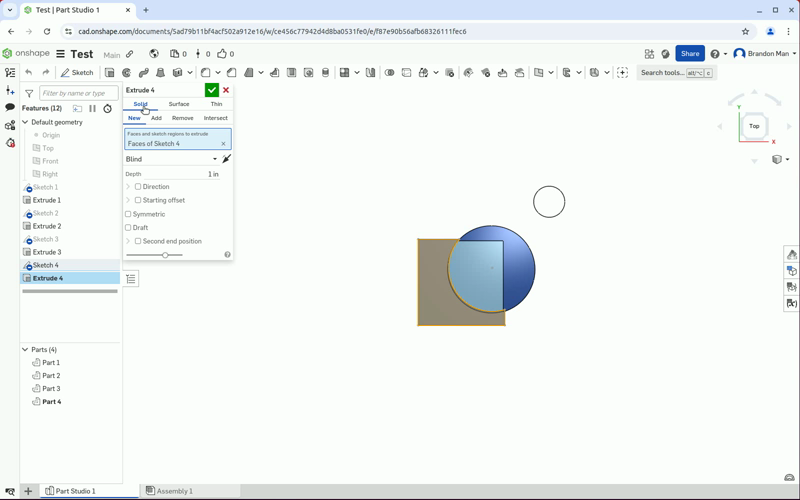
click(143, 106)
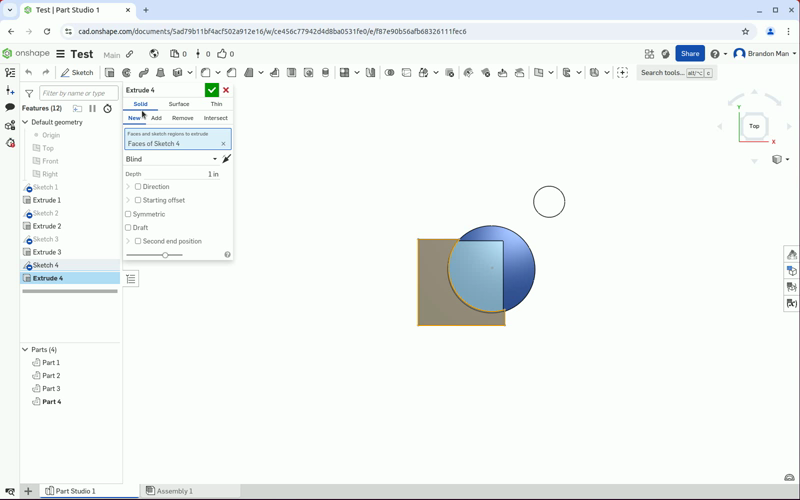
mouse_move(137, 120)
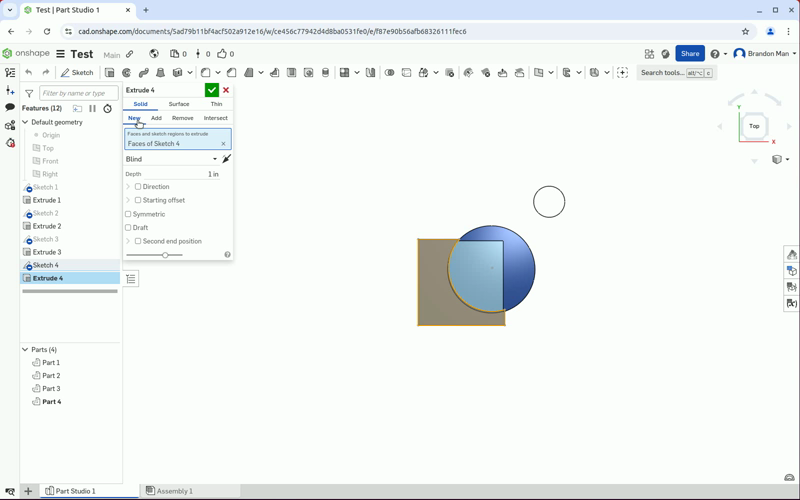
click(137, 120)
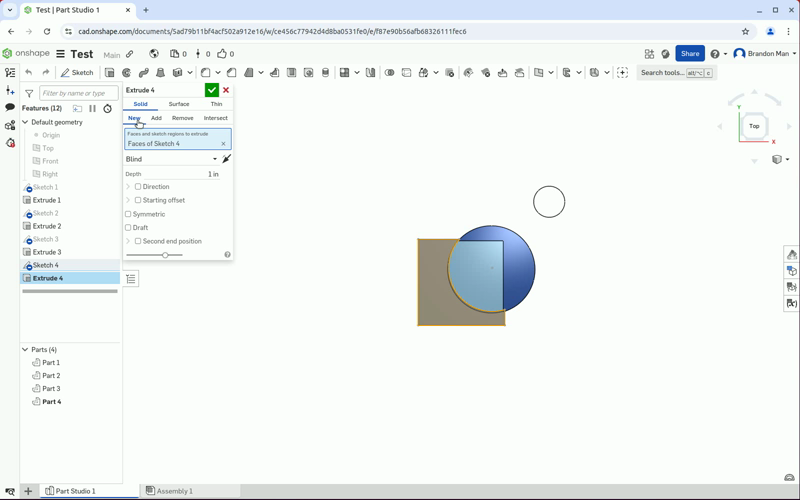
key(tab, 4)
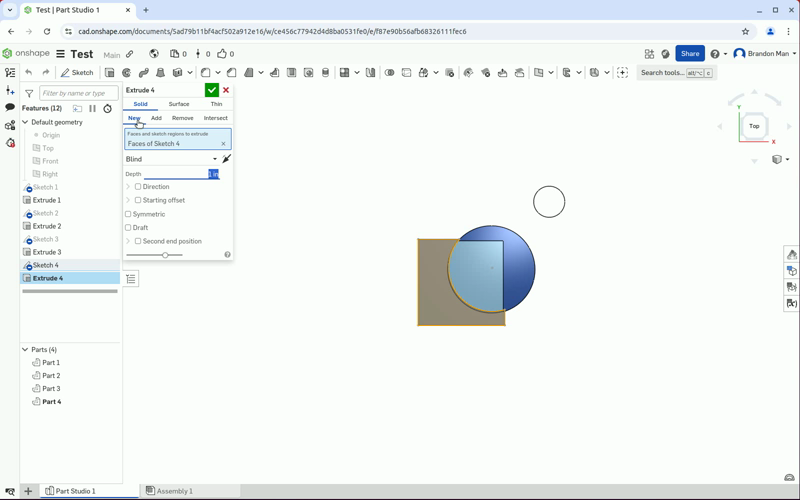
text(23.108)
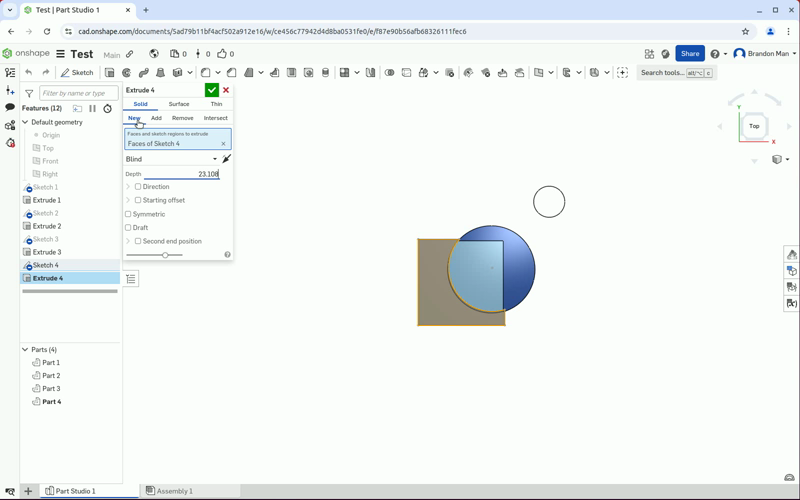
key(enter)
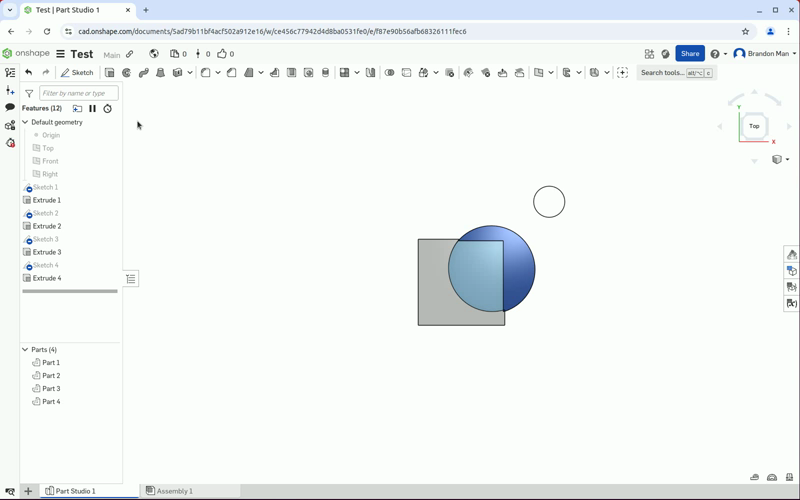
key(shift+h)
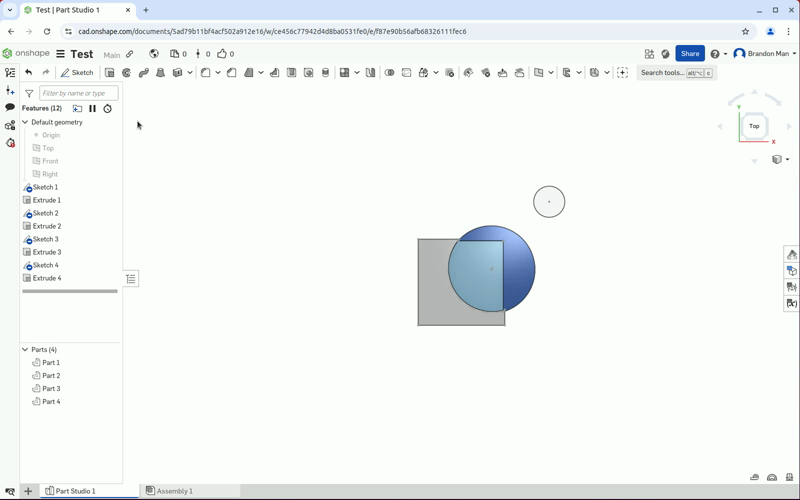
key(shift+h)
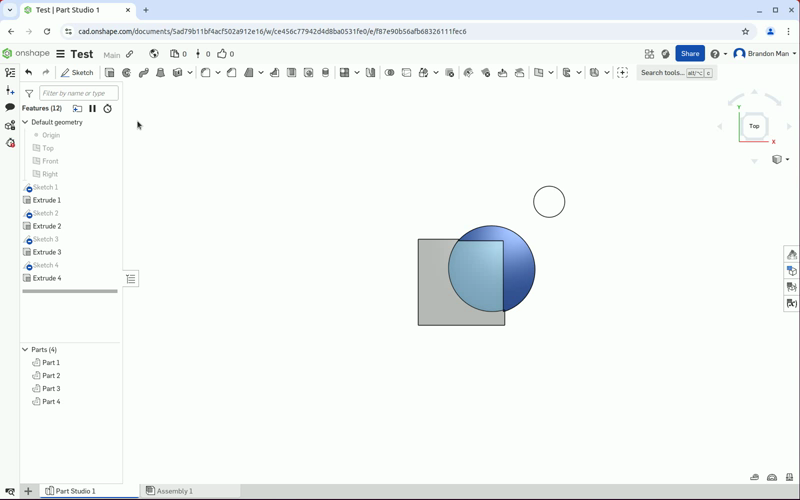
mouse_move(73, 189)
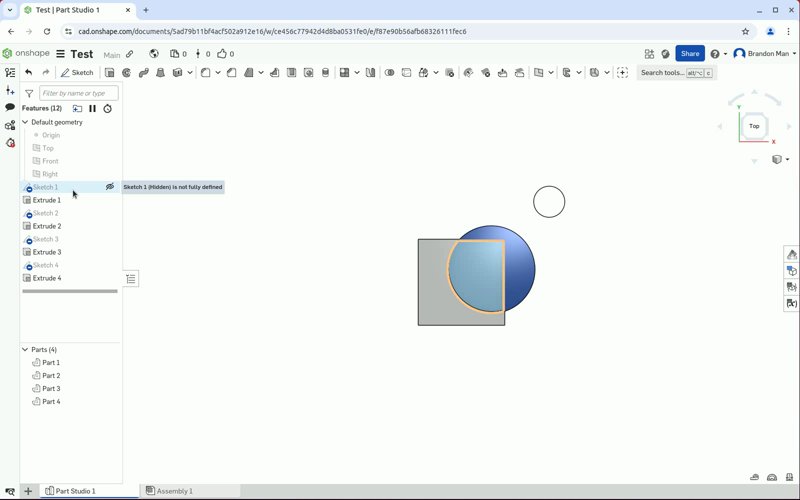
click(73, 189)
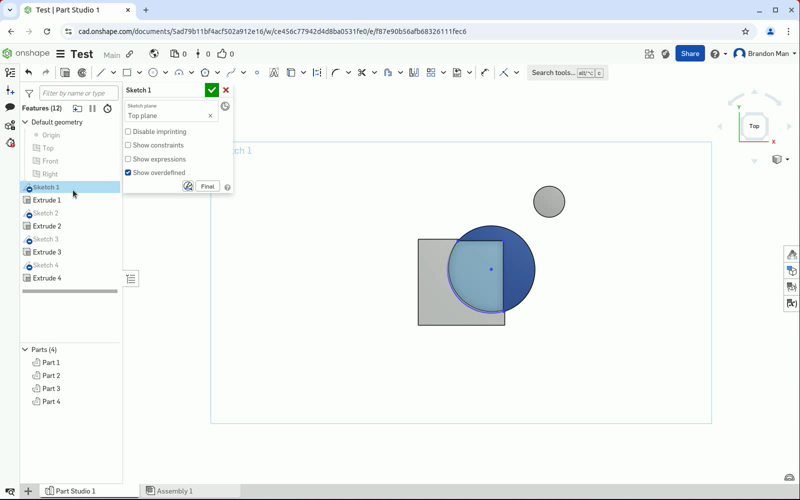
mouse_move(229, 92)
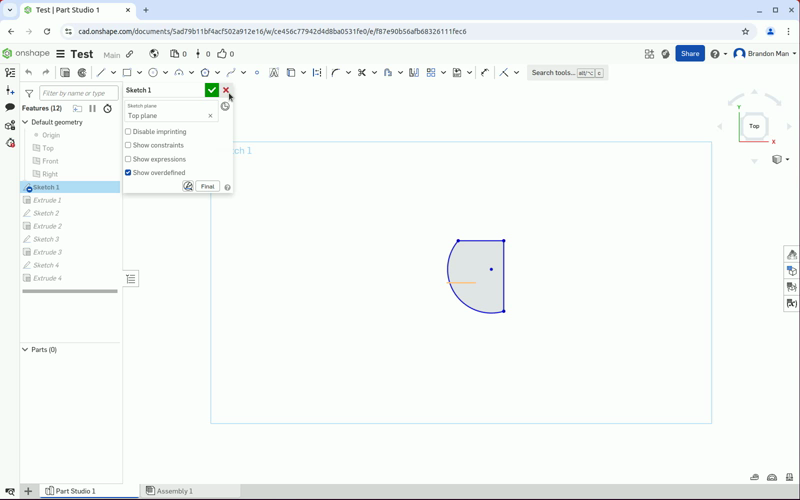
click(229, 92)
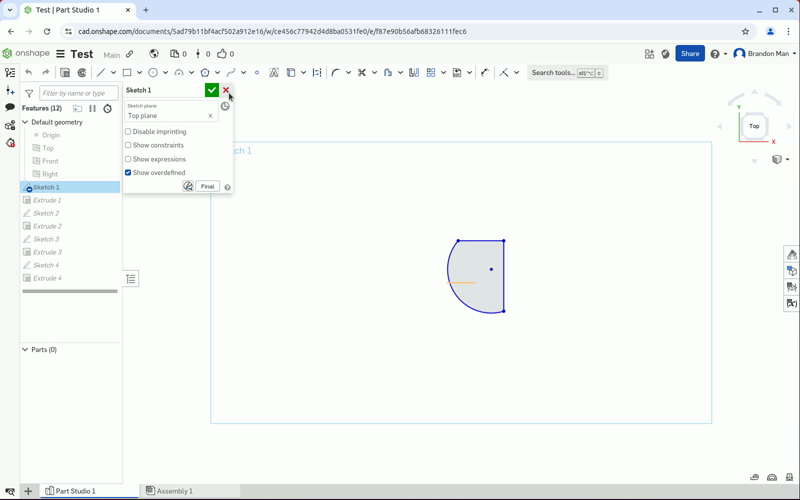
key(shift+s)
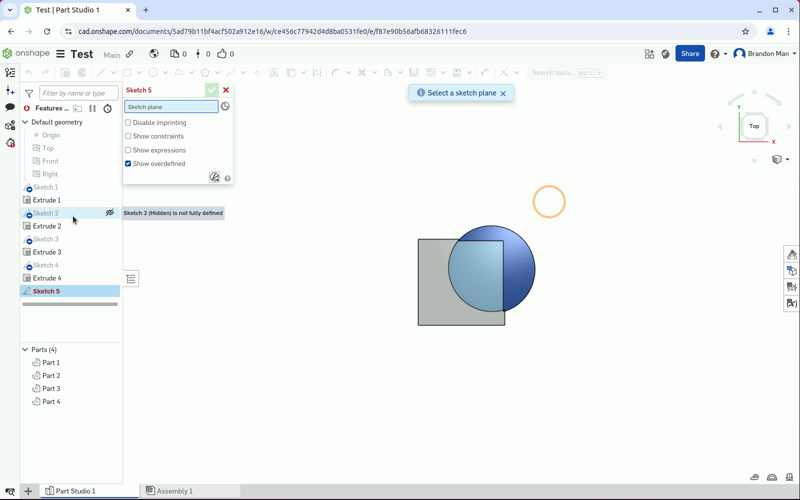
scroll(3)
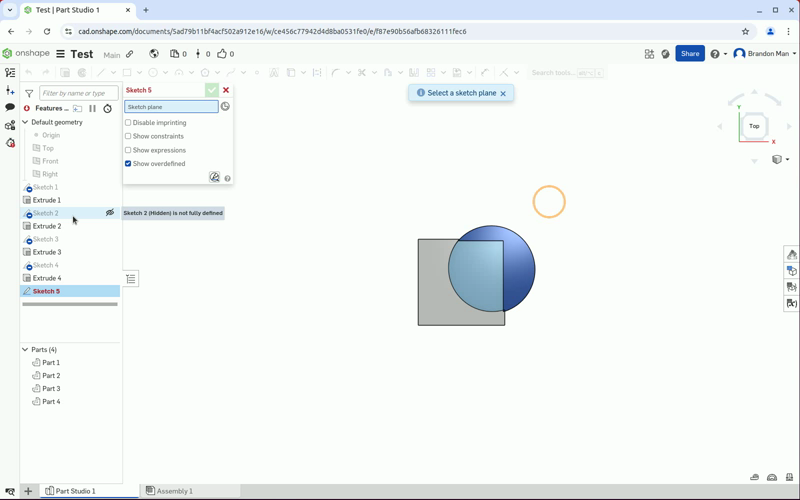
mouse_move(73, 150)
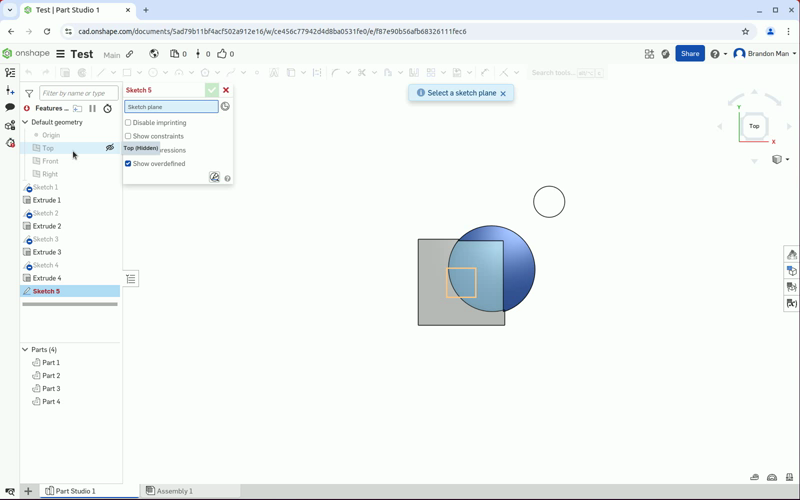
click(73, 150)
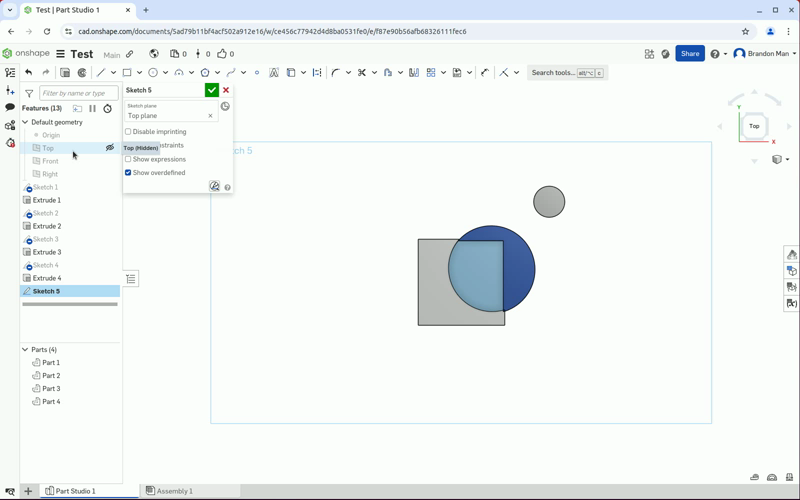
mouse_move(73, 352)
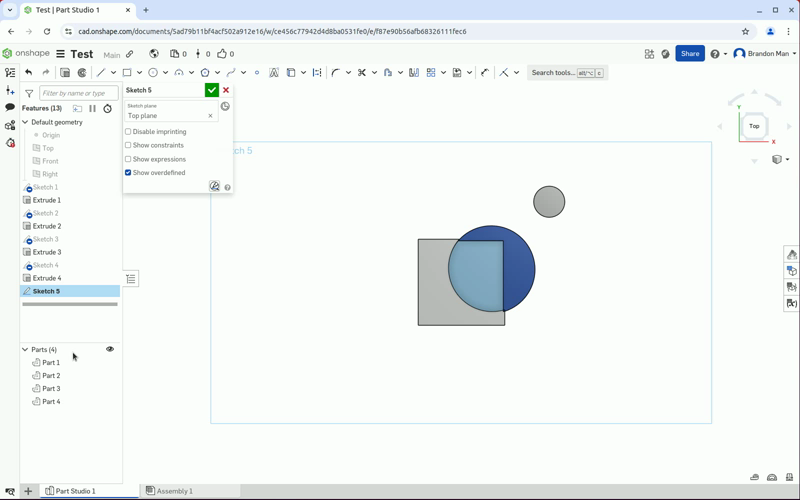
key(y)
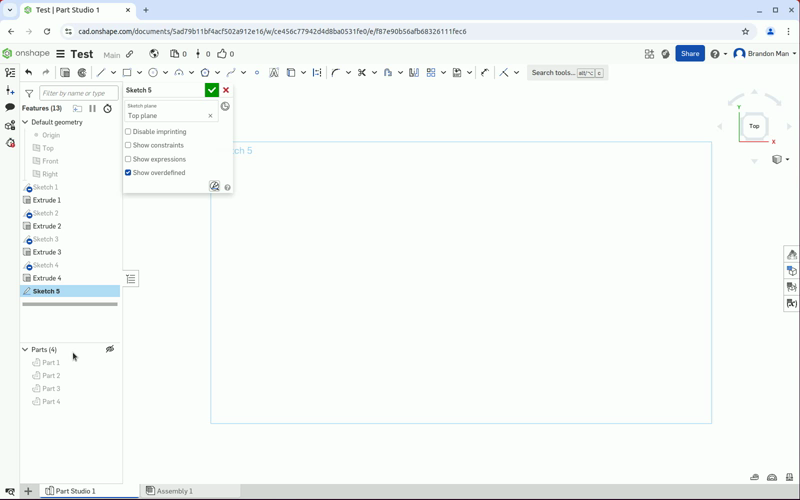
key(a)
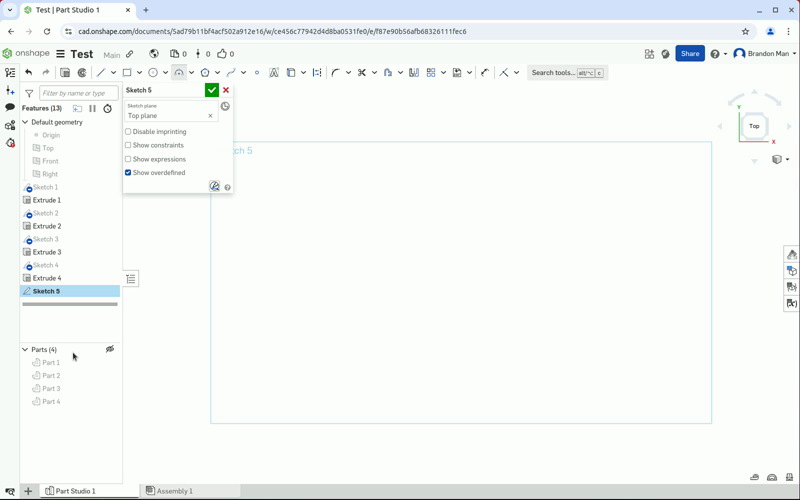
key_down(shift)
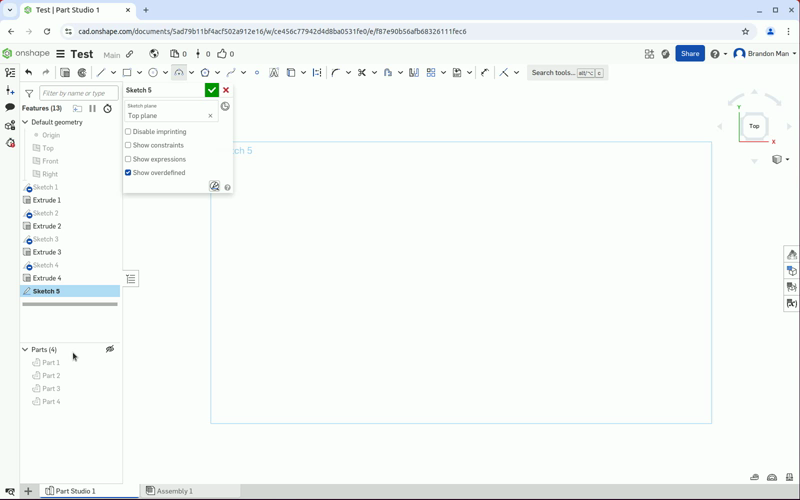
mouse_move(458, 240)
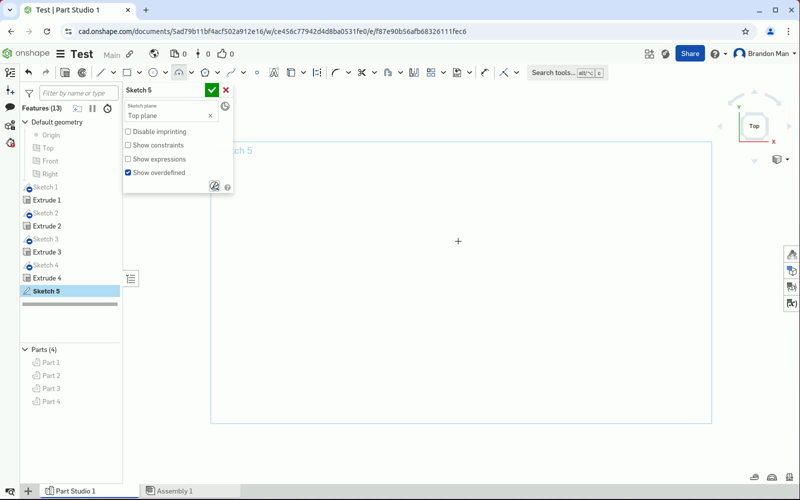
click(458, 240)
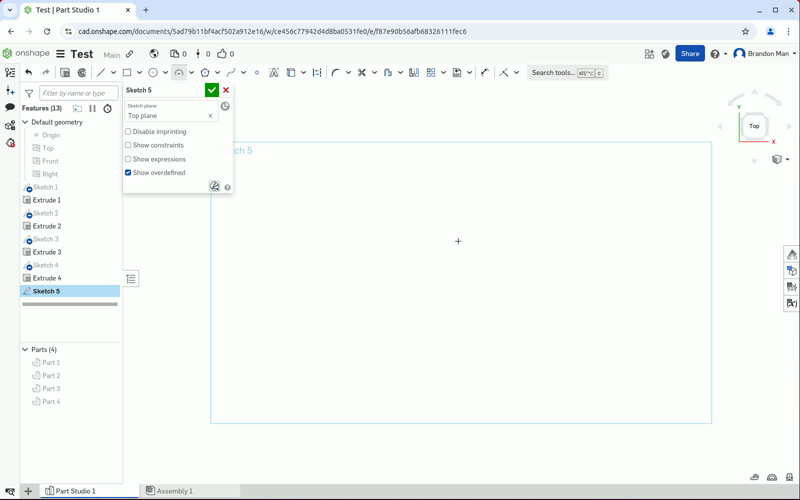
key_up(shift)
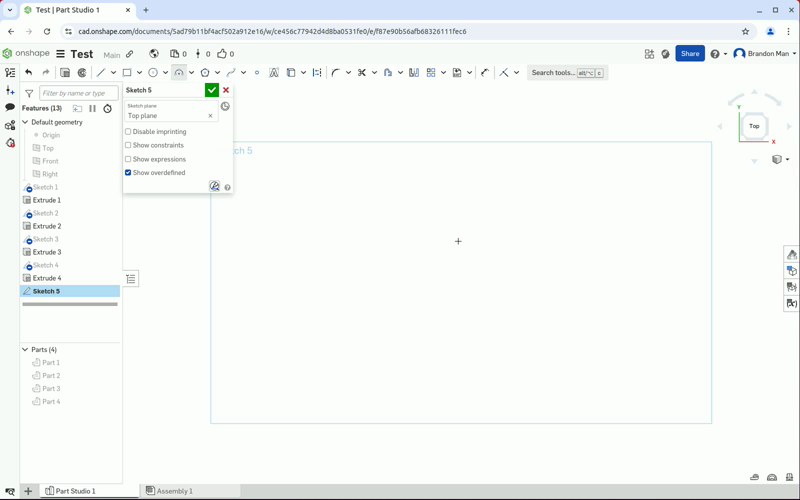
key_down(shift)
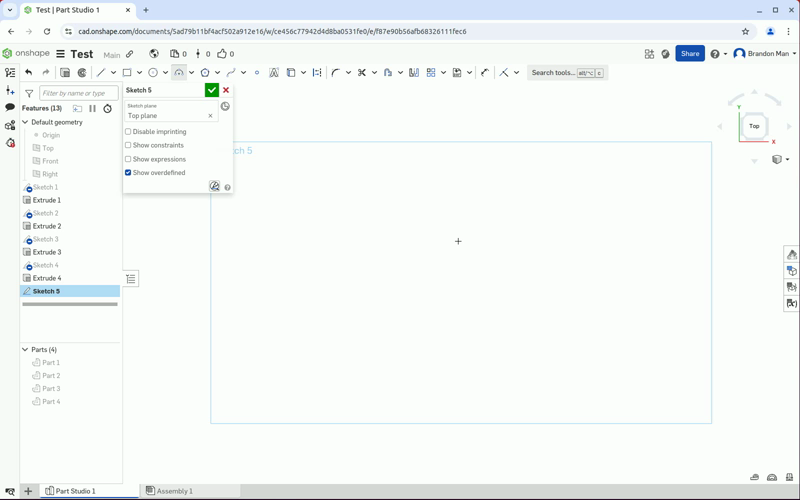
mouse_move(503, 311)
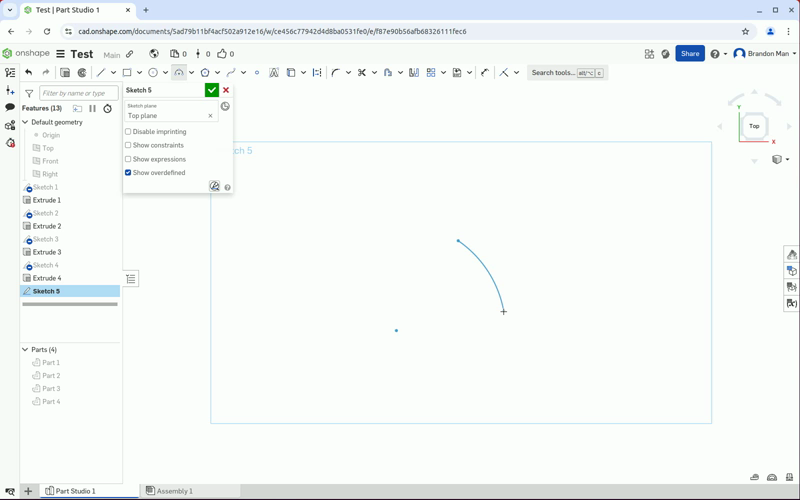
click(503, 311)
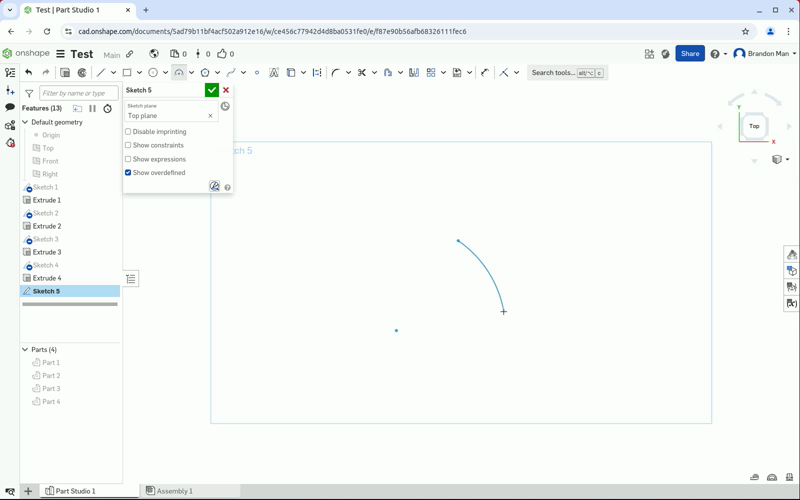
mouse_move(454, 293)
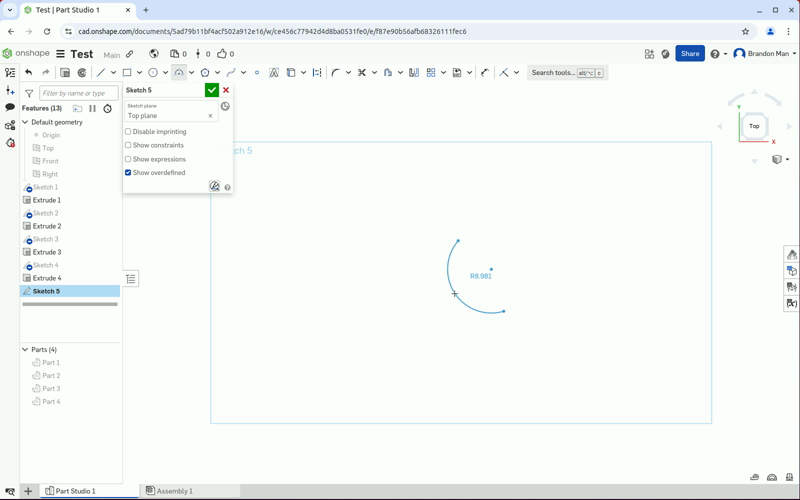
click(454, 293)
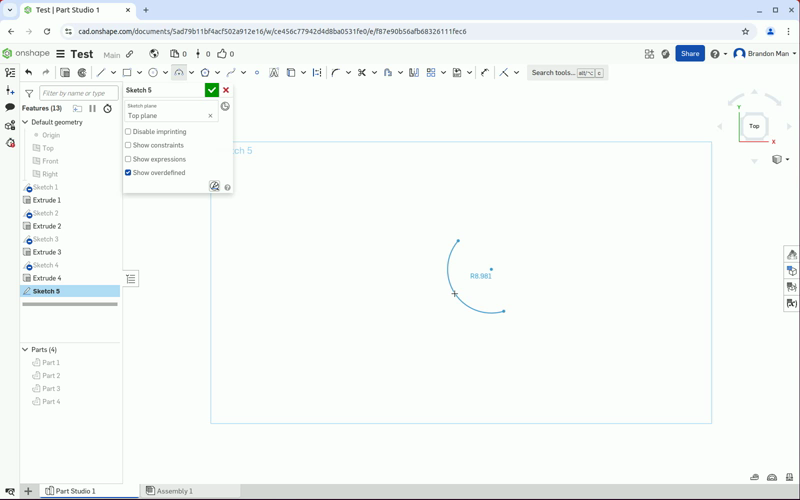
key_up(shift)
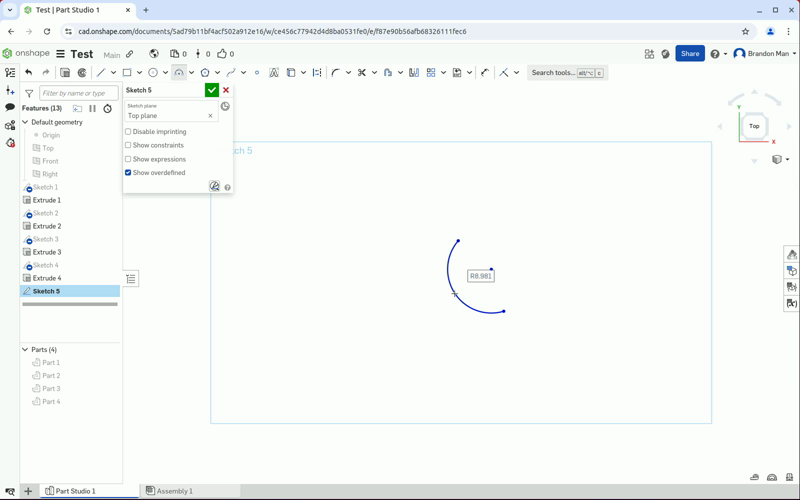
key(esc)
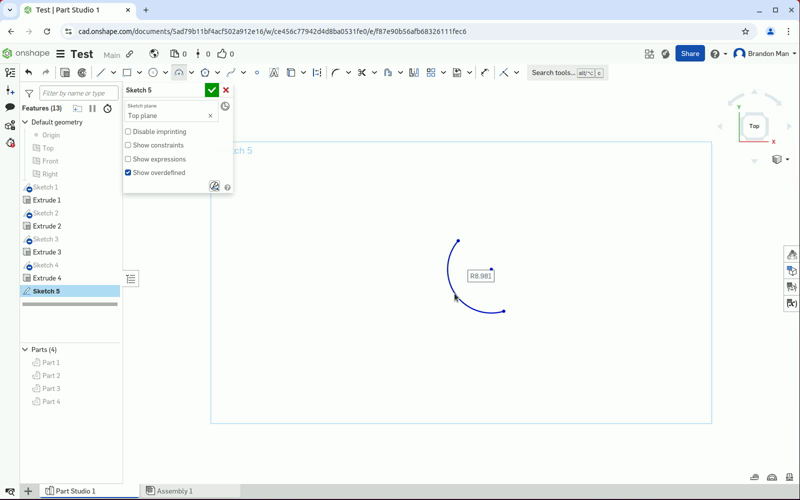
key(l)
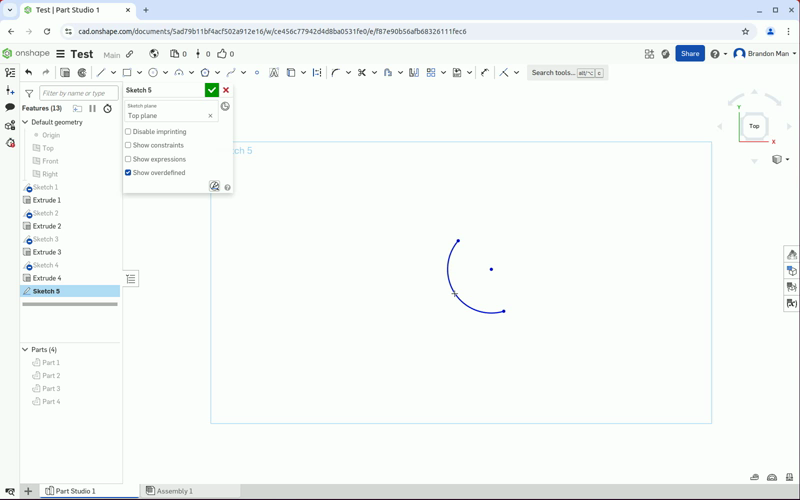
mouse_move(503, 311)
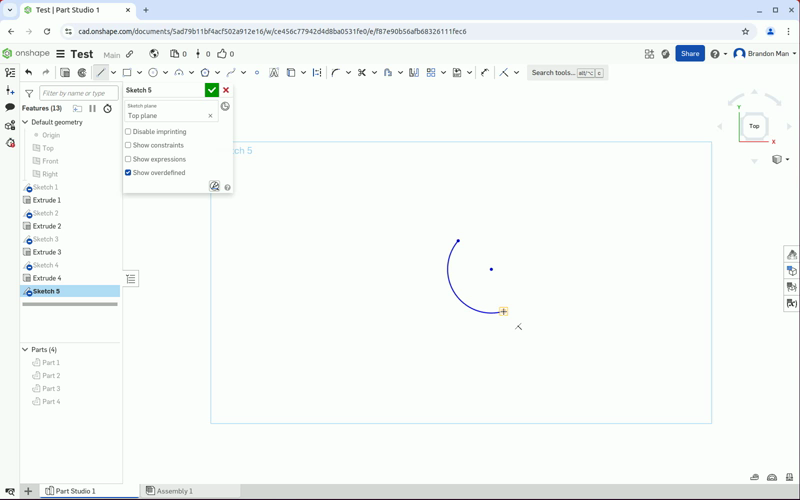
click(503, 311)
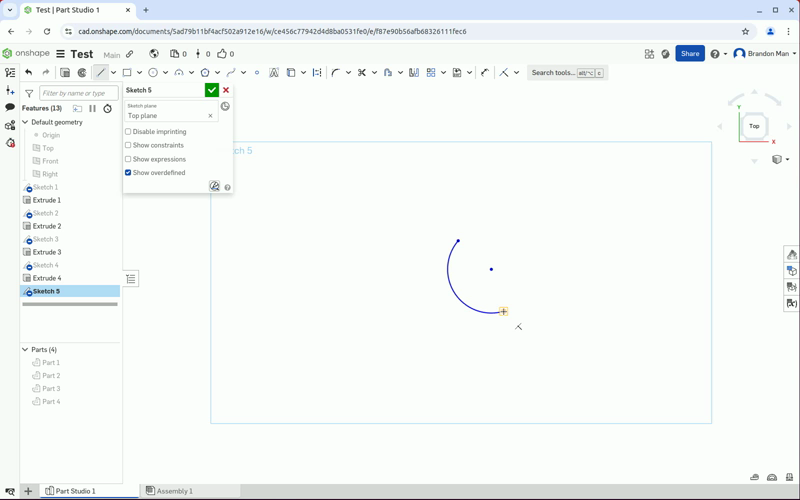
key_down(shift)
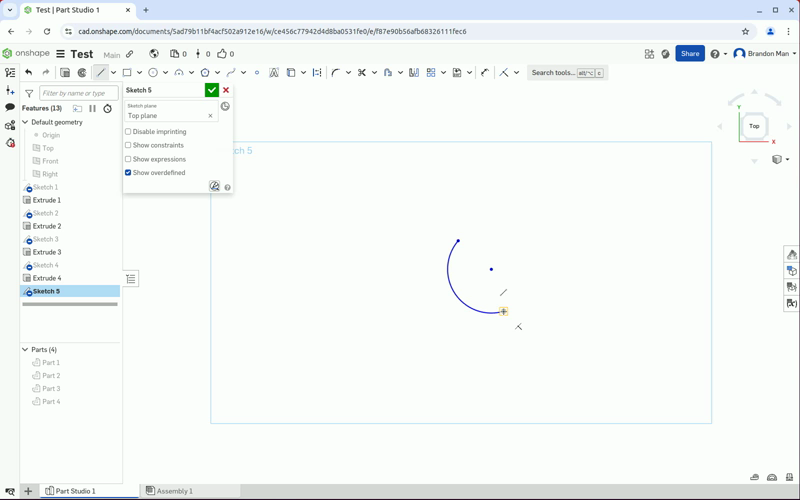
mouse_move(503, 240)
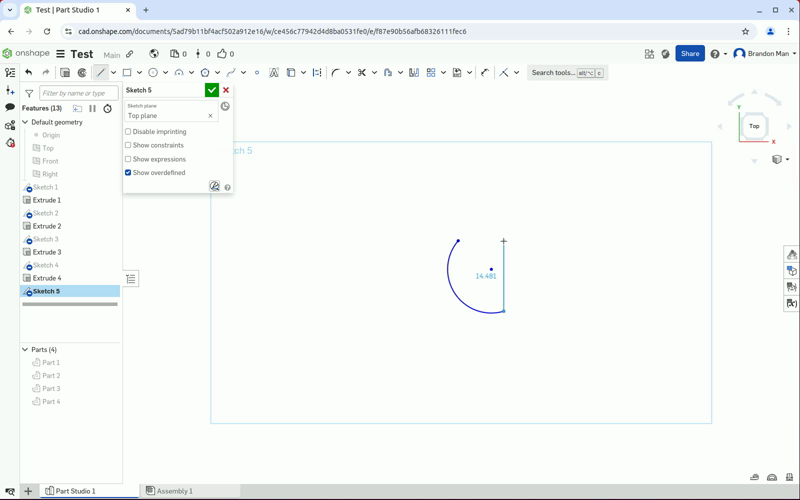
click(503, 240)
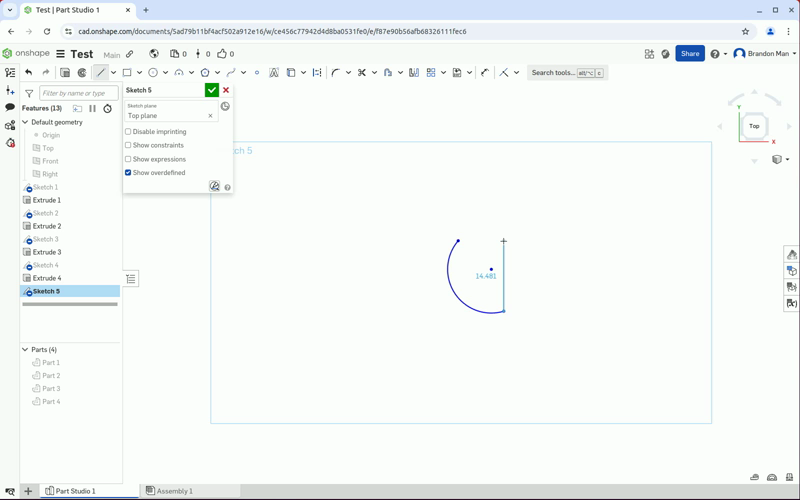
key_up(shift)
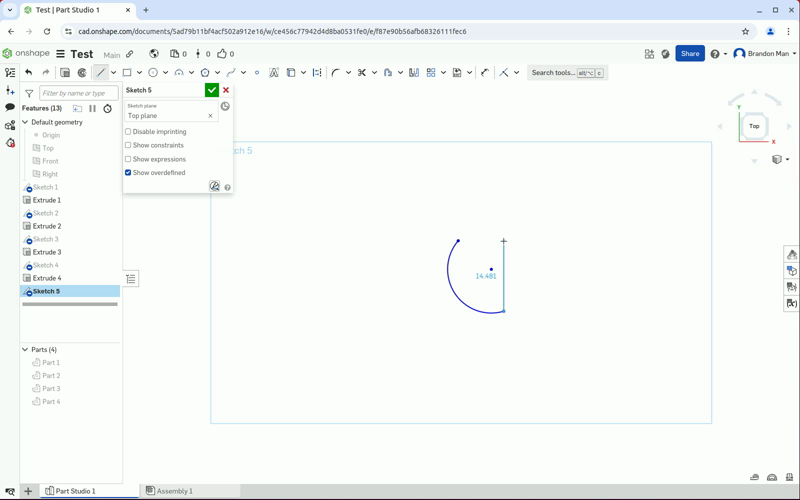
mouse_move(533, 240)
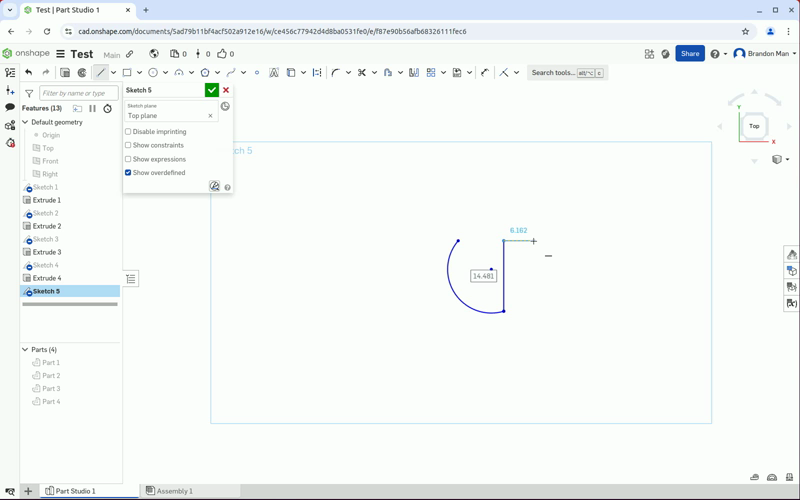
key_down(shift)
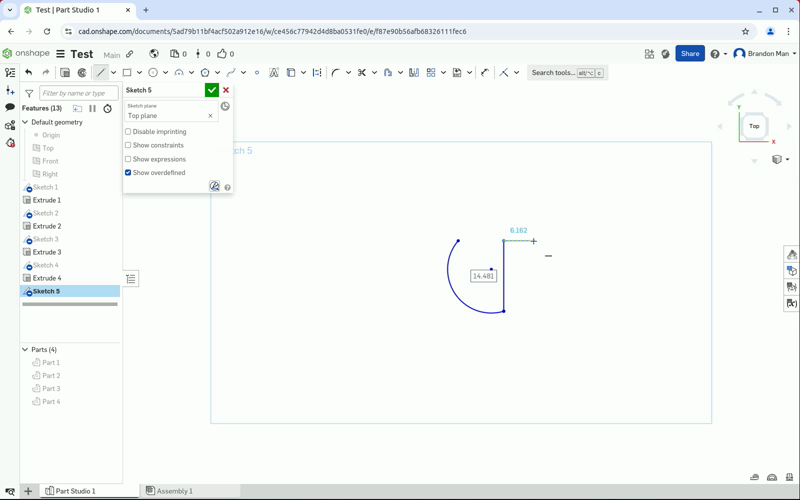
mouse_move(458, 240)
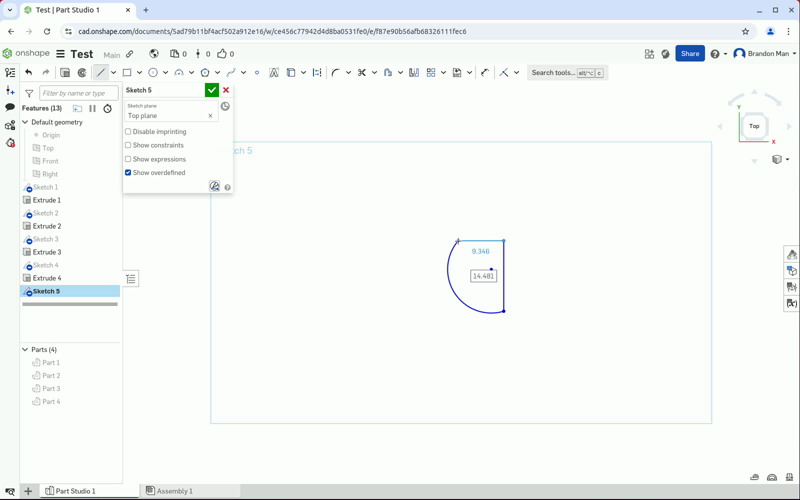
key_up(shift)
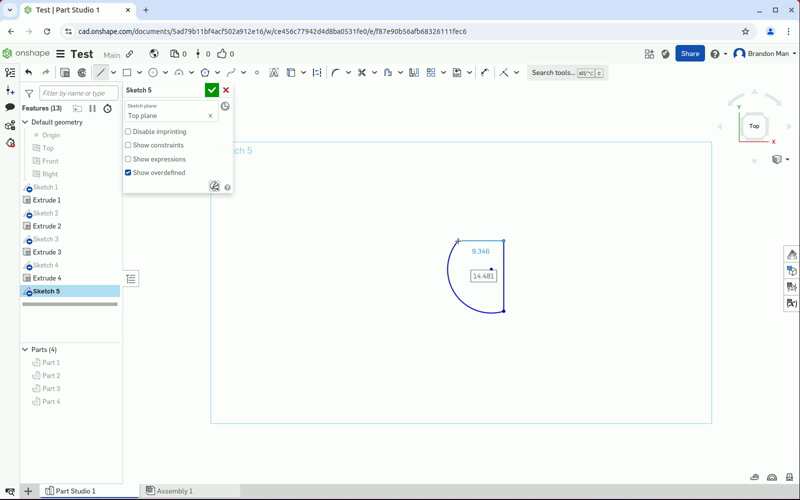
click(458, 240)
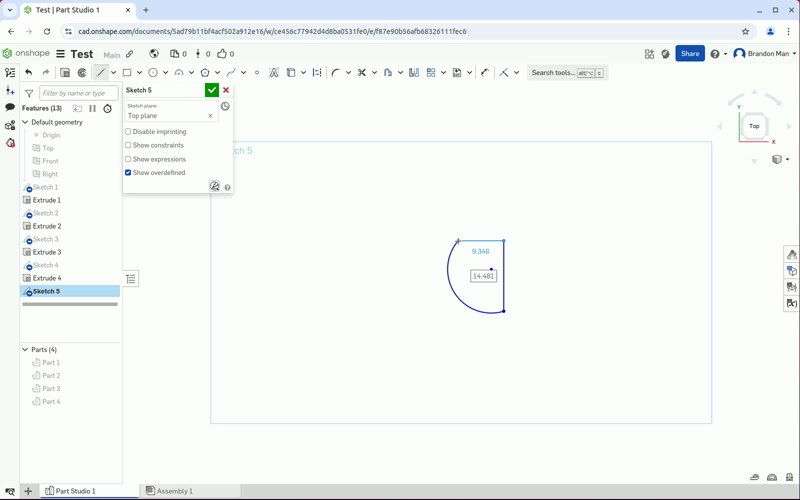
key(esc)
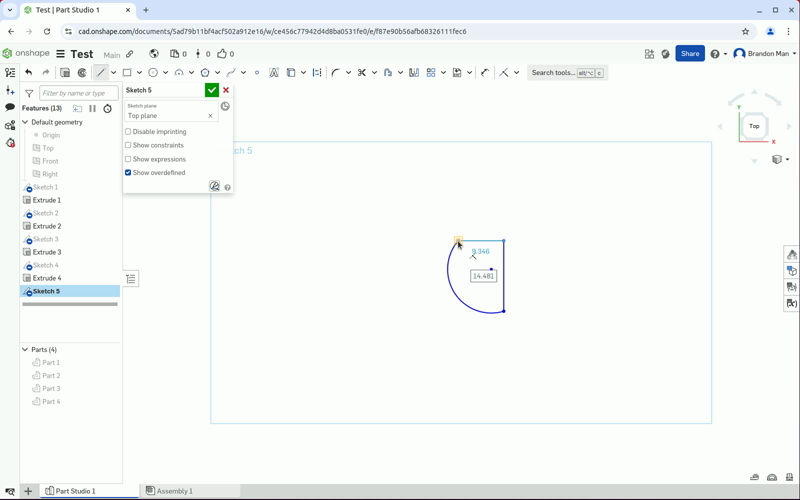
mouse_move(490, 252)
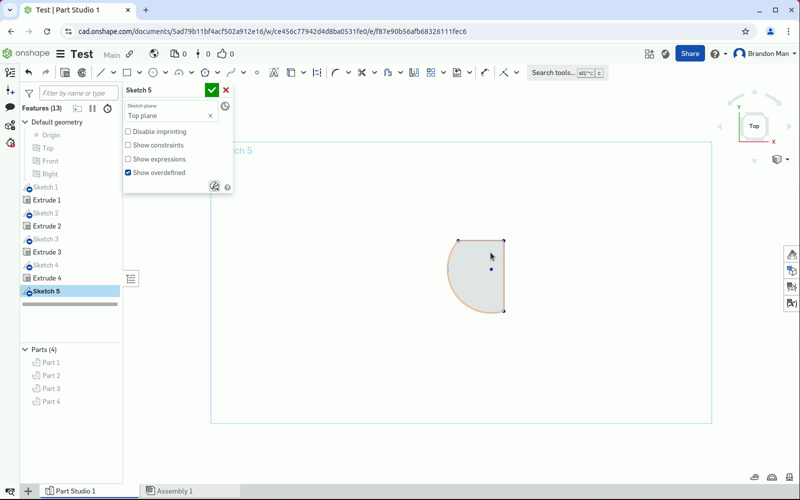
click(490, 252)
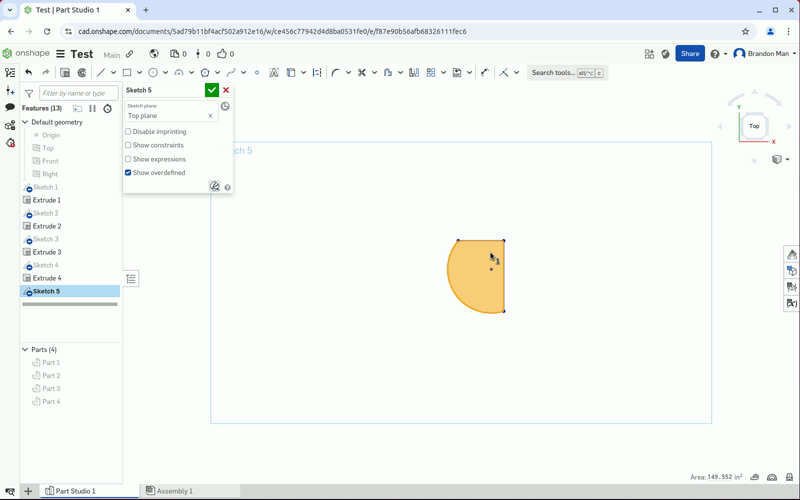
mouse_move(73, 352)
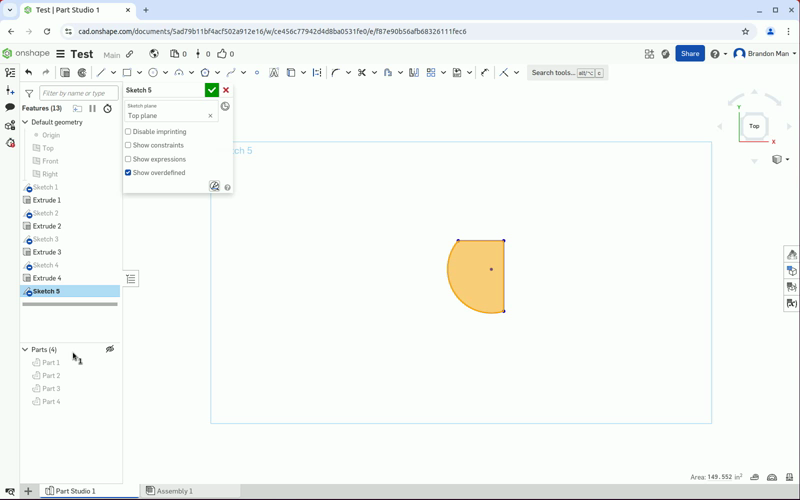
key(shift+y)
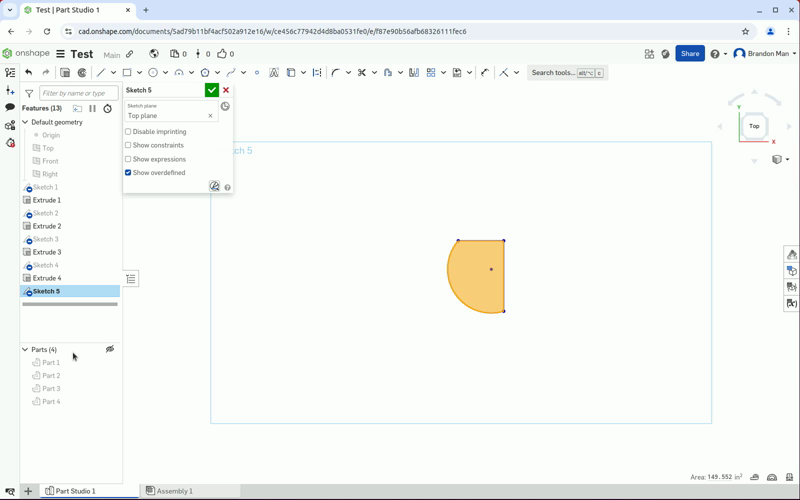
key(shift+e)
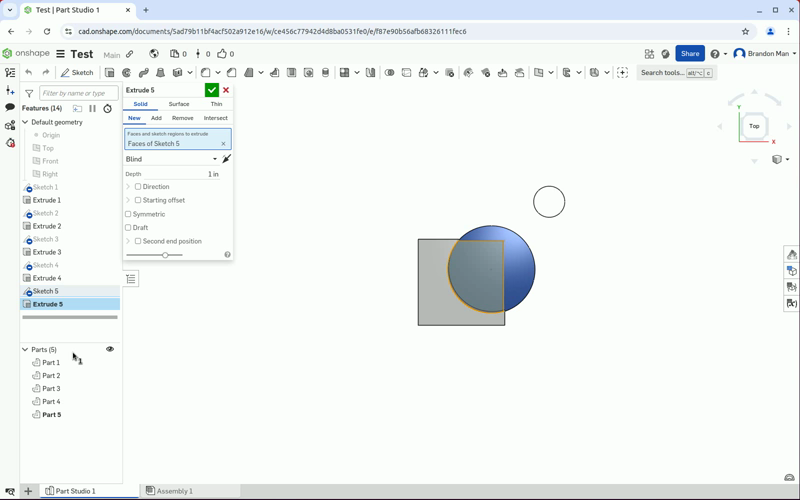
mouse_move(143, 106)
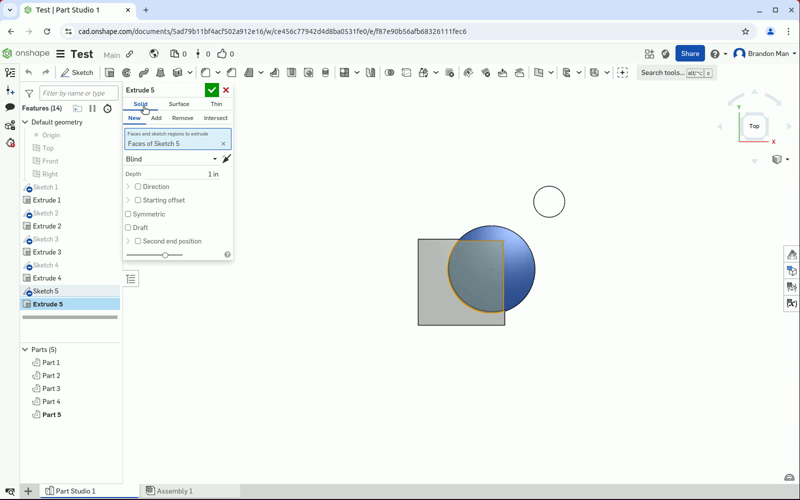
click(143, 106)
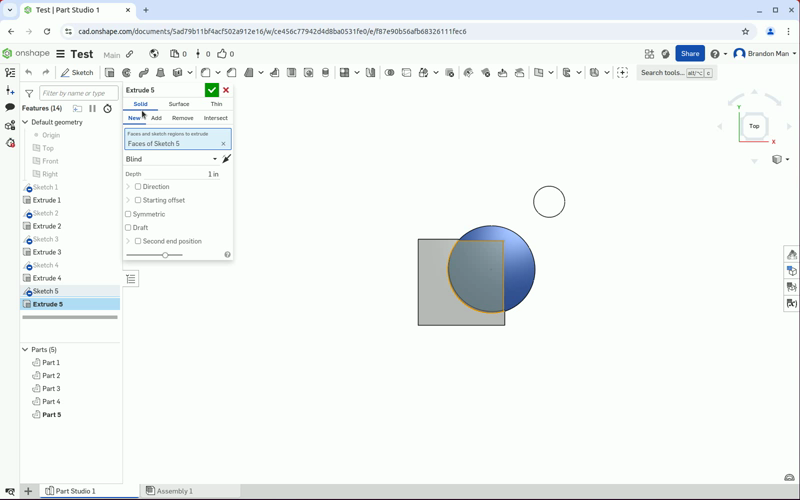
mouse_move(137, 120)
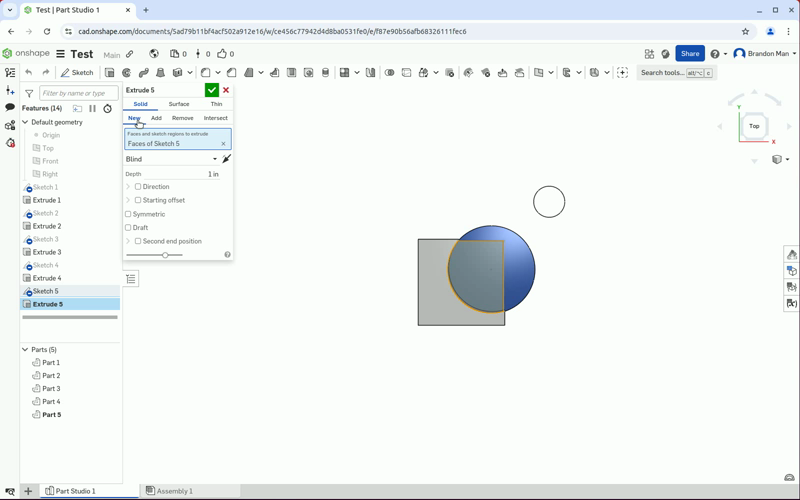
click(137, 120)
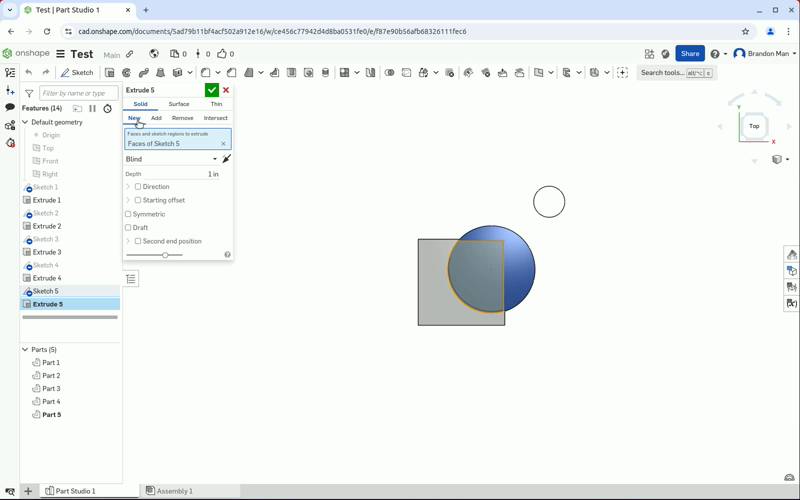
key(tab, 4)
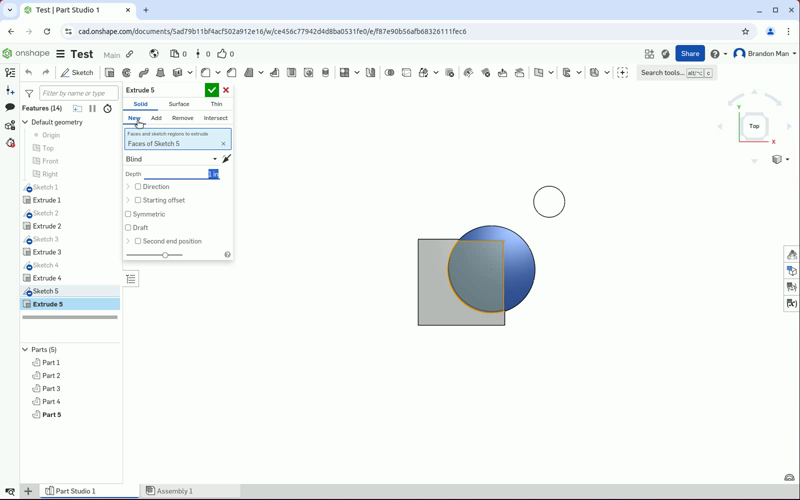
text(23.108)
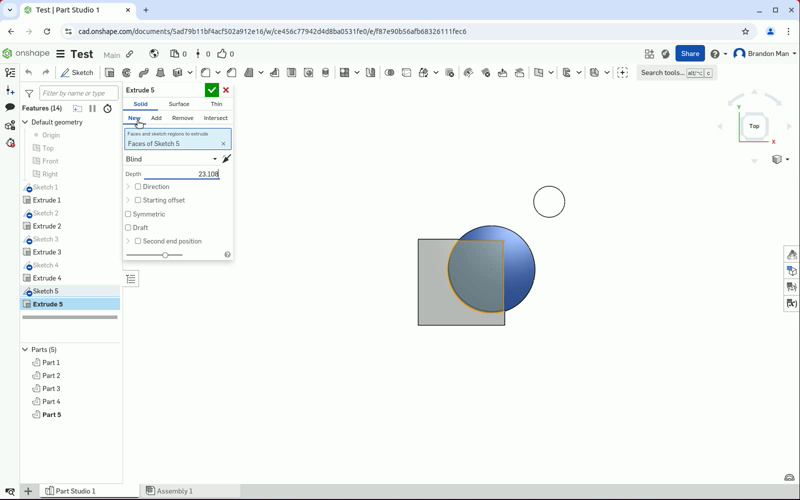
key(enter)
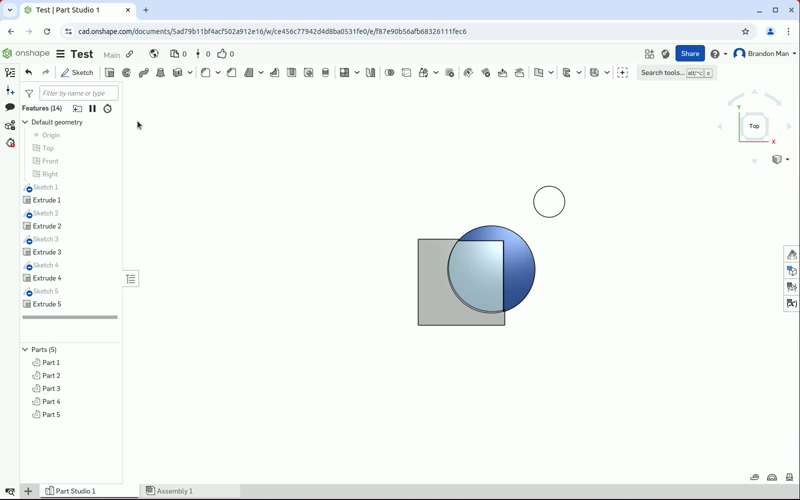
key(shift+h)
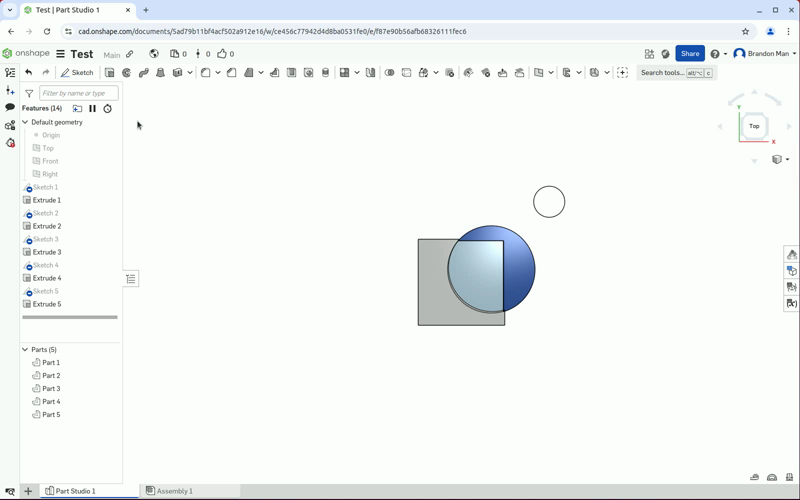
key(shift+h)
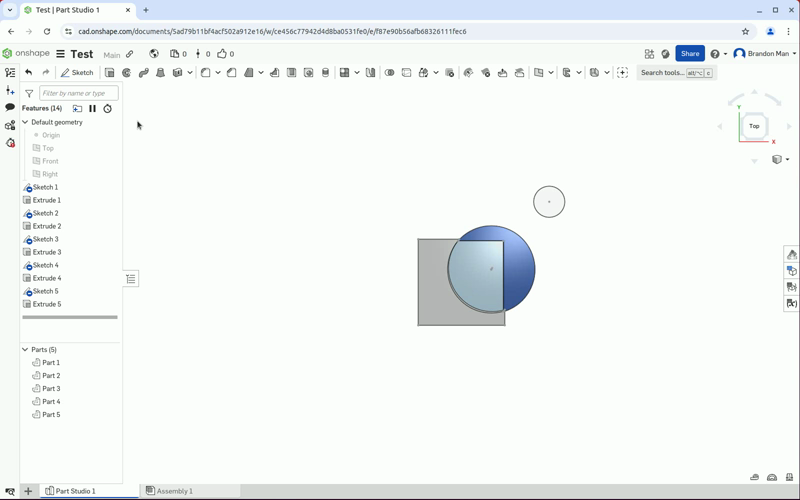
key(shift+7)
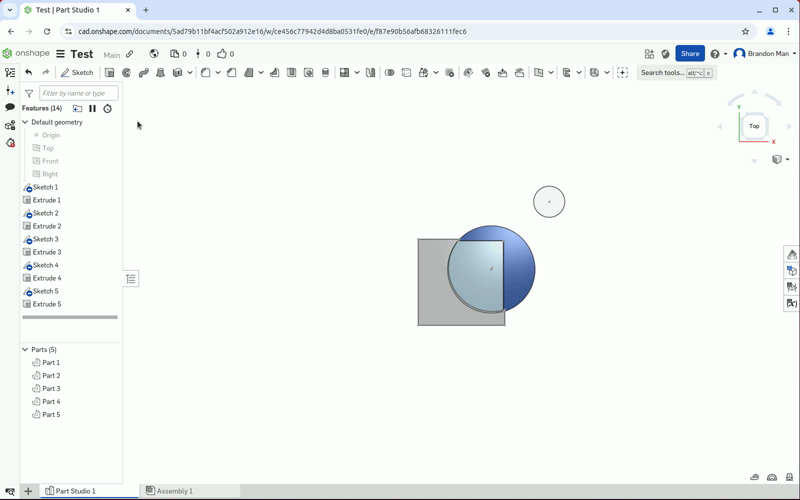
key(up, 3)
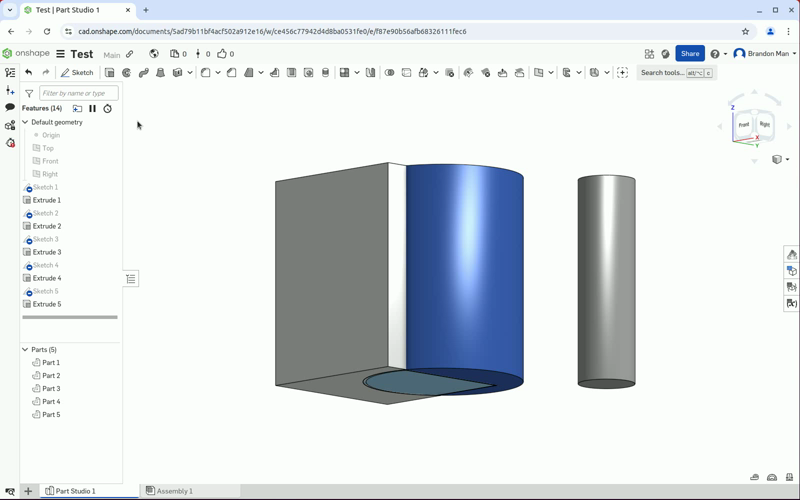
key(left, 3)
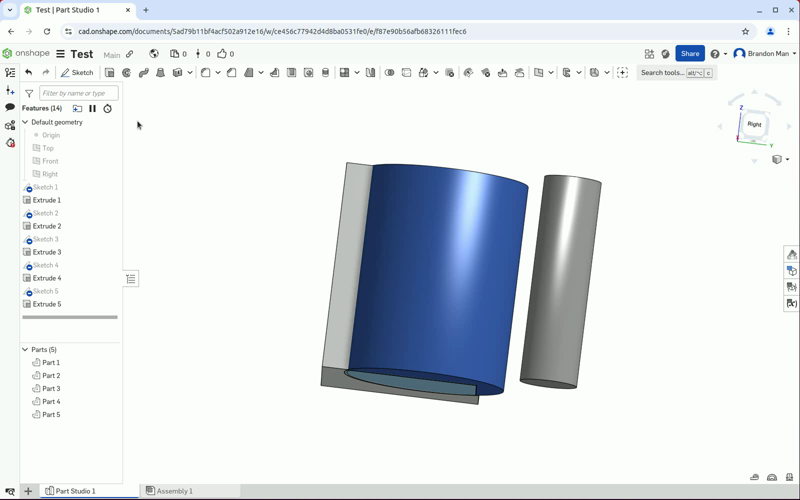
key(right, 3)
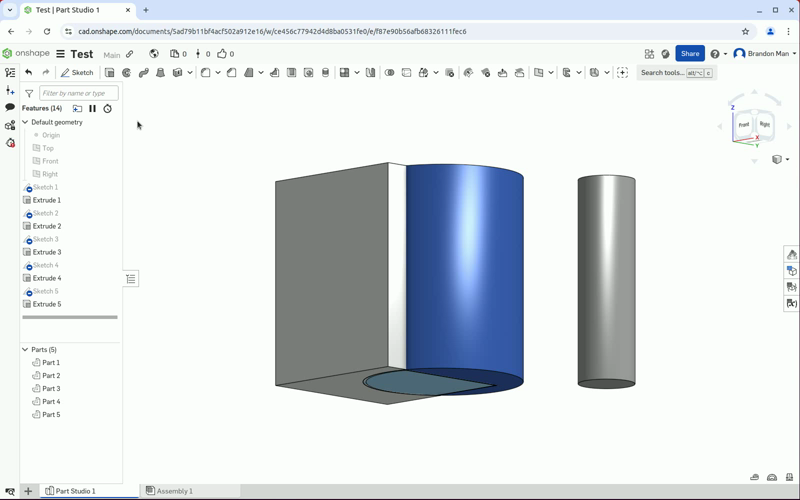
key(down, 3)
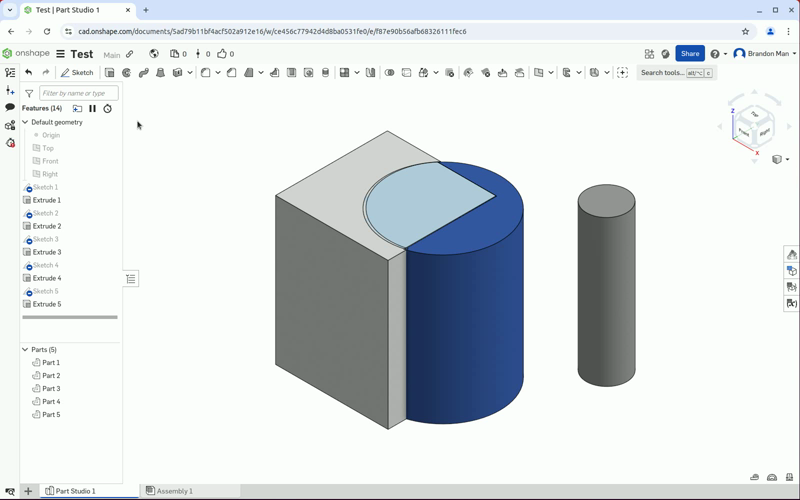
mouse_move(73, 189)
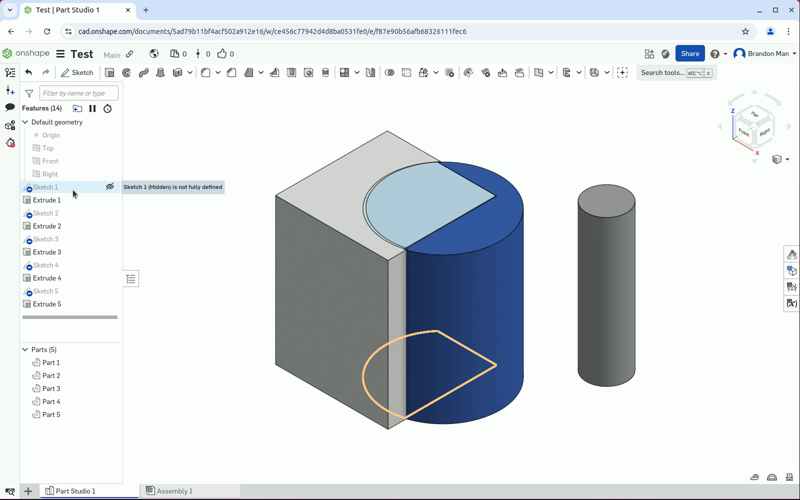
click(73, 189)